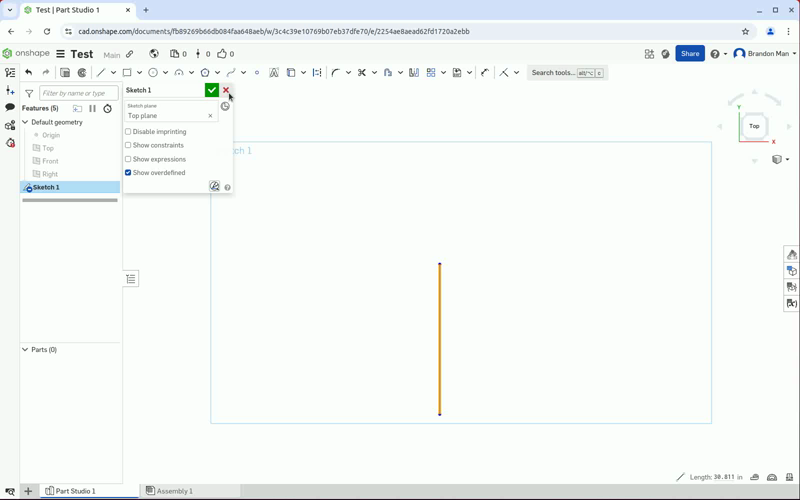
key(shift+h)
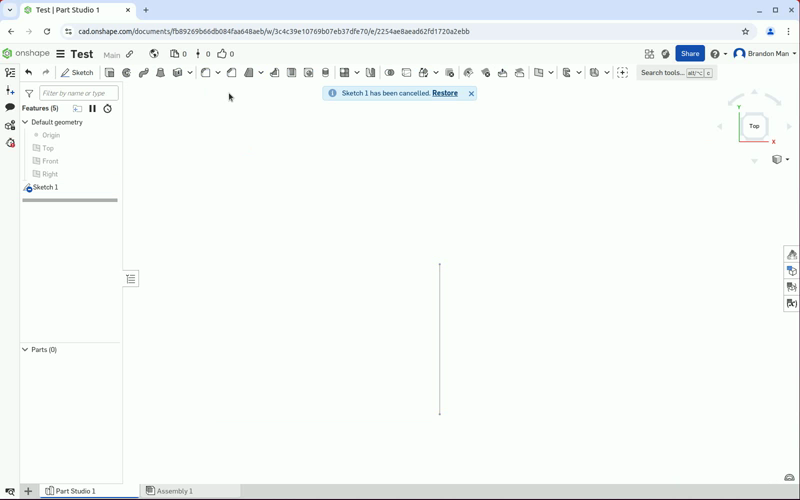
key(shift+s)
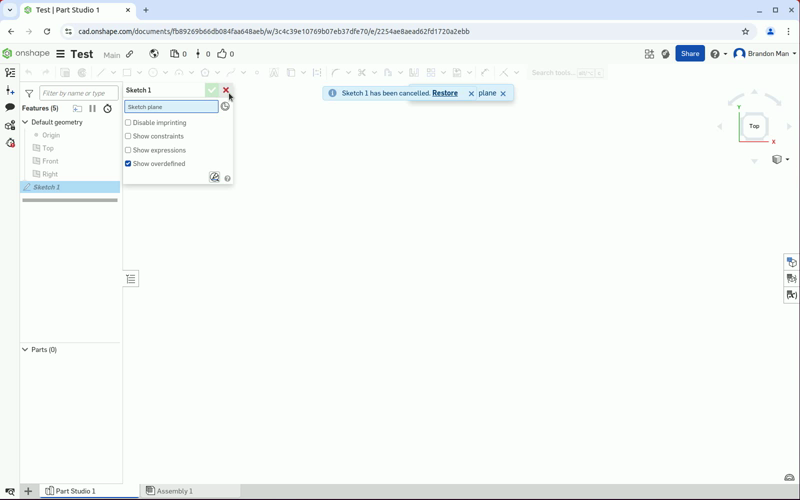
mouse_move(73, 150)
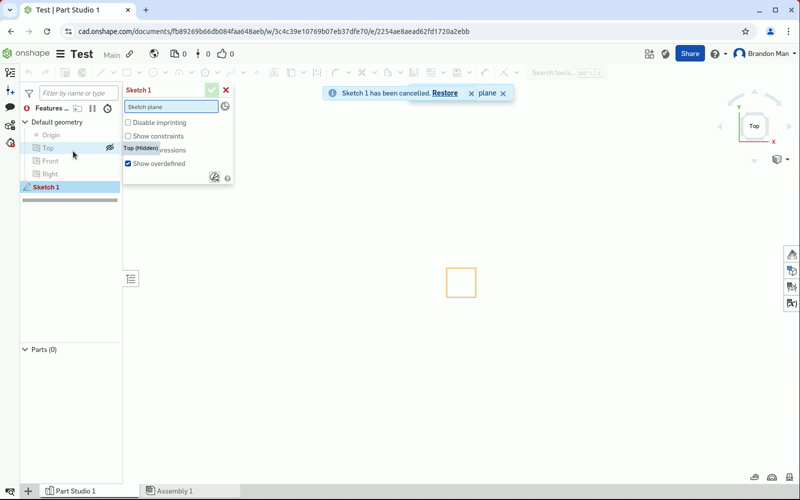
click(73, 150)
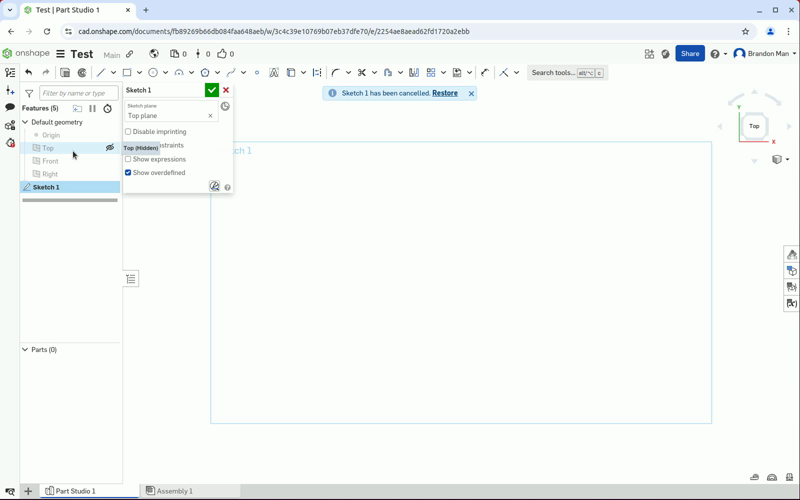
mouse_move(73, 352)
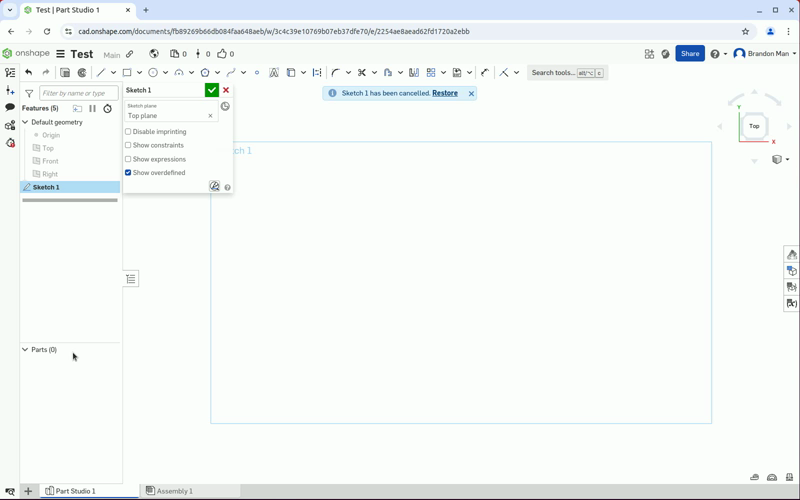
key(y)
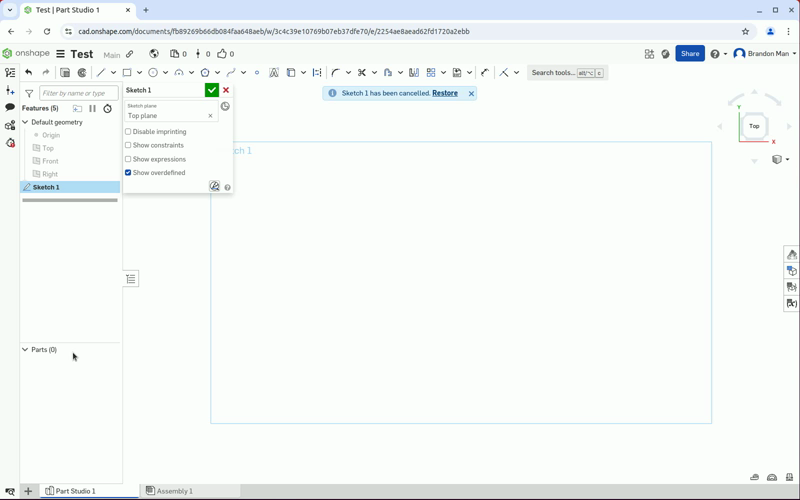
key(l)
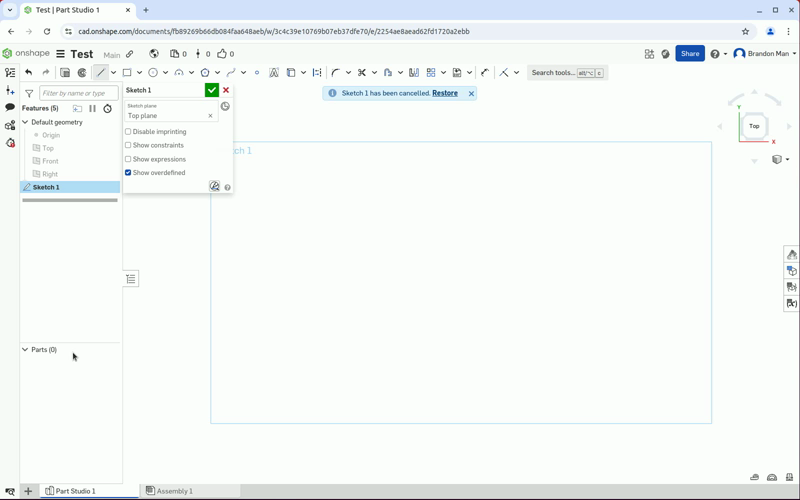
key_down(shift)
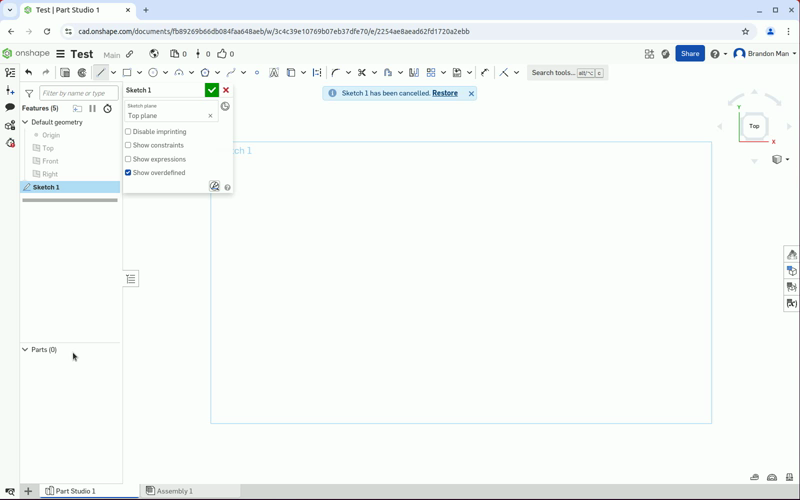
mouse_move(357, 320)
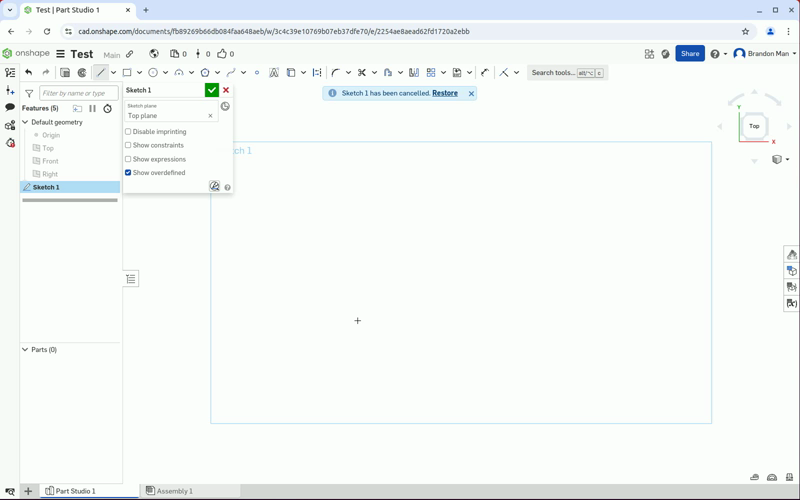
click(357, 320)
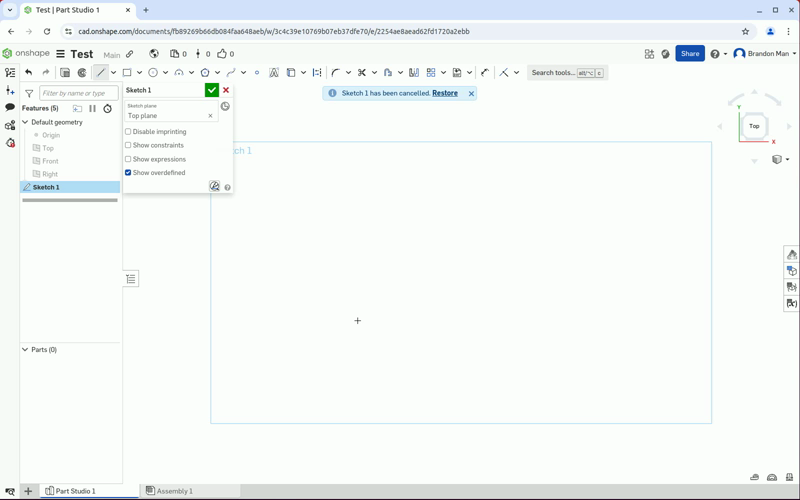
key_up(shift)
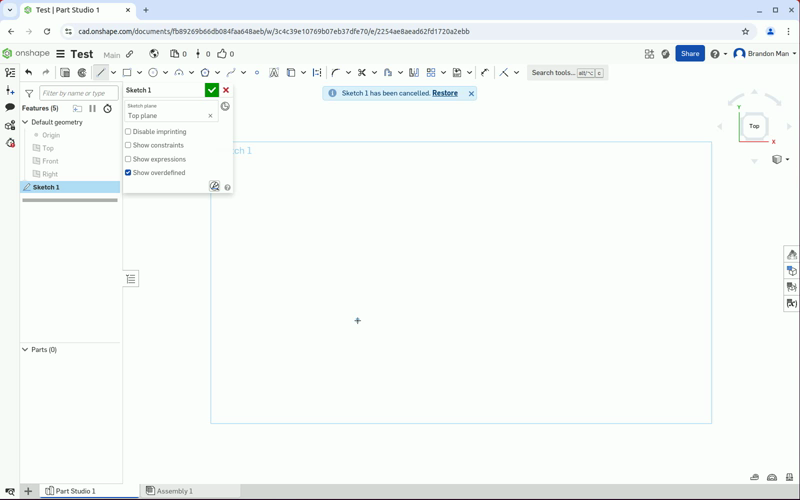
key_down(shift)
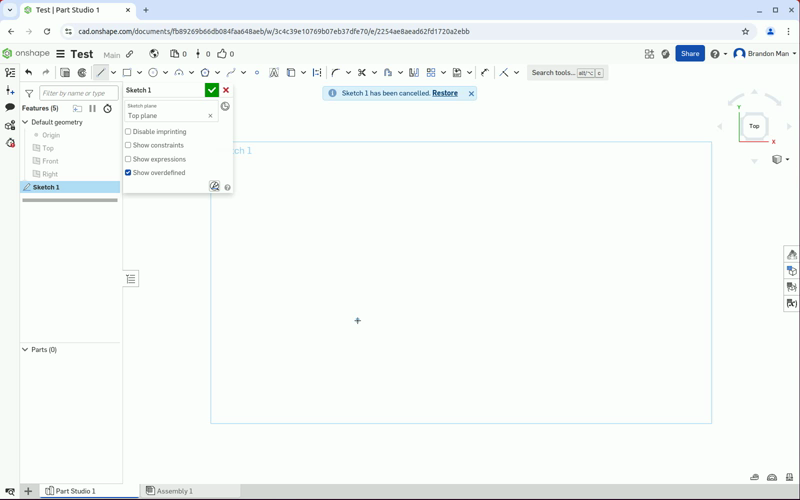
mouse_move(562, 320)
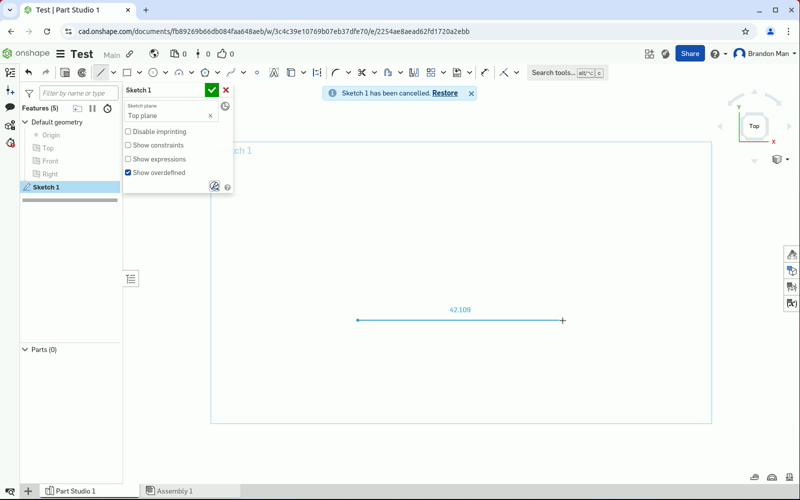
click(562, 320)
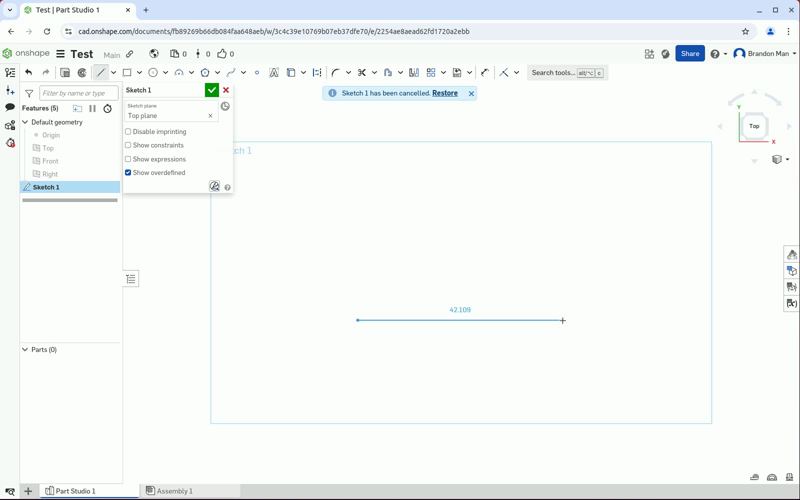
key_up(shift)
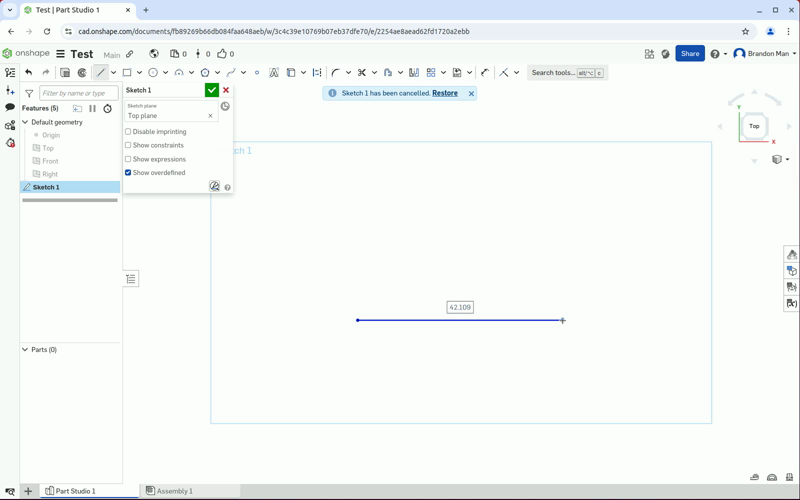
key_down(shift)
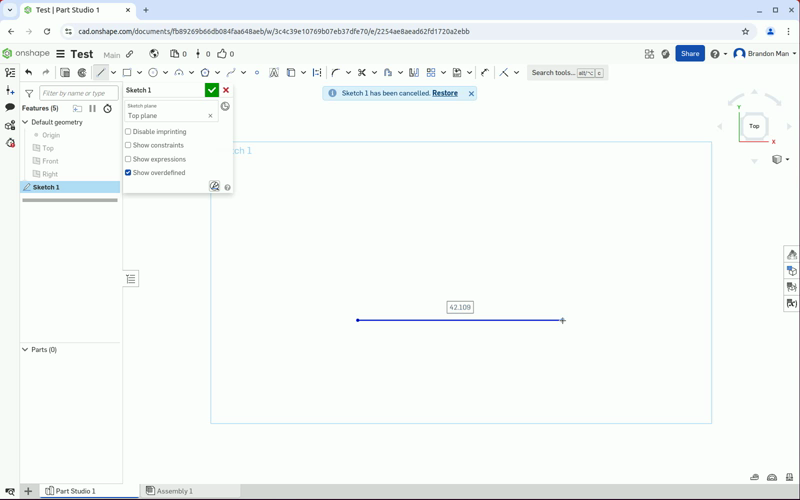
mouse_move(562, 244)
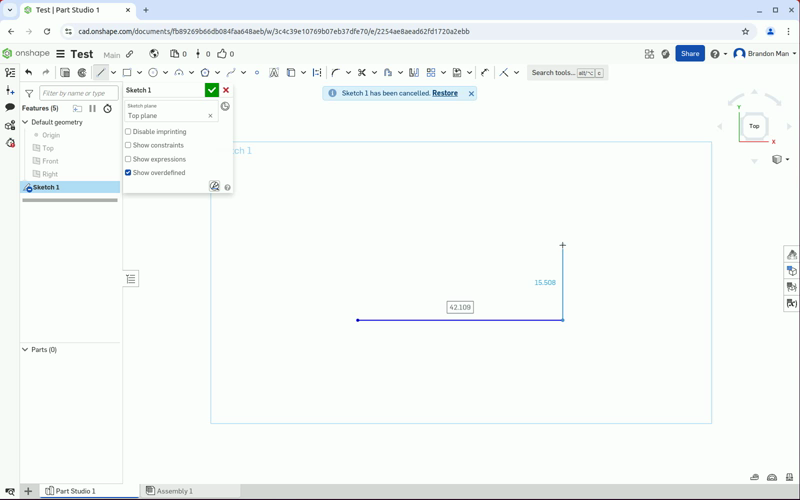
click(562, 244)
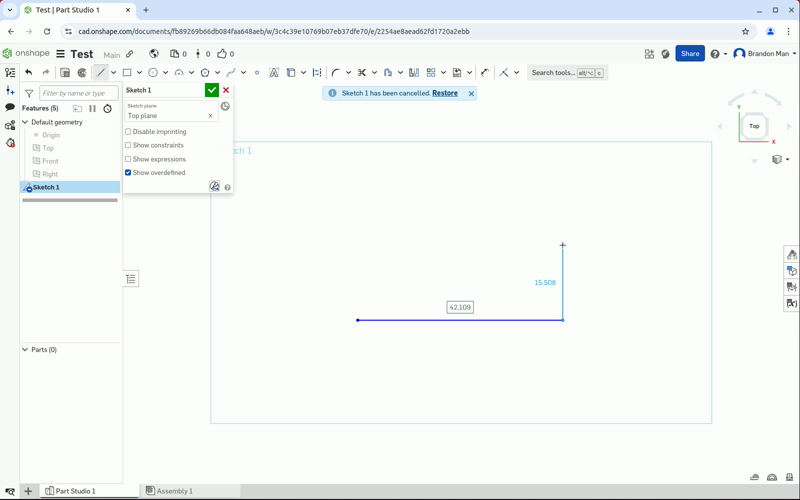
key_up(shift)
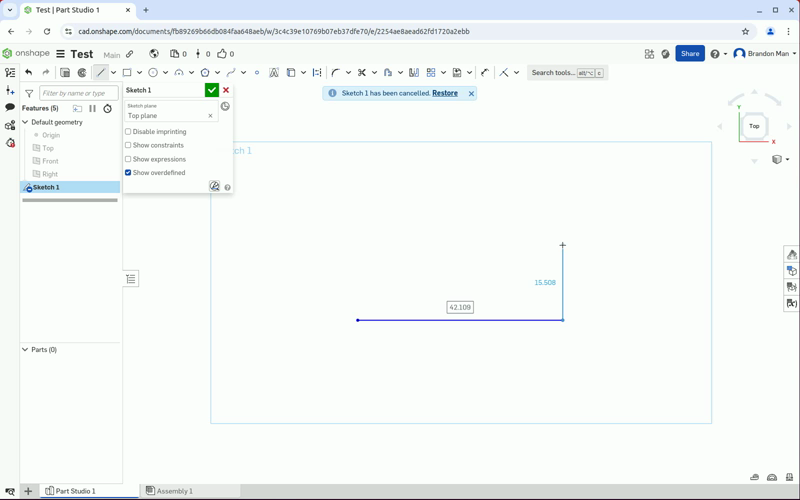
key_down(shift)
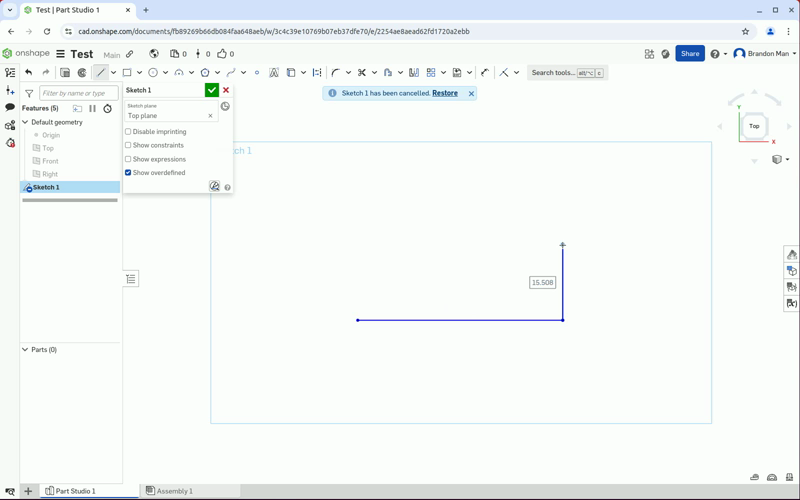
mouse_move(357, 244)
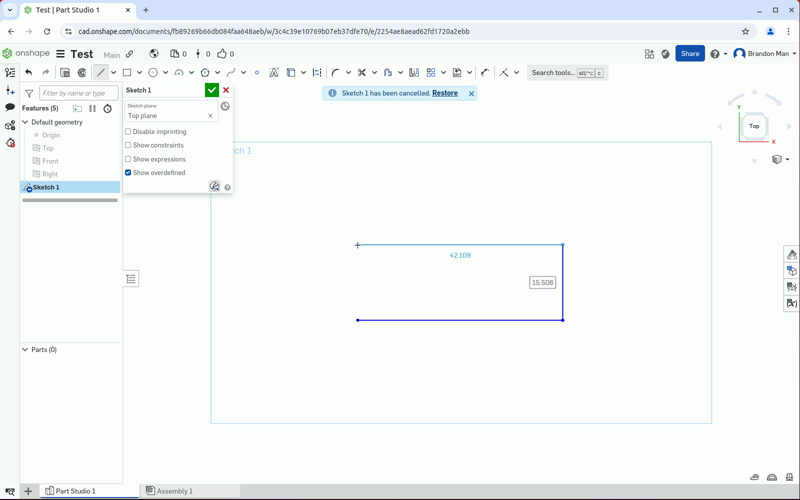
click(357, 244)
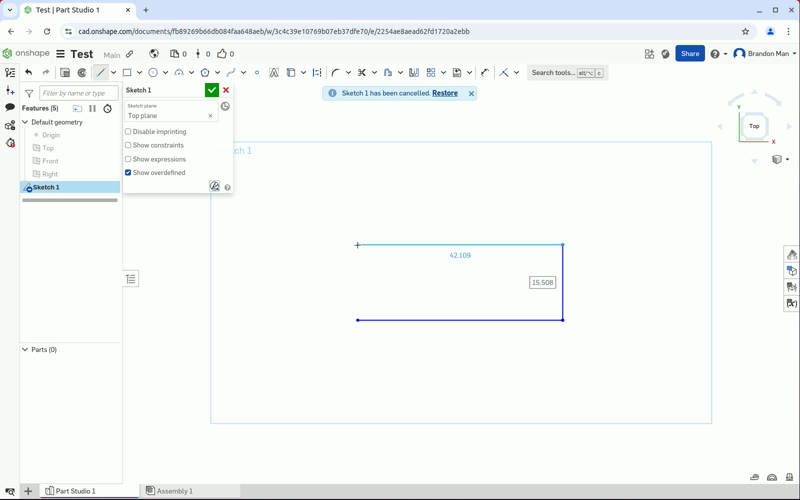
key_up(shift)
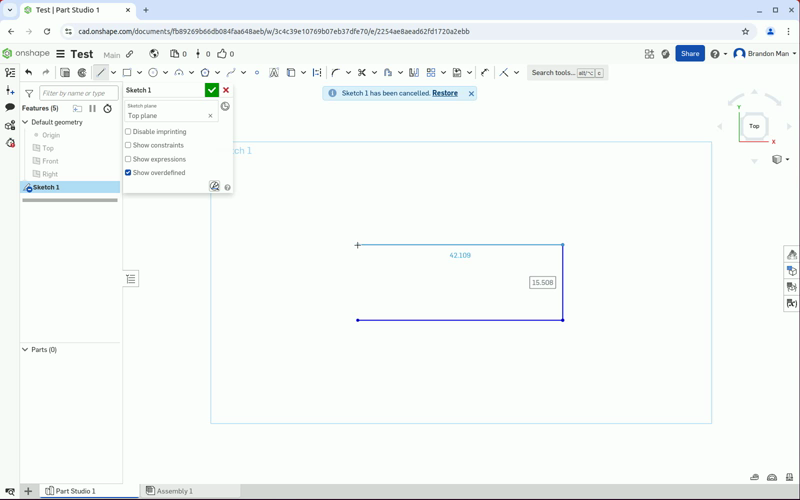
key_down(shift)
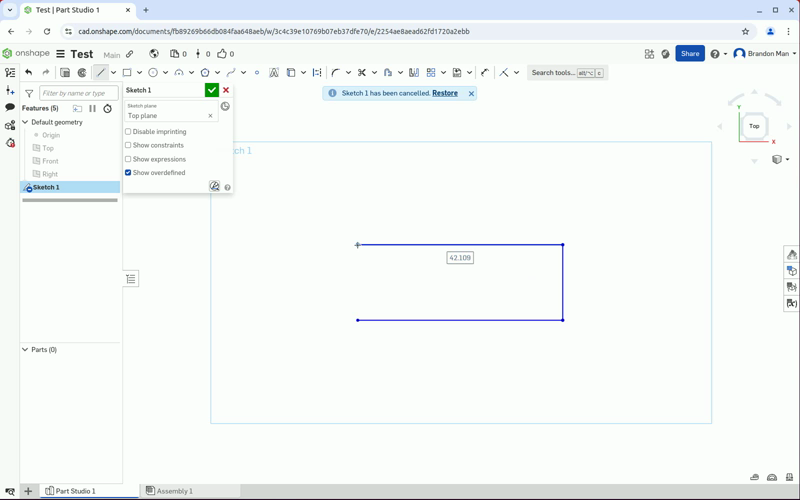
mouse_move(357, 320)
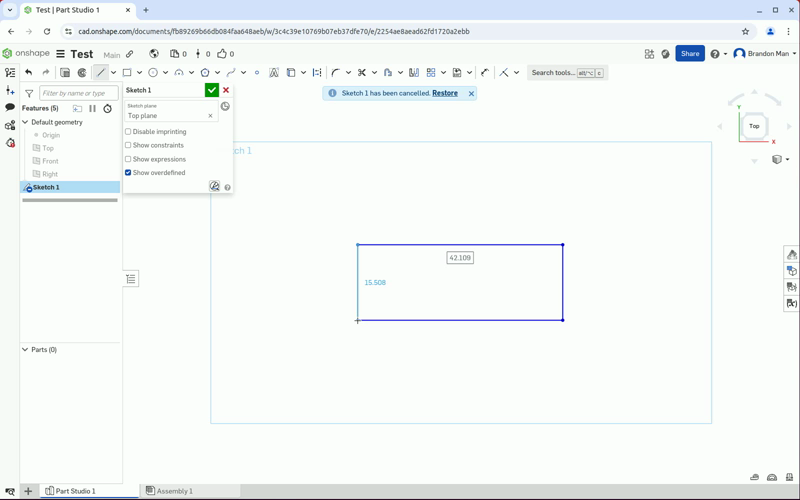
key_up(shift)
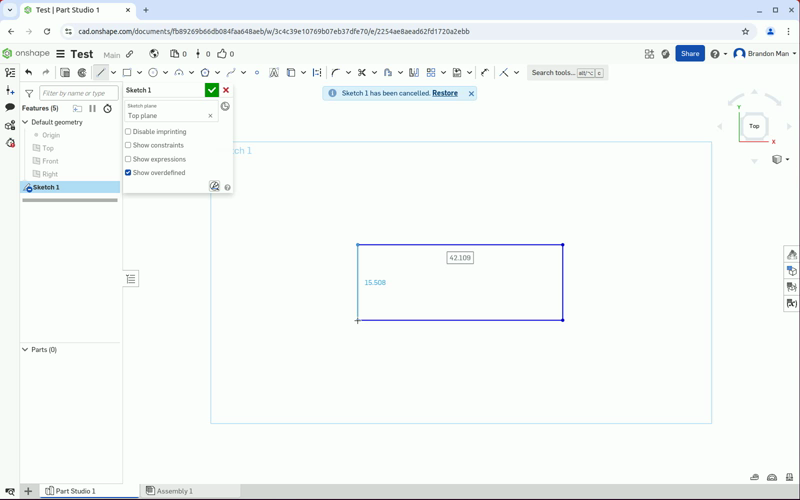
click(357, 320)
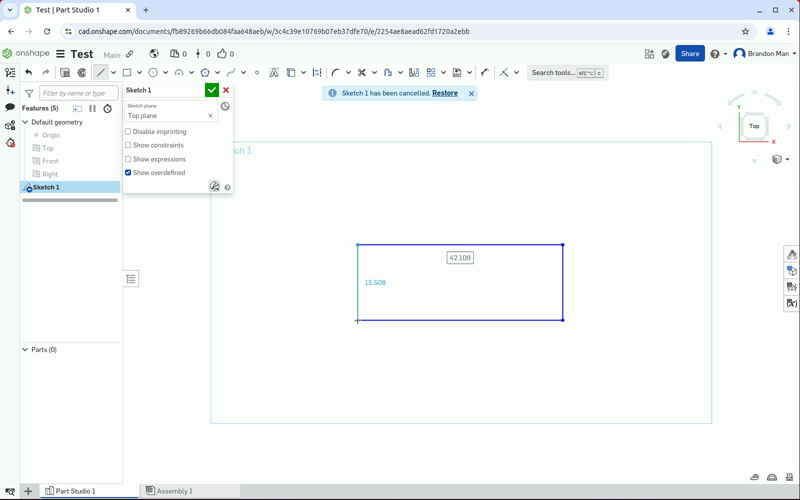
key(esc)
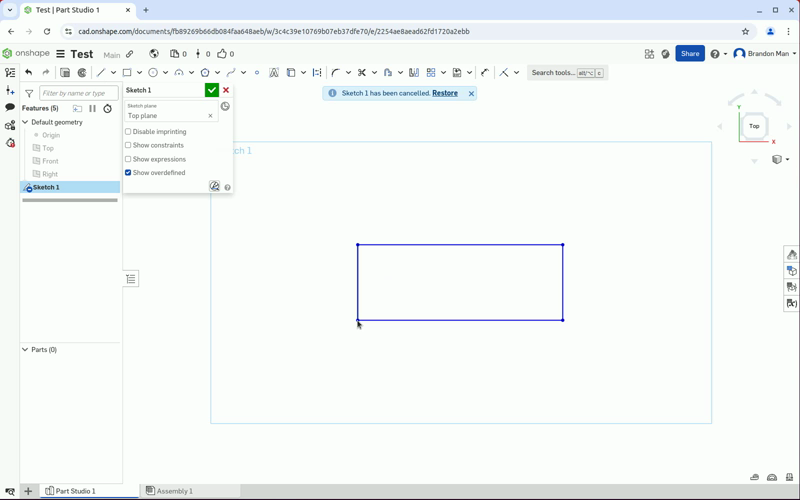
mouse_move(461, 306)
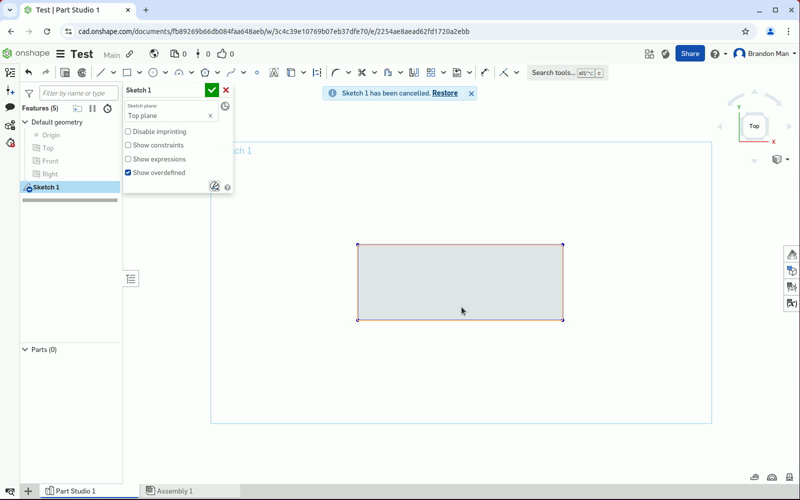
click(461, 306)
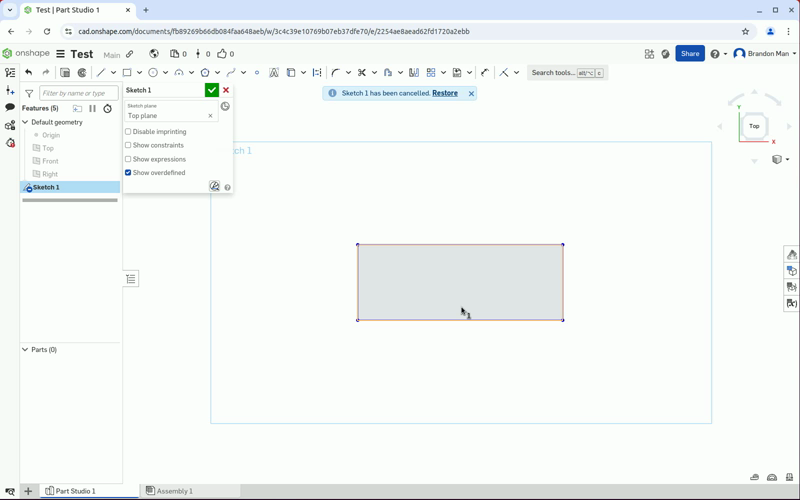
mouse_move(73, 352)
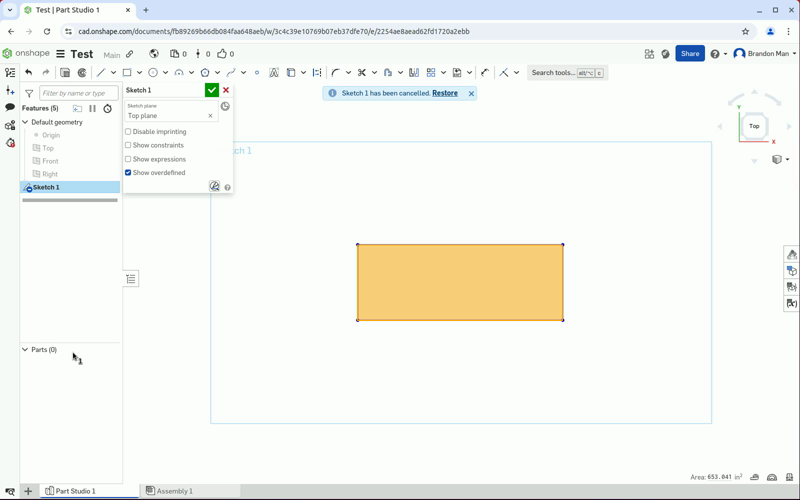
key(shift+y)
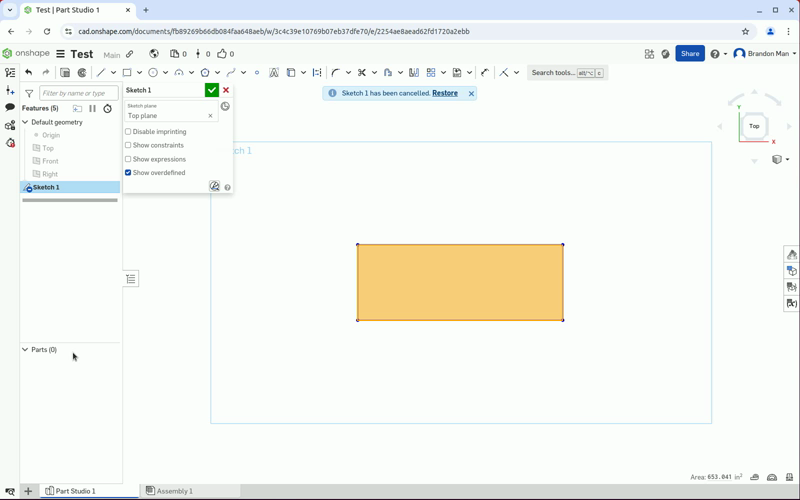
key(shift+e)
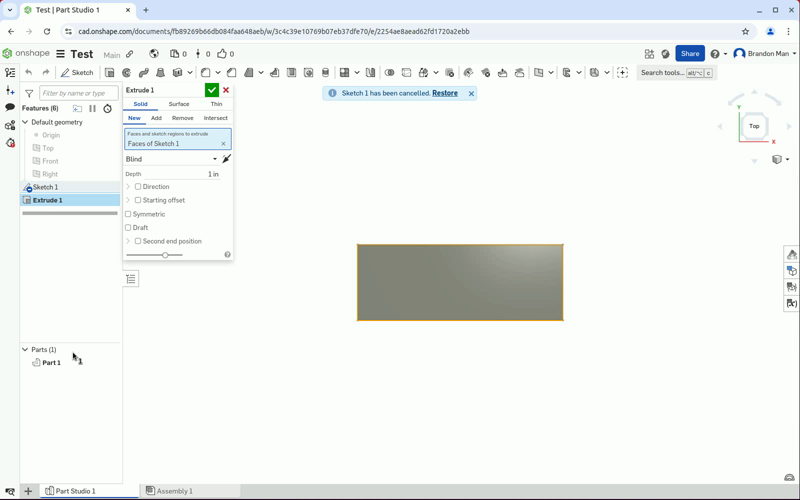
mouse_move(143, 106)
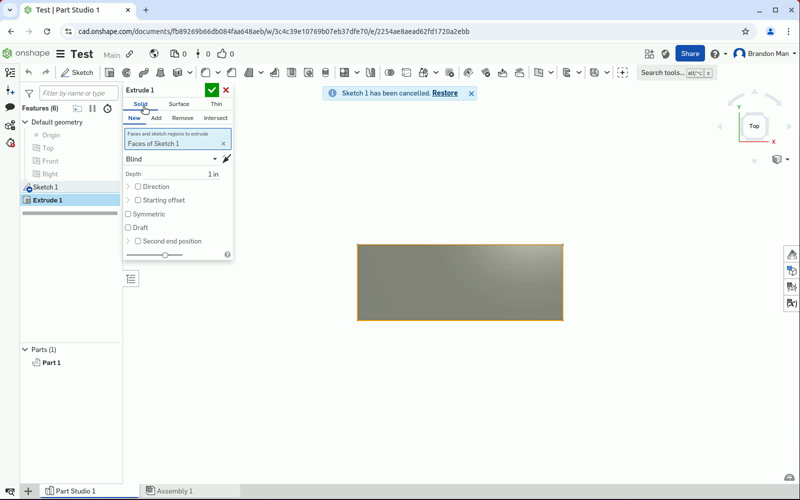
click(143, 106)
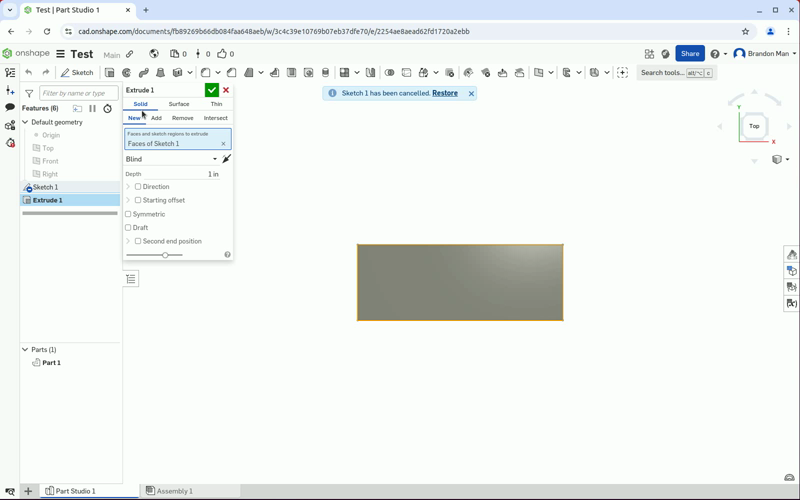
mouse_move(137, 120)
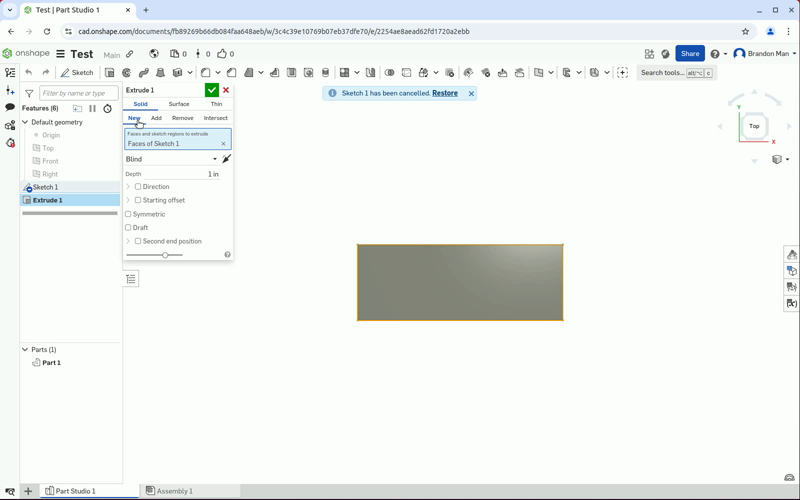
click(137, 120)
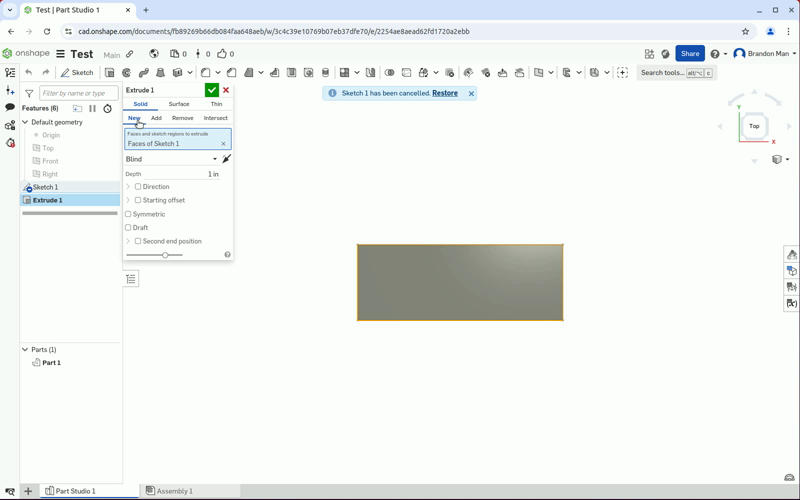
key(tab, 4)
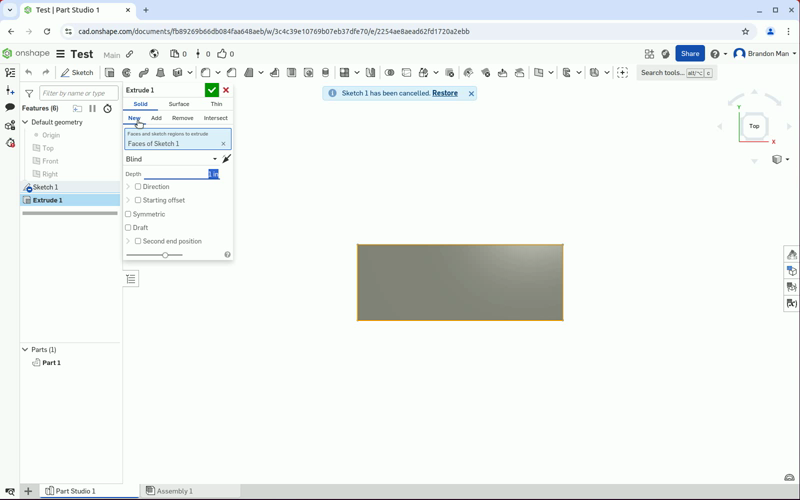
text(2.166)
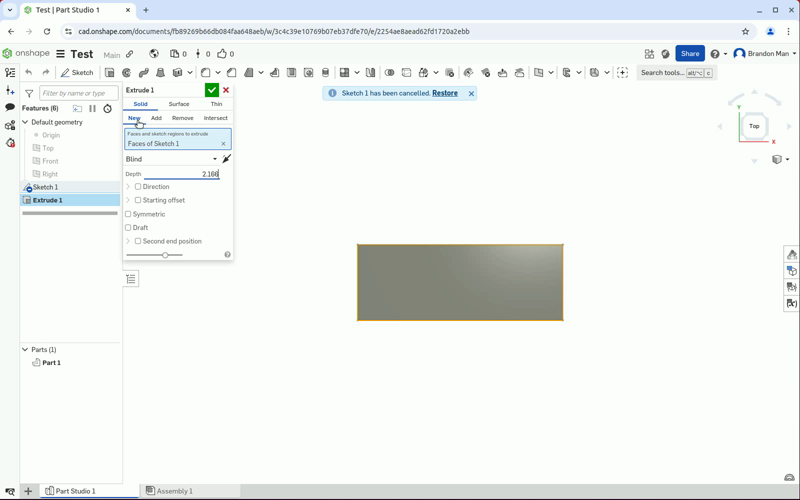
key(enter)
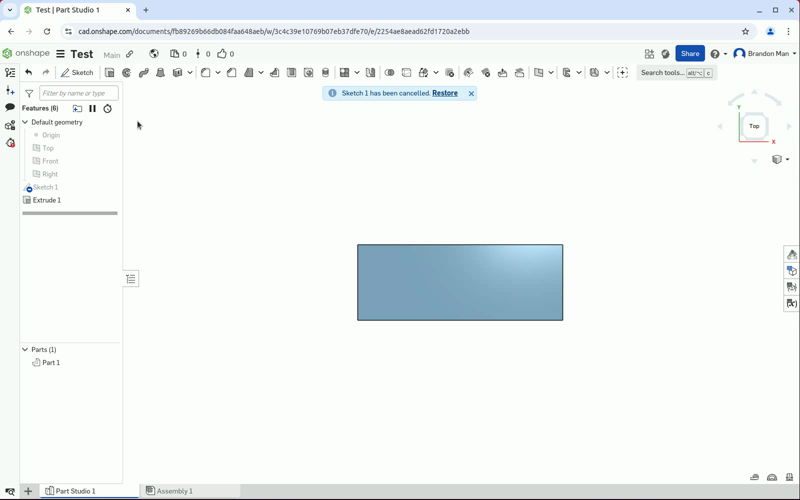
key(shift+h)
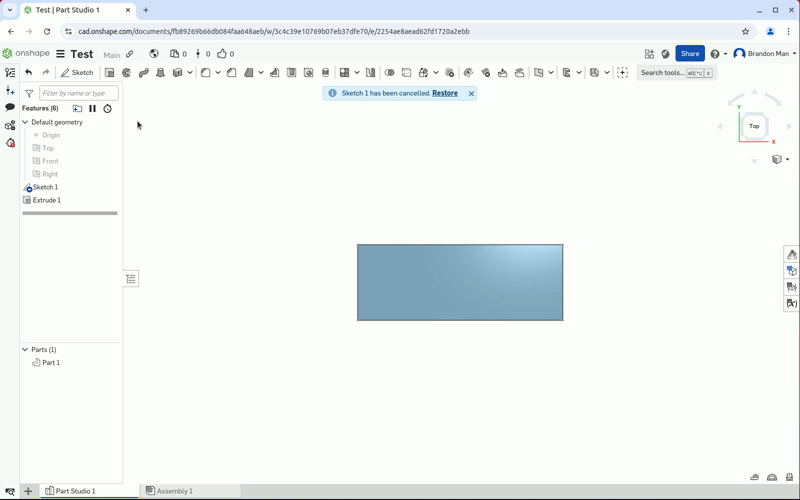
key(shift+h)
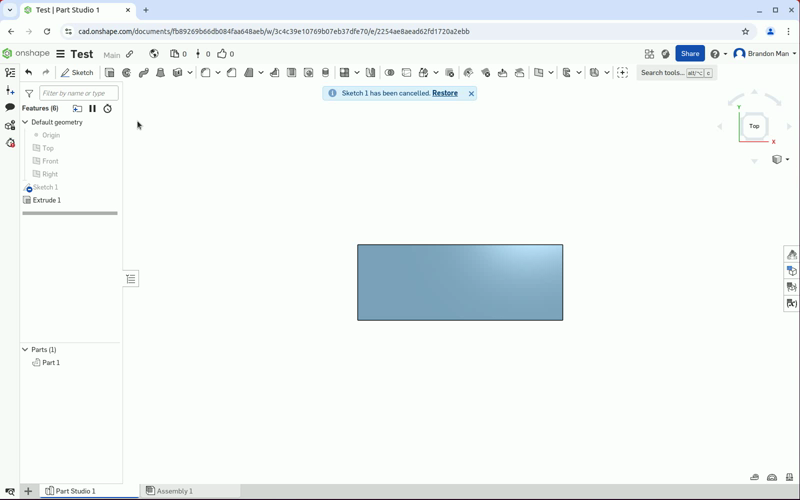
mouse_move(73, 189)
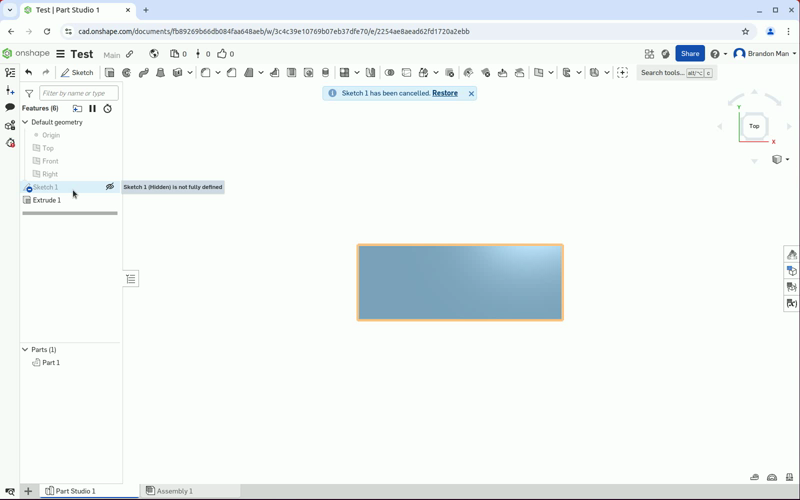
click(73, 189)
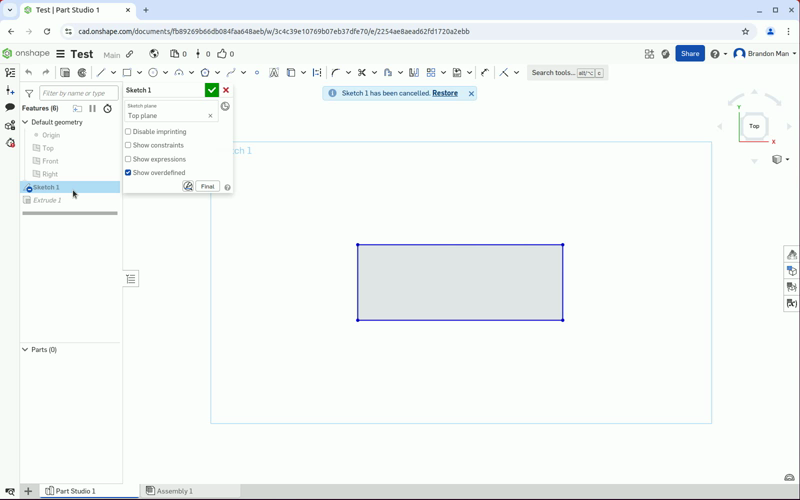
mouse_move(229, 92)
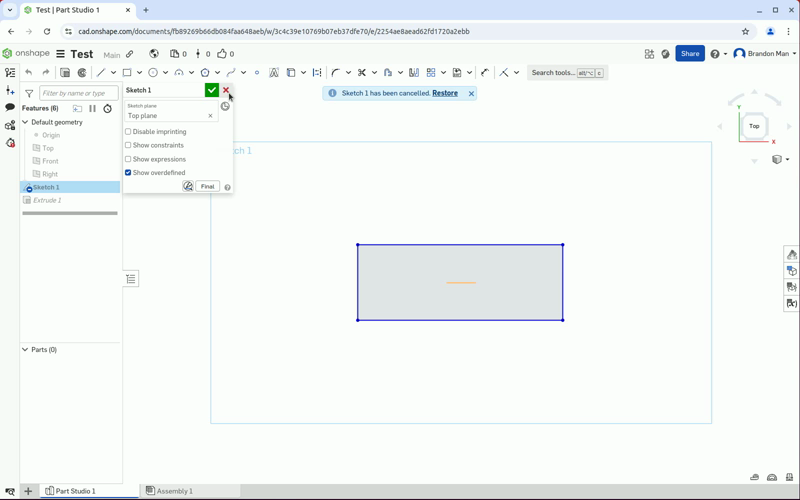
click(229, 92)
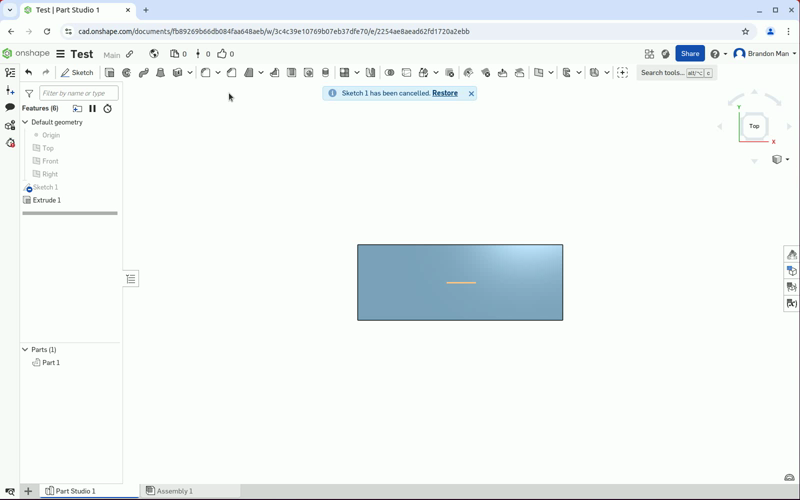
mouse_move(73, 352)
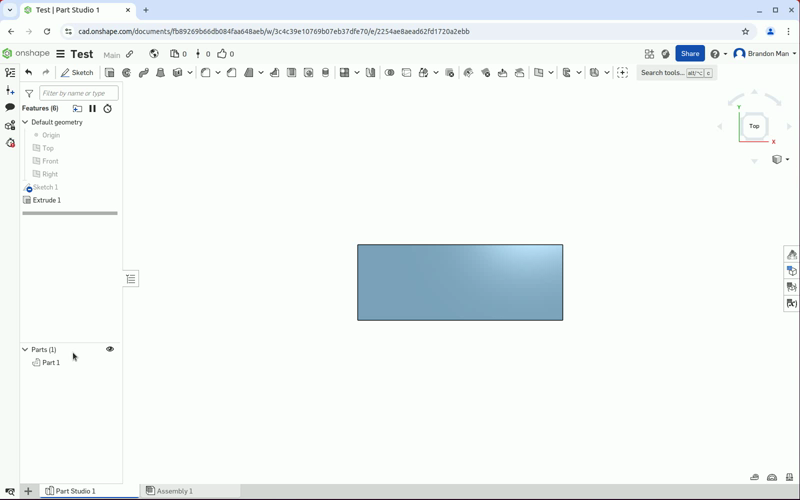
key(y)
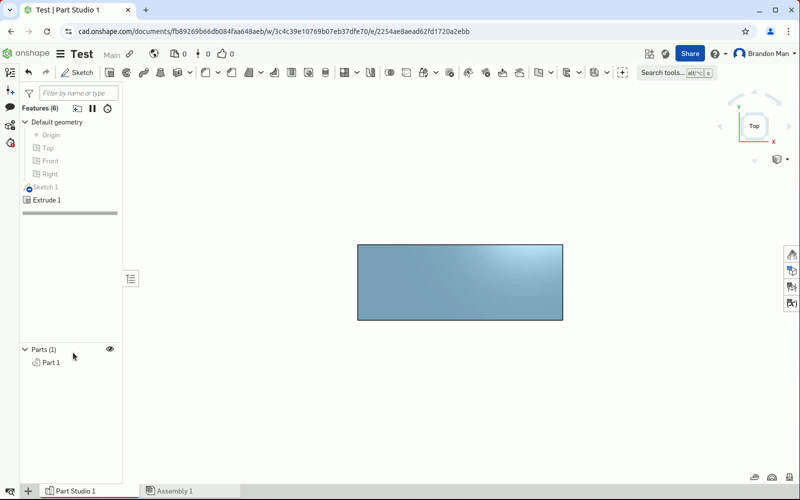
key(shift+p)
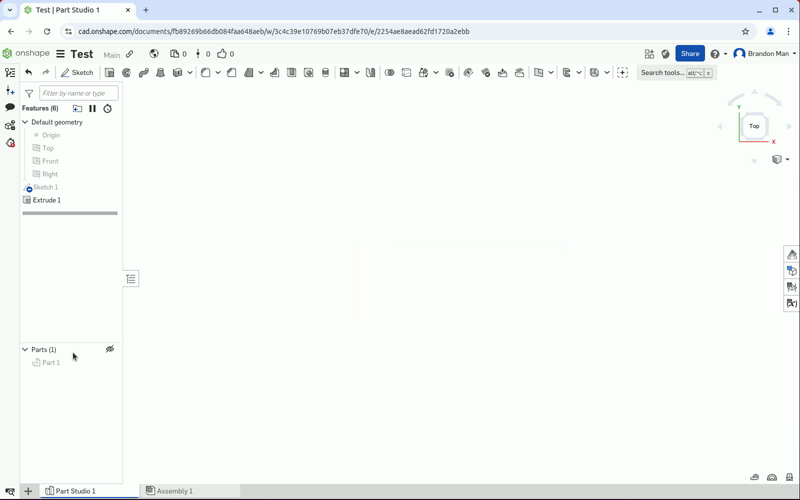
key(space)
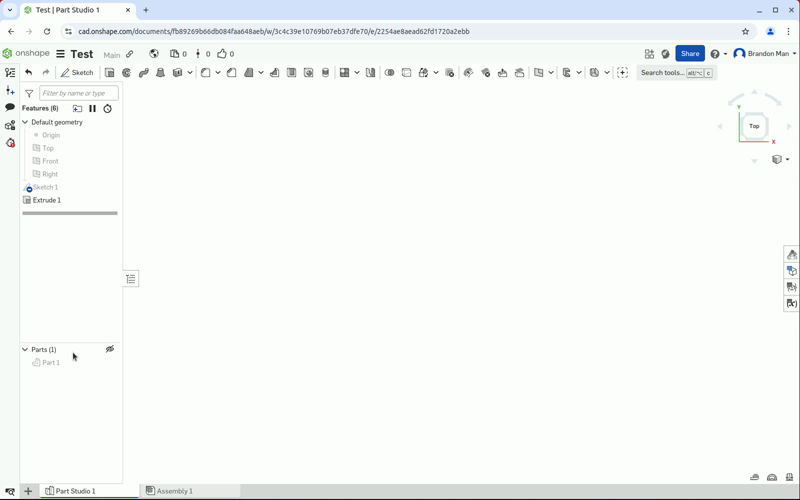
key_down(shift)
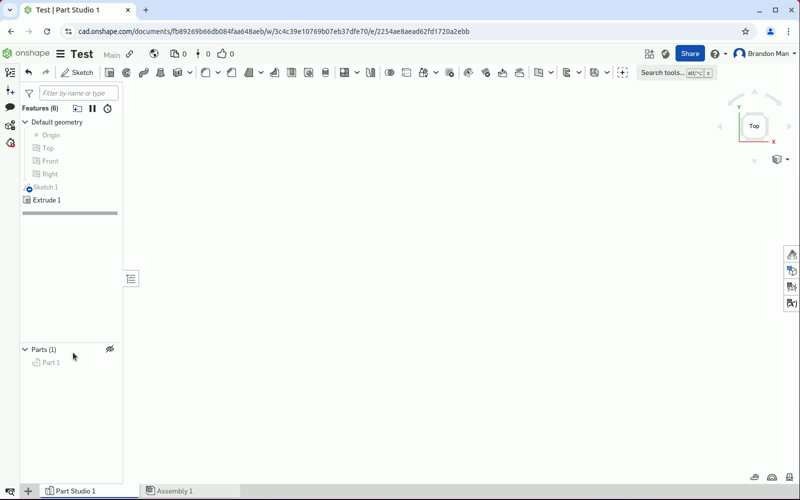
key(up)
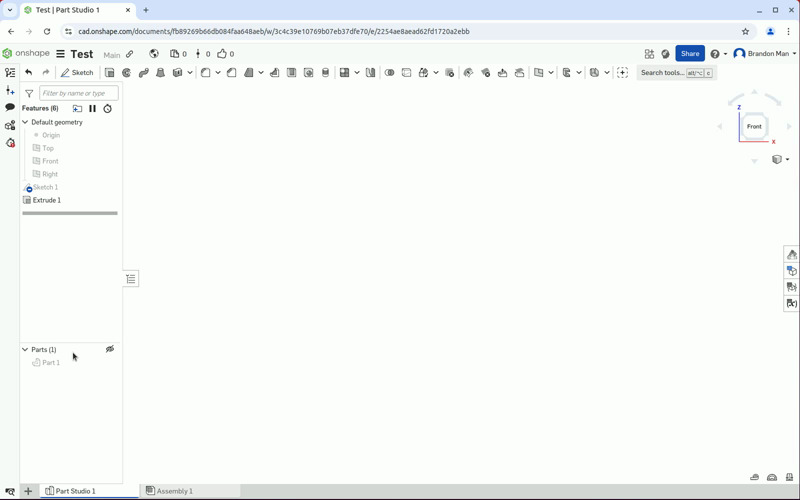
key_up(shift)
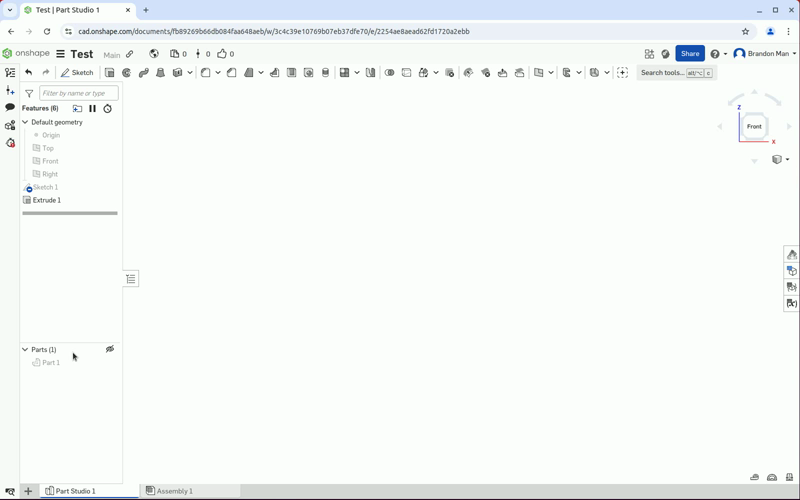
key(space)
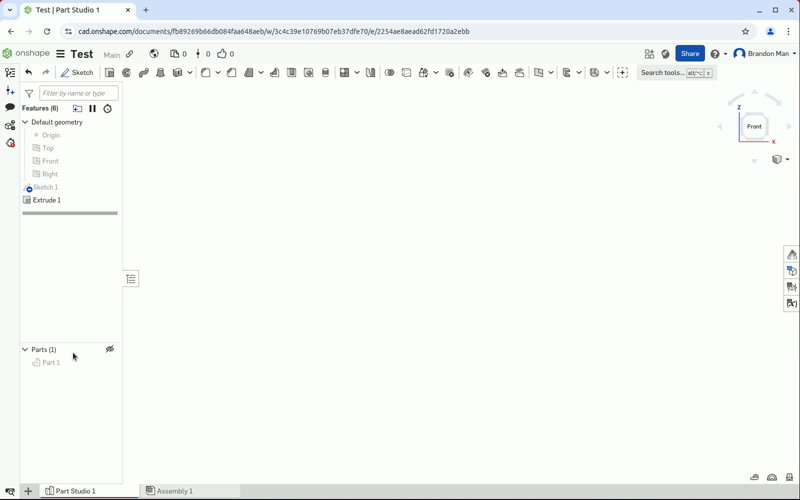
key_down(shift)
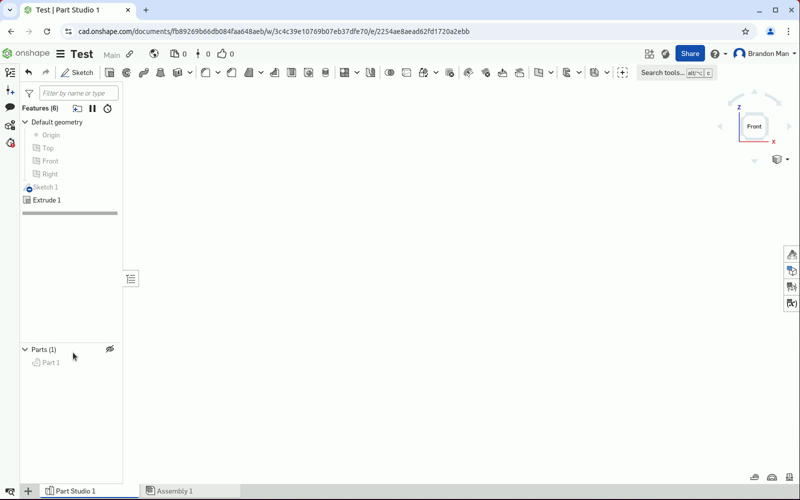
key(left)
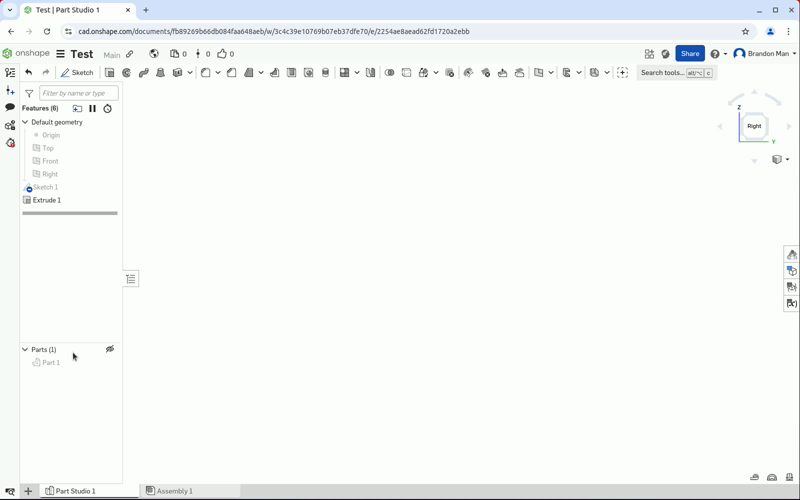
key_up(shift)
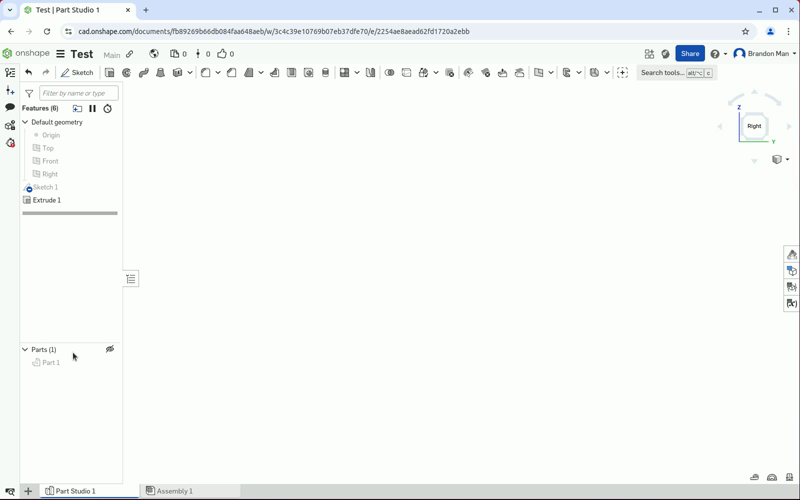
mouse_move(73, 352)
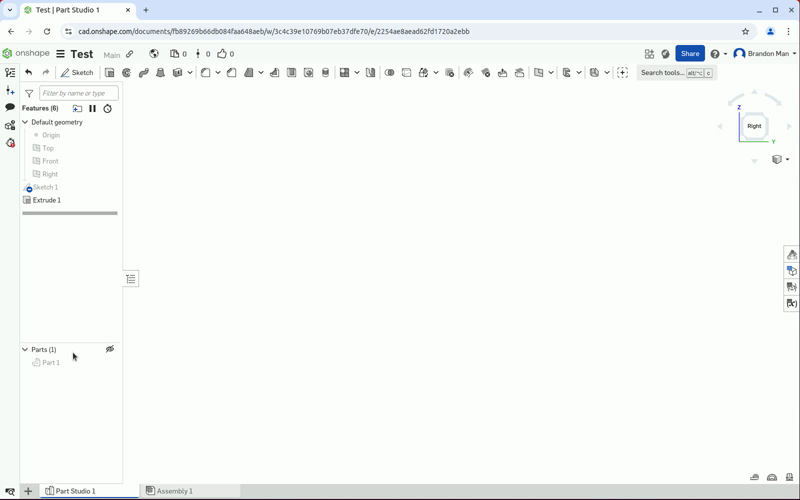
key(shift+y)
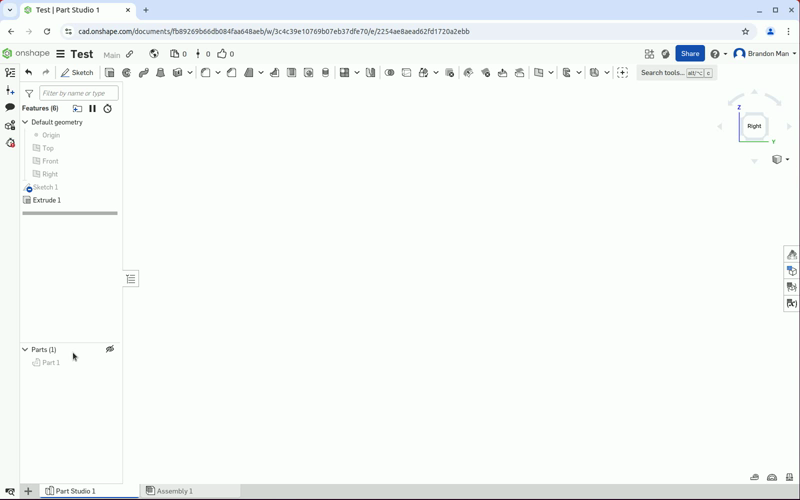
key(shift+s)
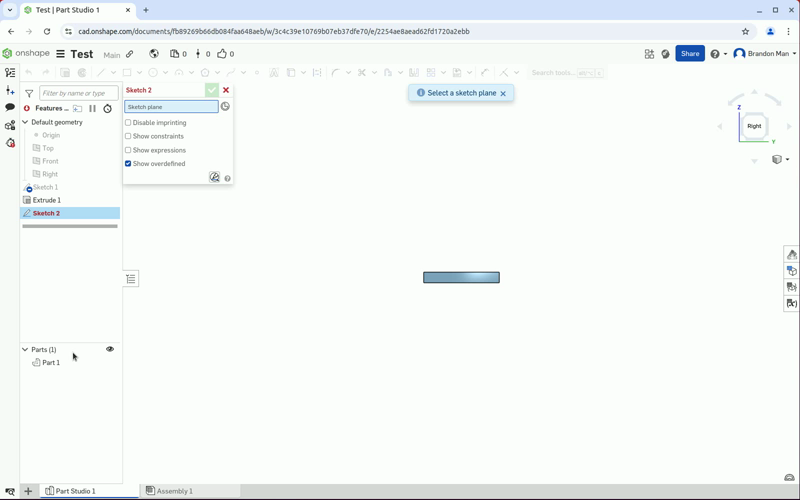
mouse_move(73, 176)
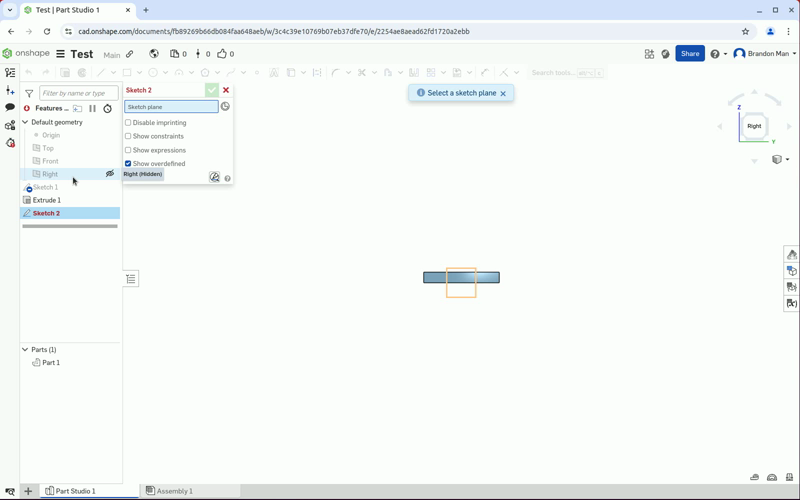
click(73, 176)
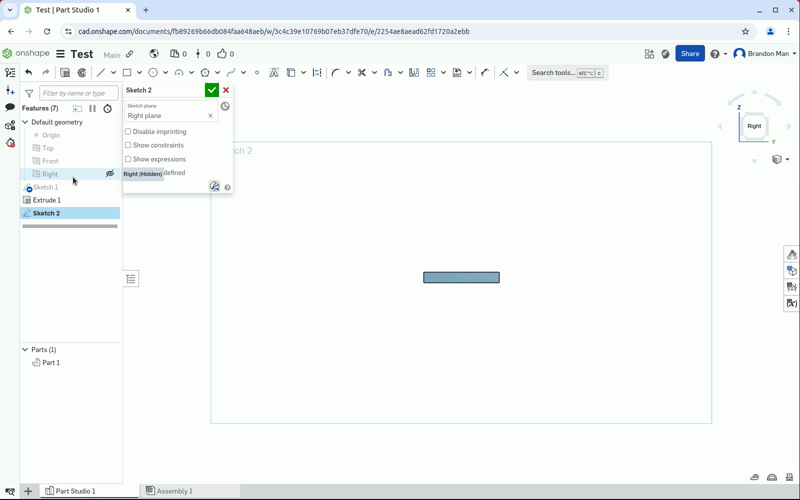
mouse_move(73, 352)
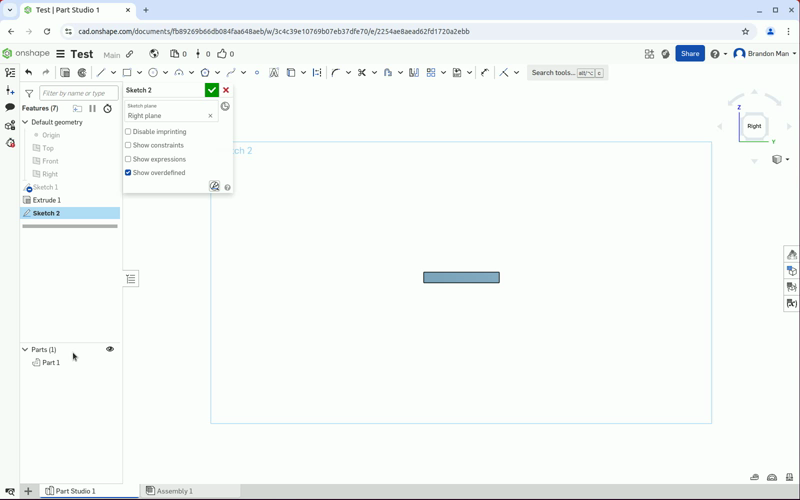
key(y)
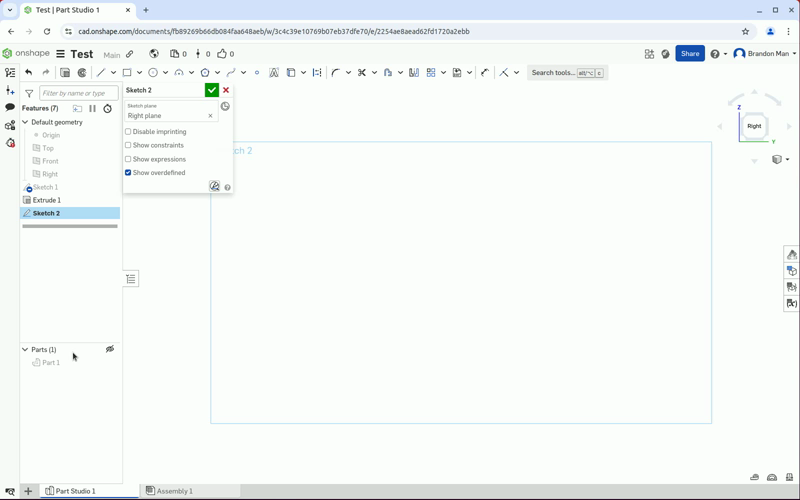
key(c)
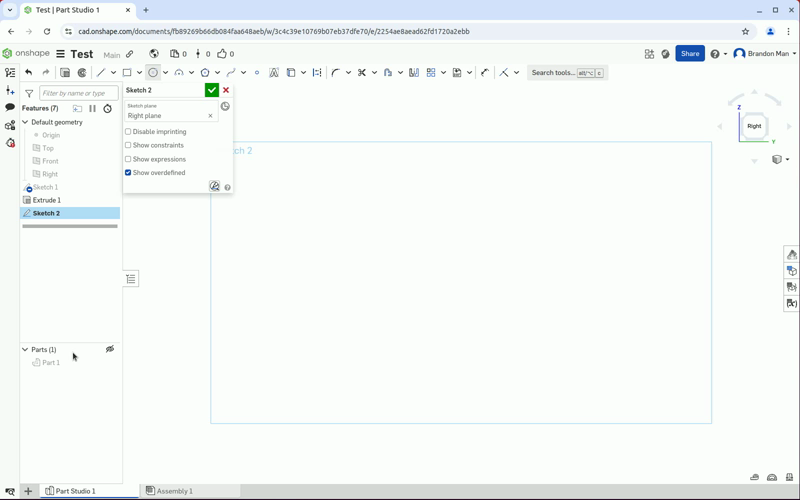
key_down(shift)
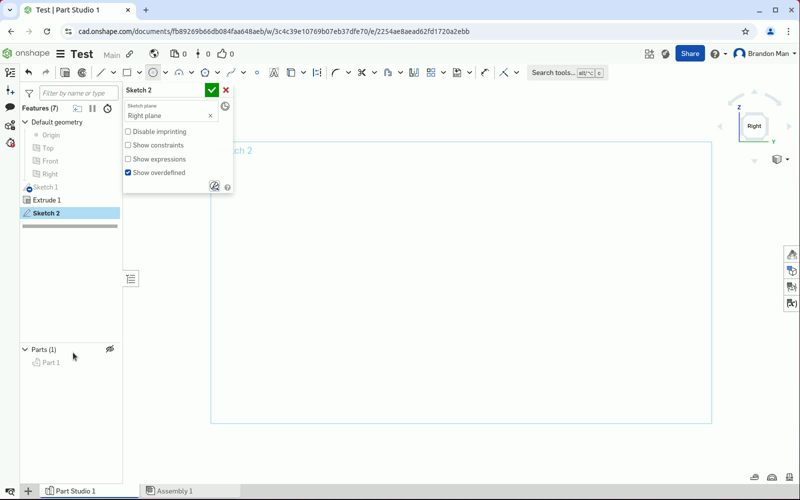
mouse_move(429, 276)
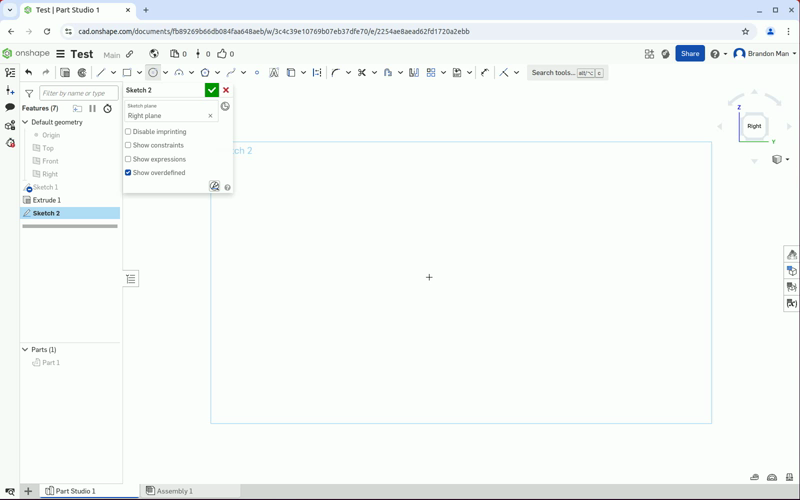
click(429, 276)
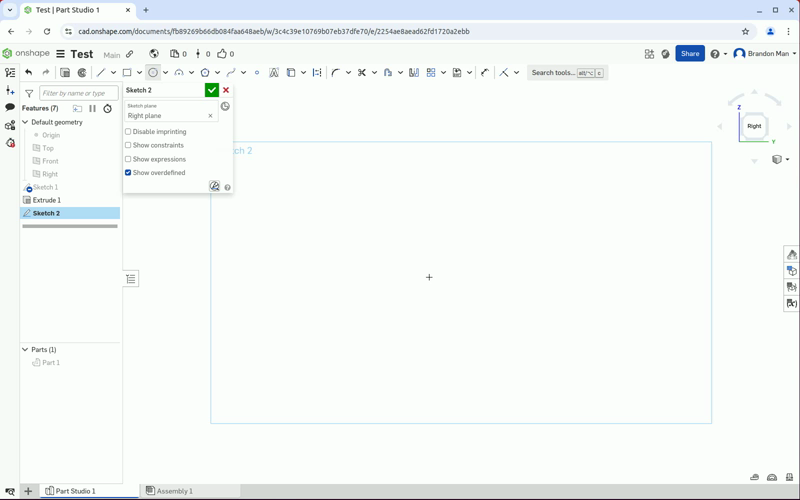
key_up(shift)
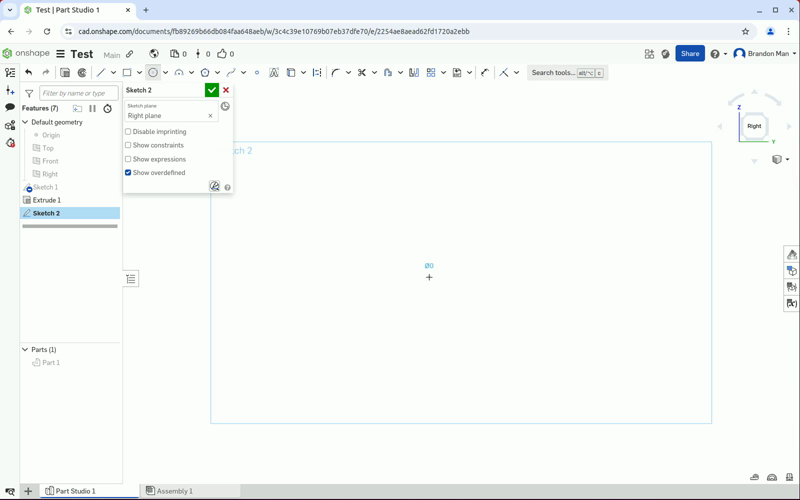
mouse_move(435, 276)
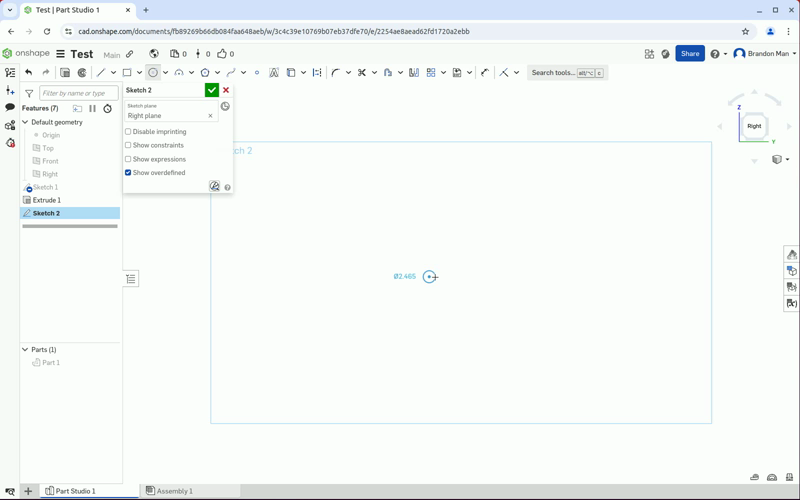
click(435, 276)
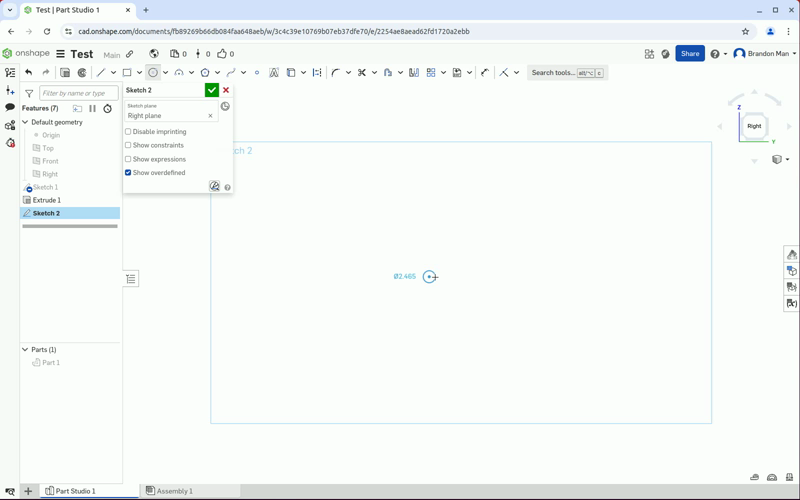
key(esc)
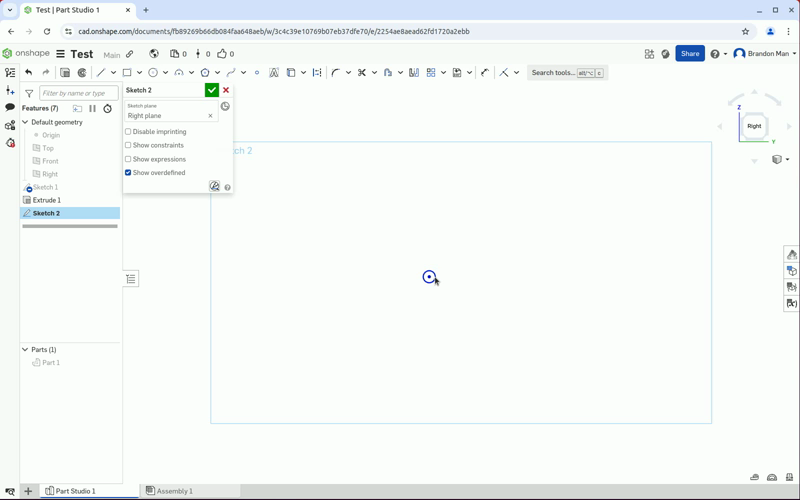
mouse_move(427, 272)
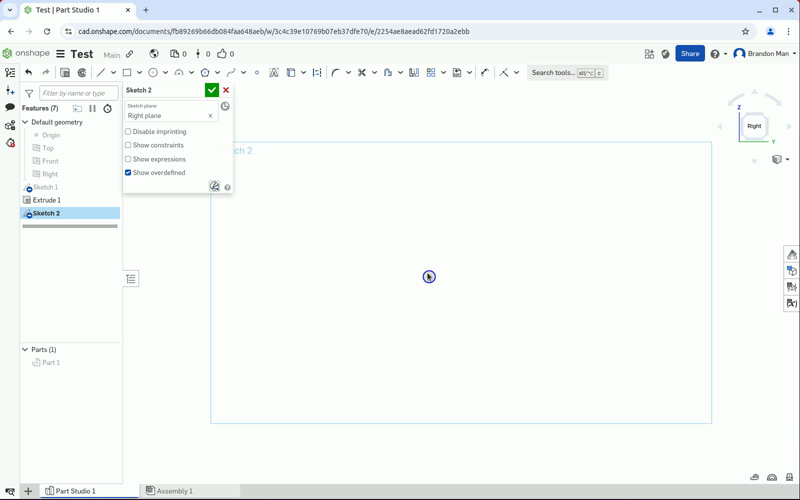
scroll(6)
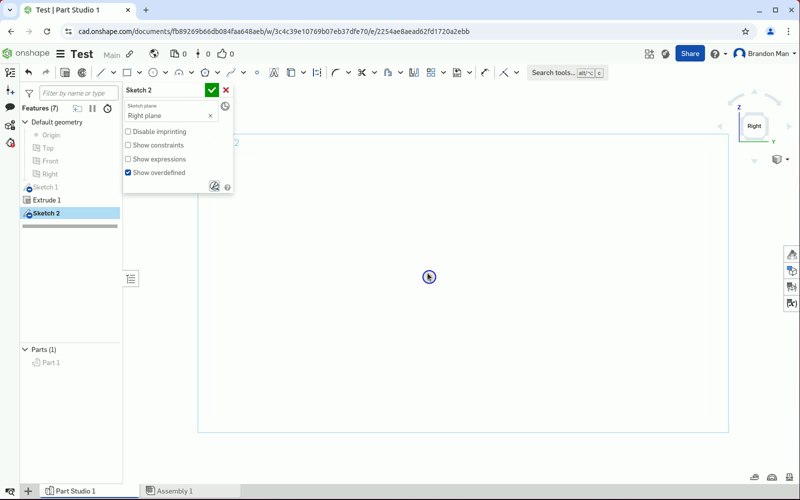
scroll(6)
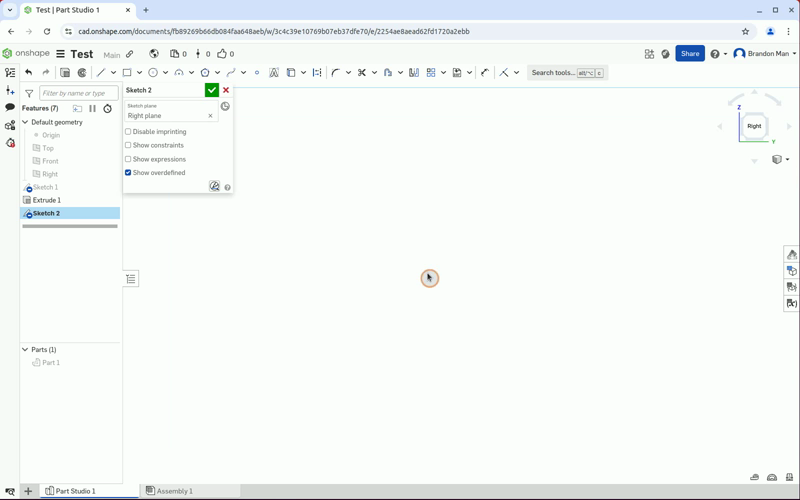
scroll(6)
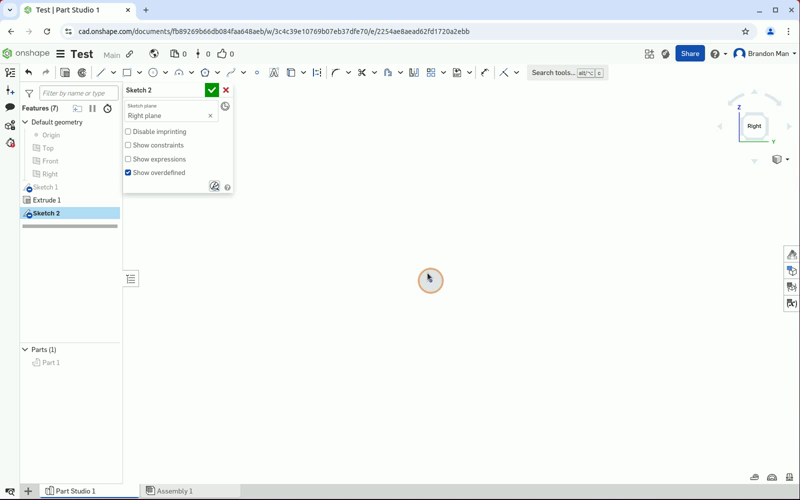
scroll(6)
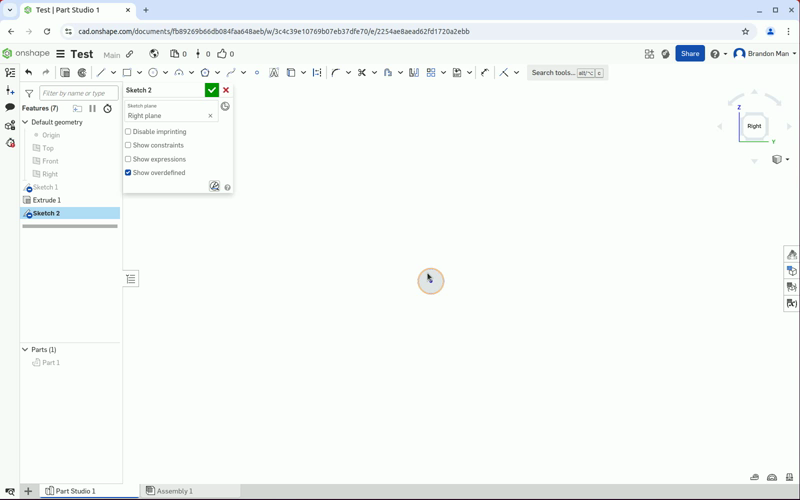
scroll(6)
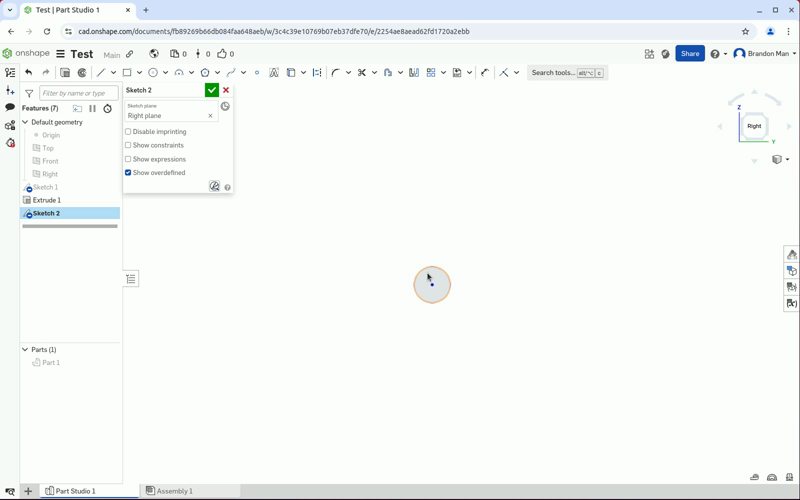
scroll(6)
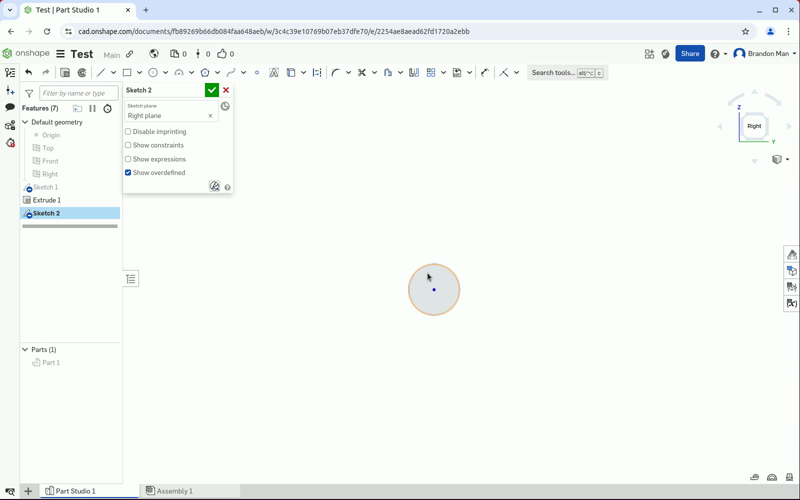
scroll(6)
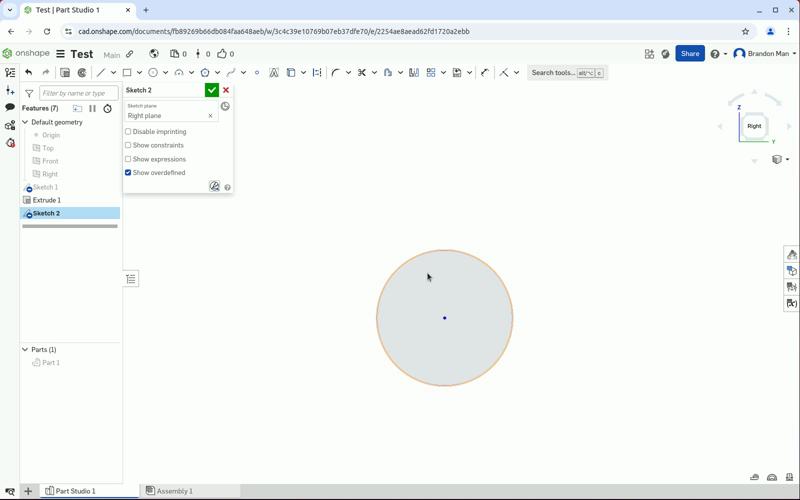
click(427, 272)
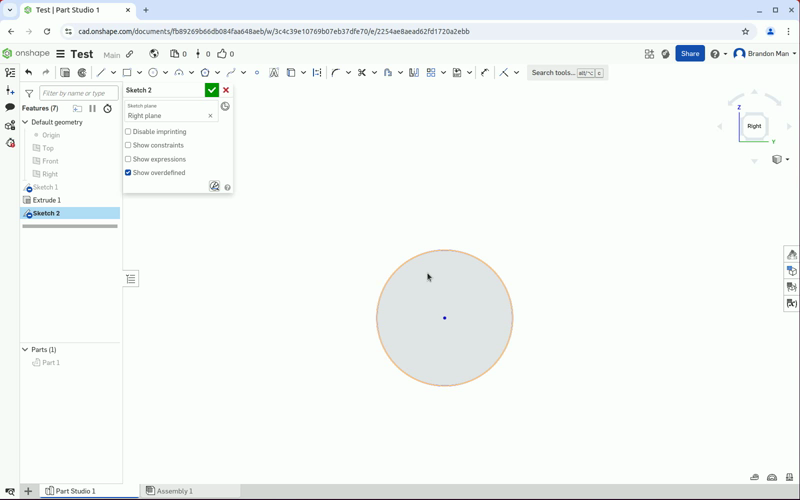
scroll(-6)
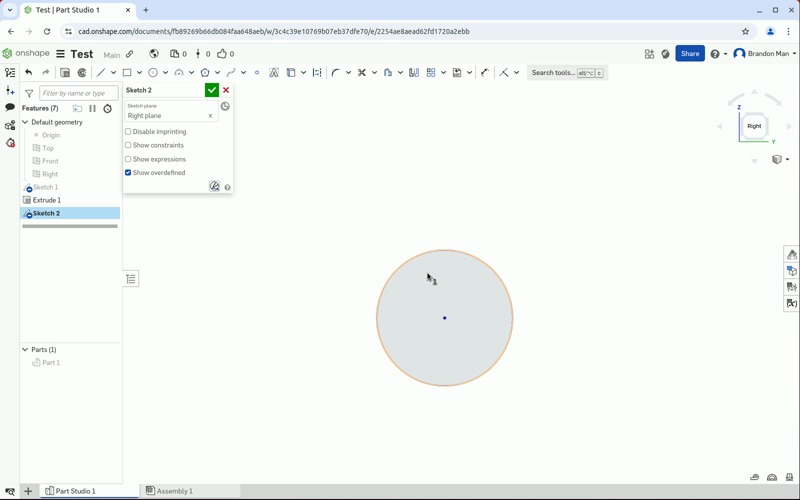
scroll(-6)
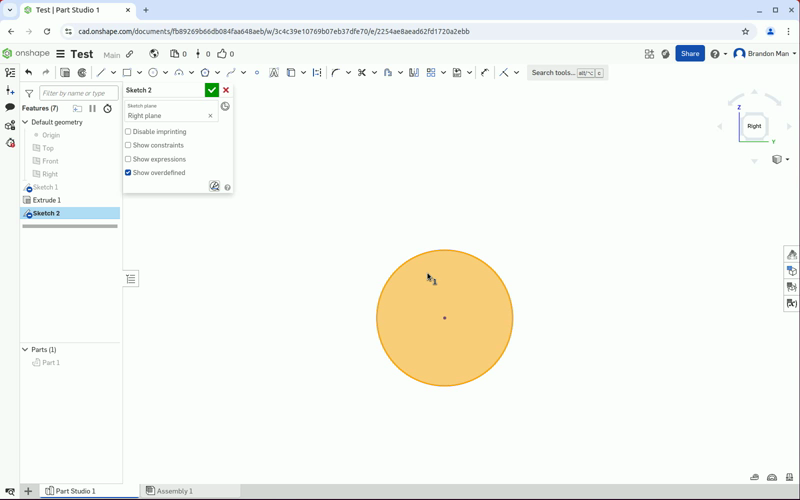
scroll(-6)
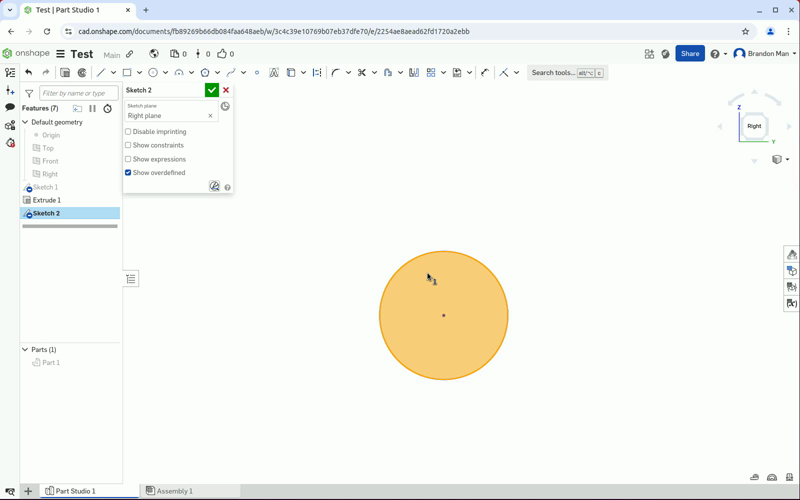
scroll(-6)
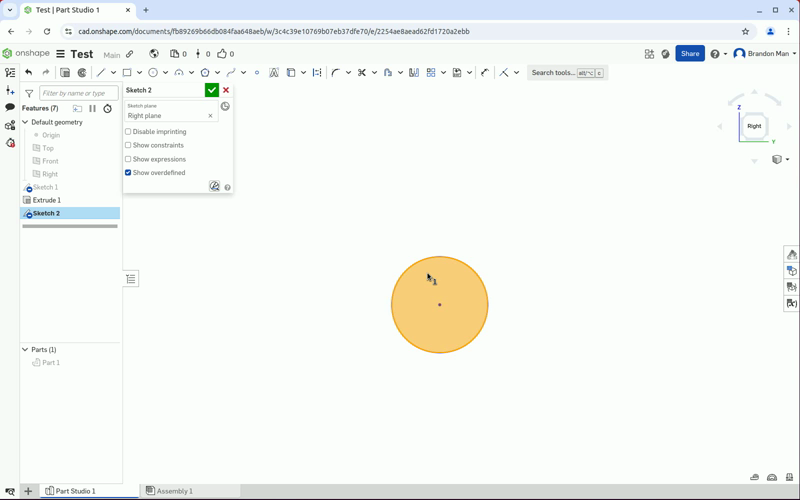
scroll(-6)
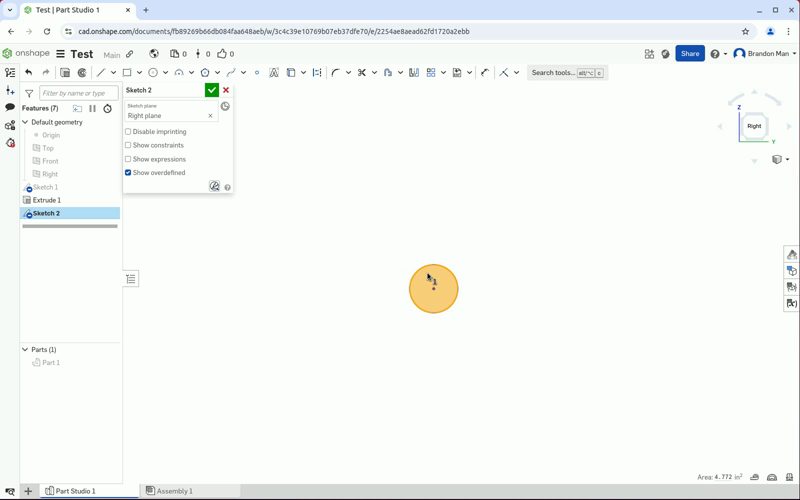
scroll(-6)
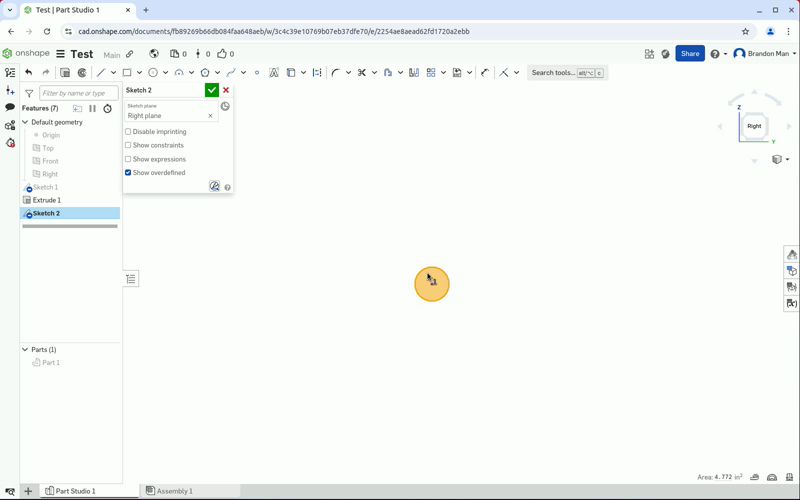
scroll(-6)
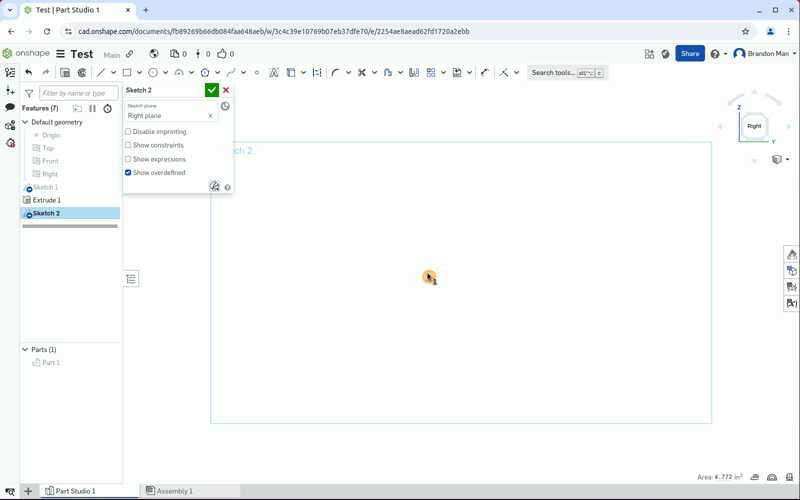
mouse_move(73, 352)
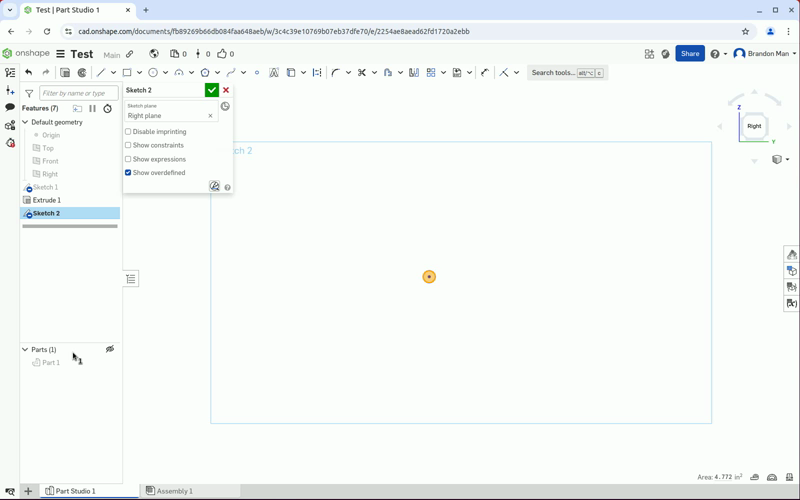
key(shift+y)
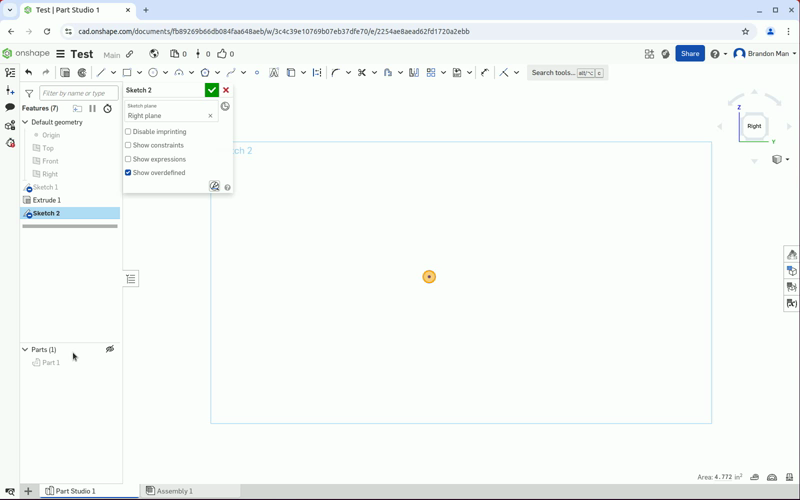
key(shift+e)
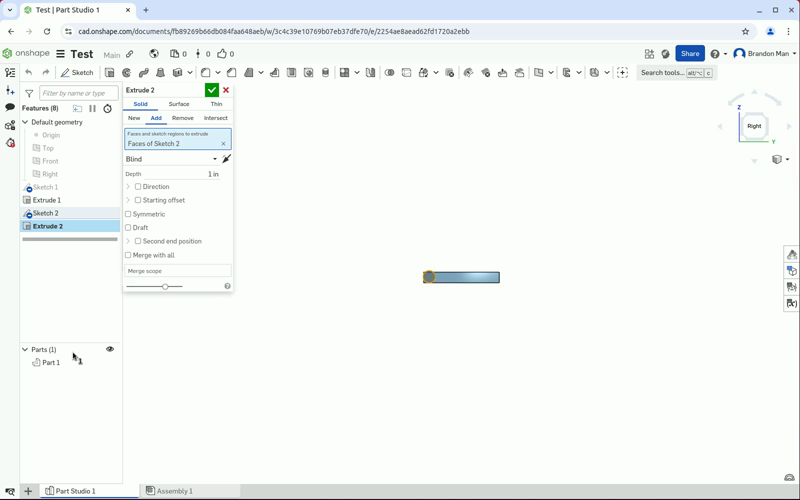
mouse_move(143, 106)
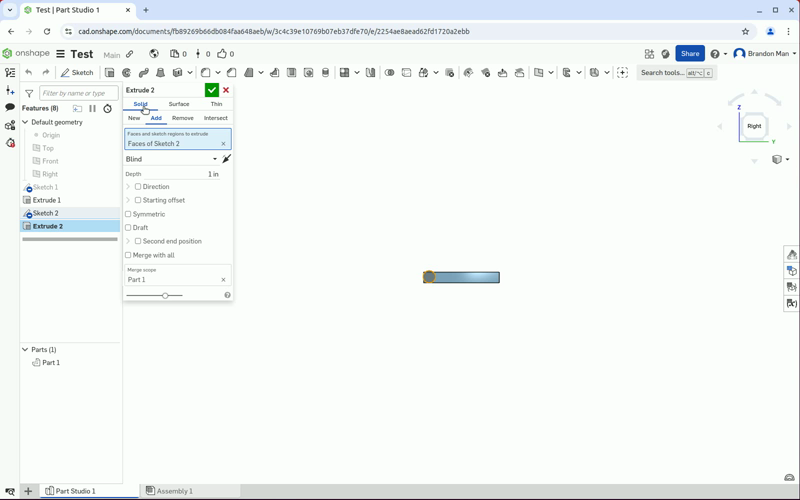
click(143, 106)
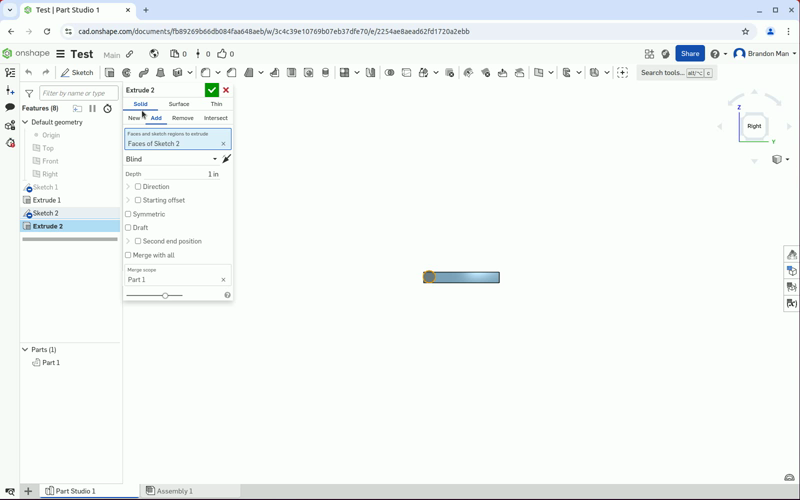
mouse_move(137, 120)
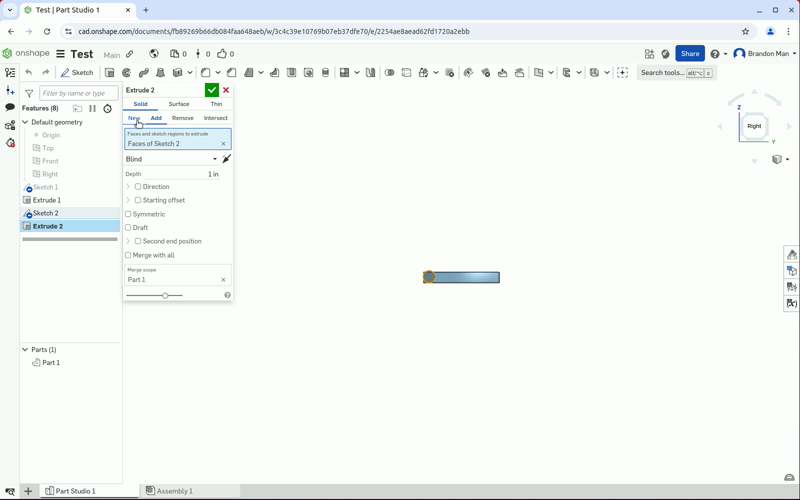
click(137, 120)
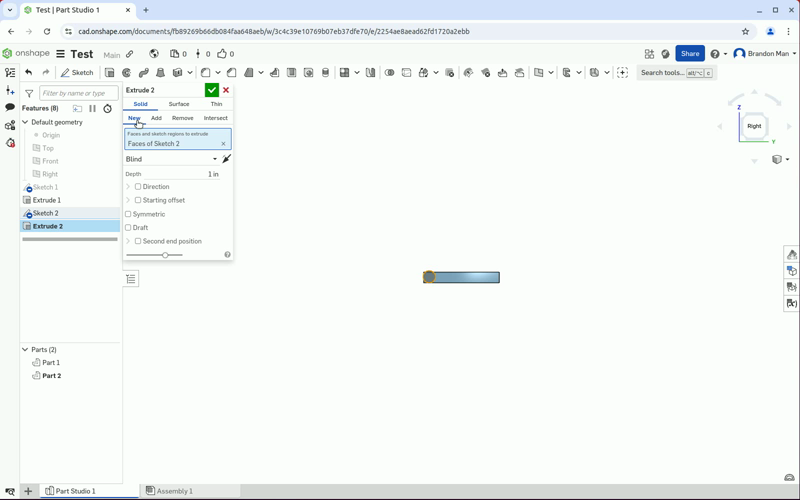
key(tab, 4)
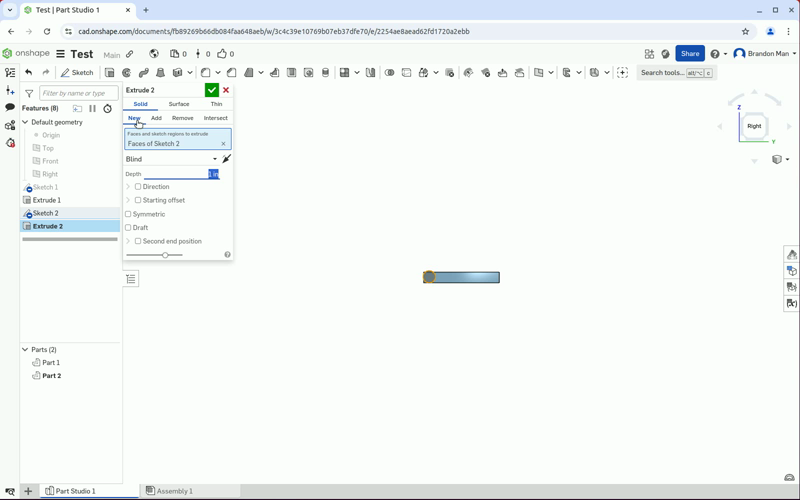
text(46.216)
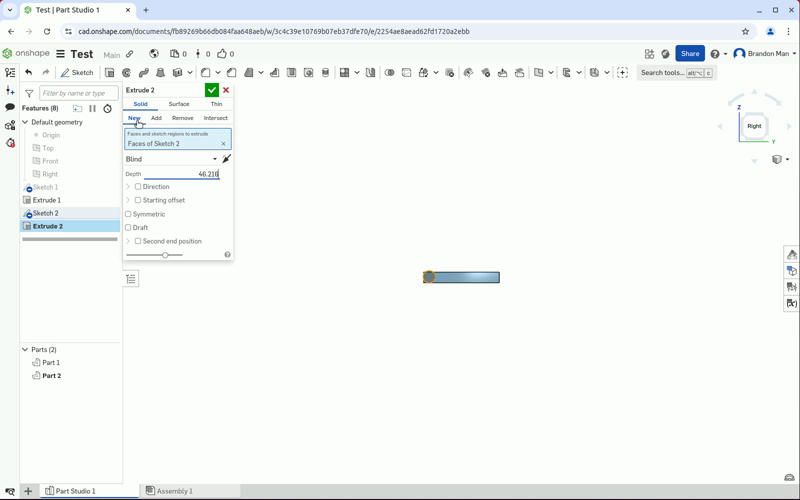
key(tab, 3)
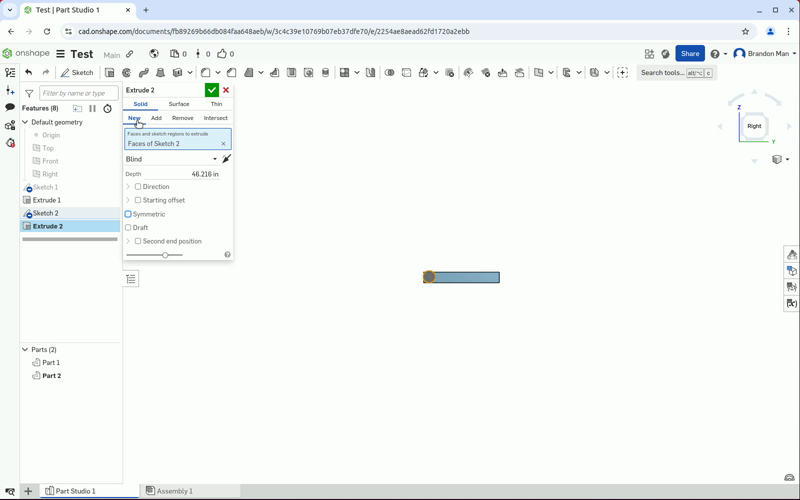
key(space)
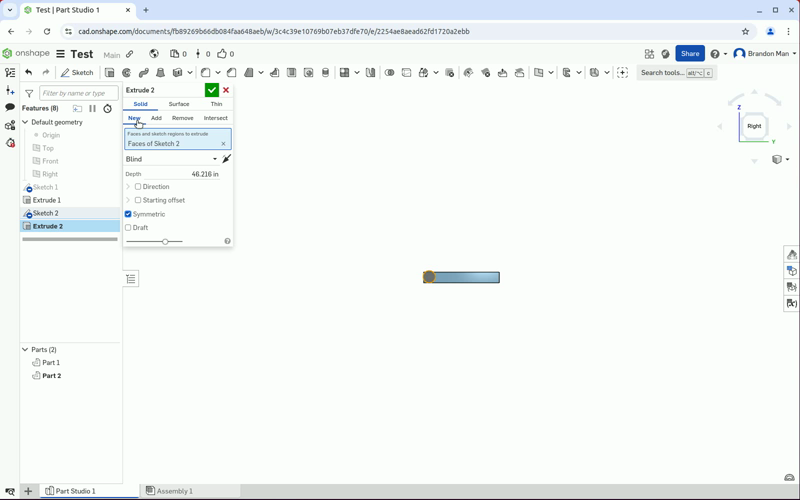
key(enter)
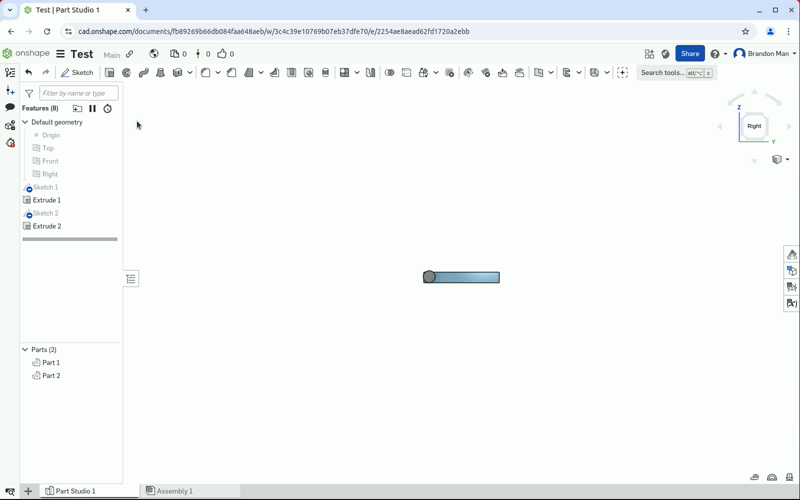
key(shift+h)
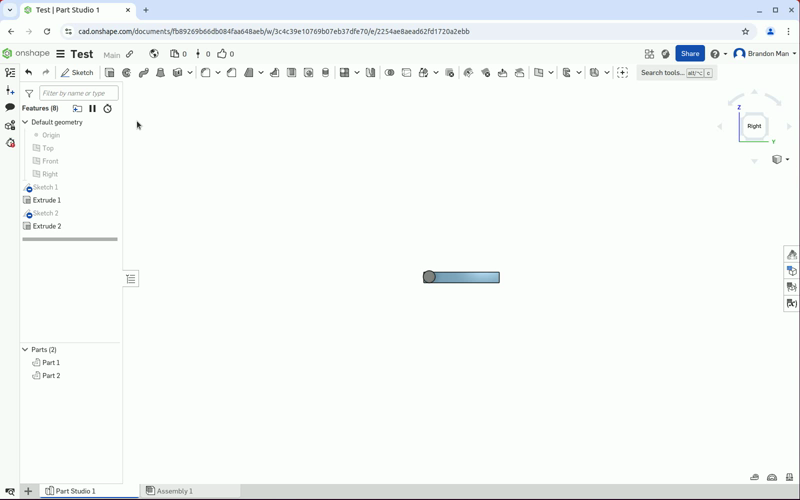
key(shift+h)
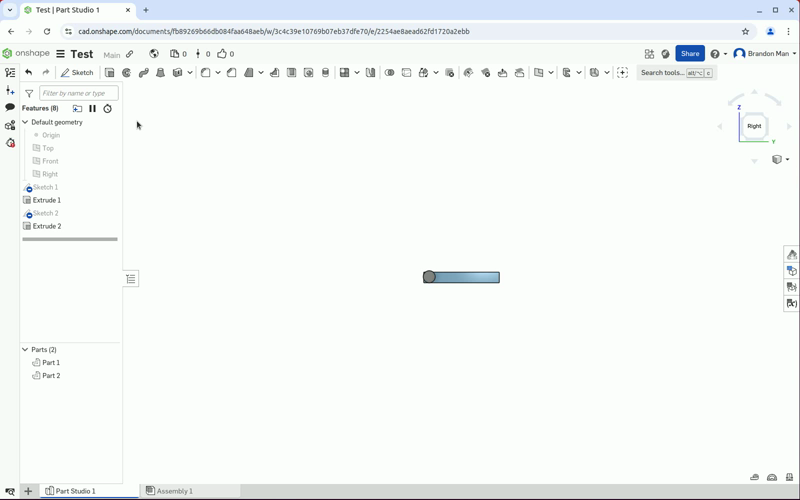
mouse_move(73, 189)
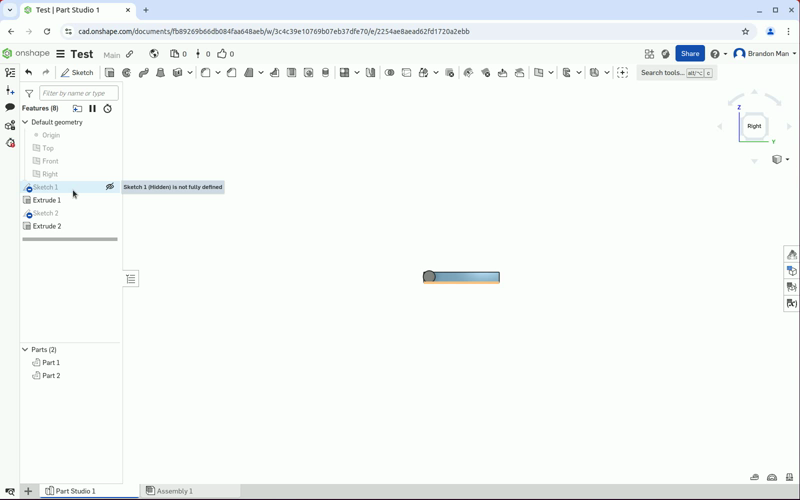
click(73, 189)
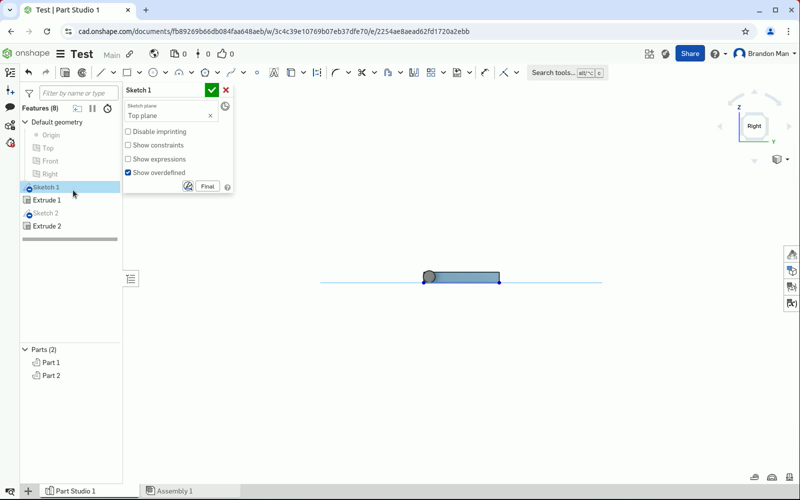
mouse_move(229, 92)
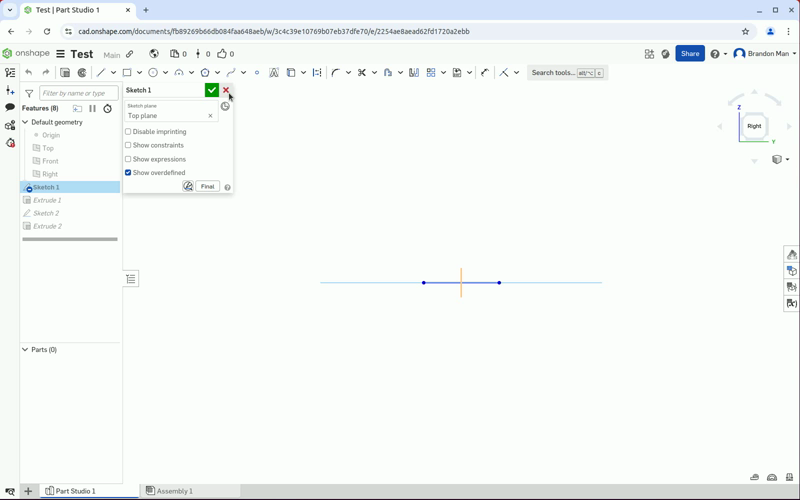
click(229, 92)
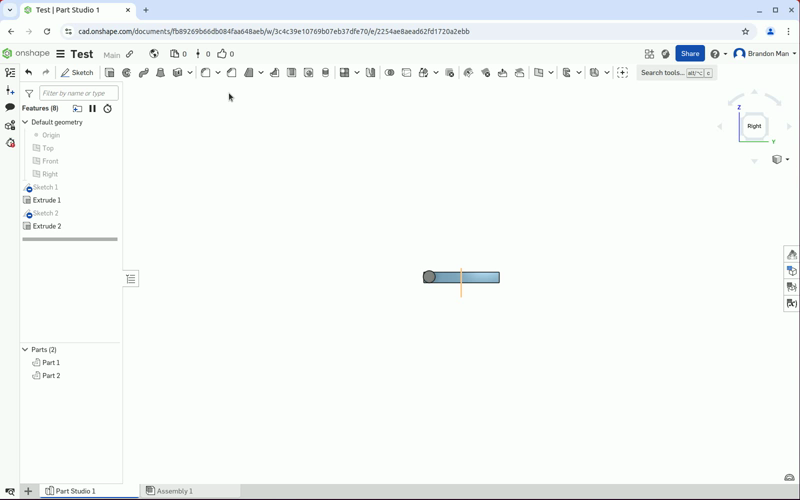
mouse_move(73, 352)
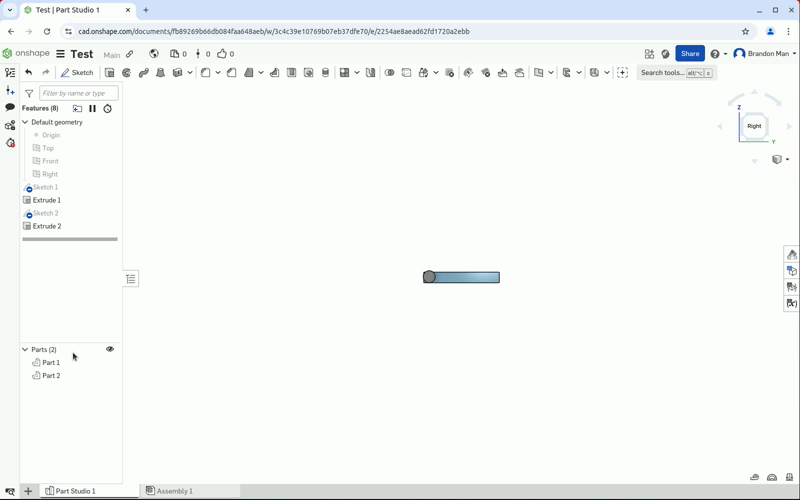
key(y)
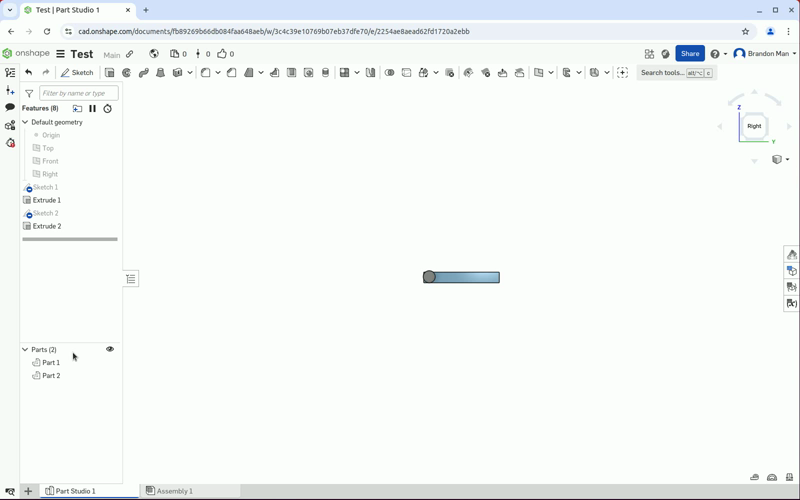
key(shift+p)
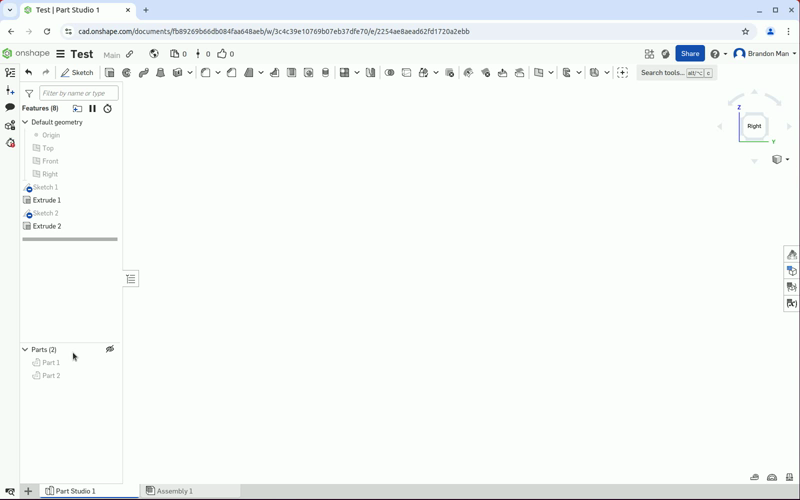
key(space)
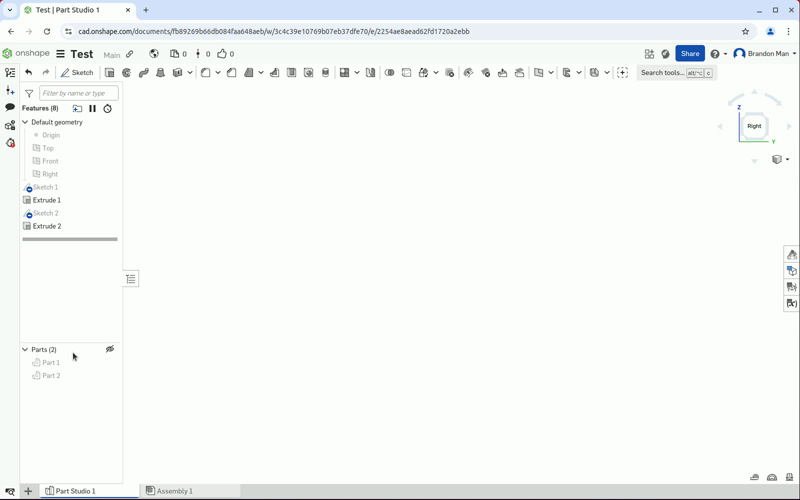
key_down(shift)
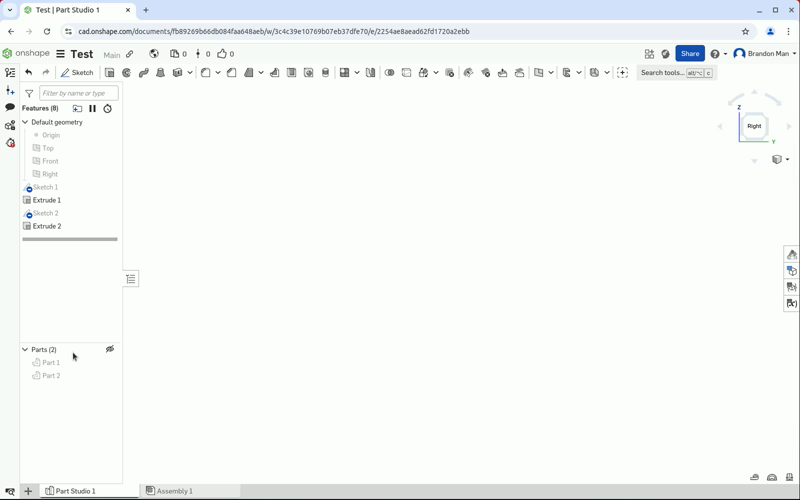
key(right)
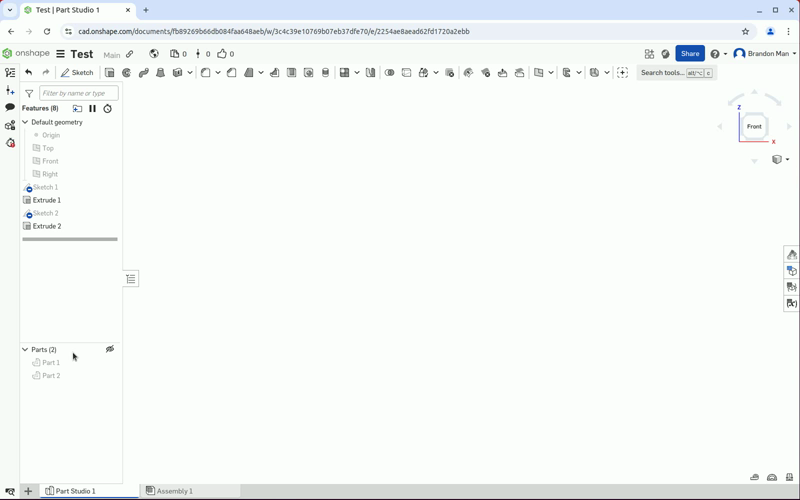
key_up(shift)
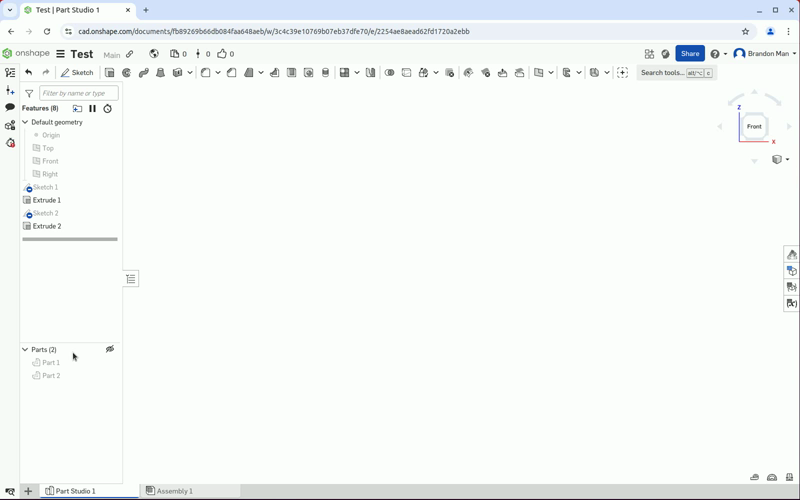
key(space)
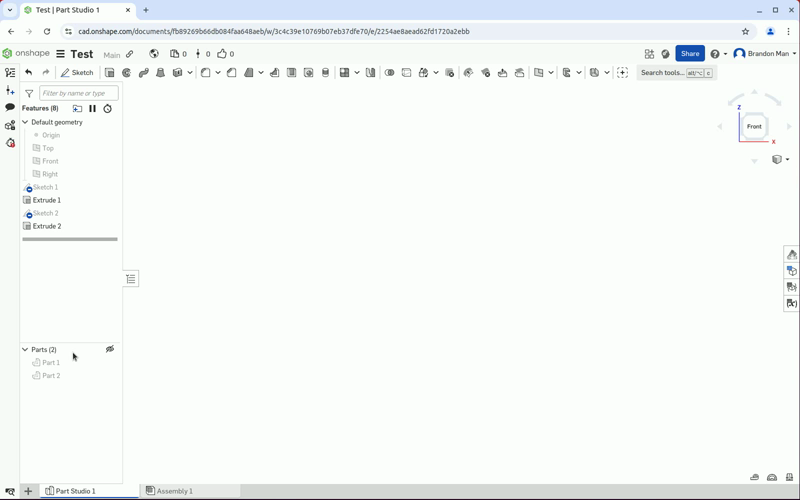
key_down(shift)
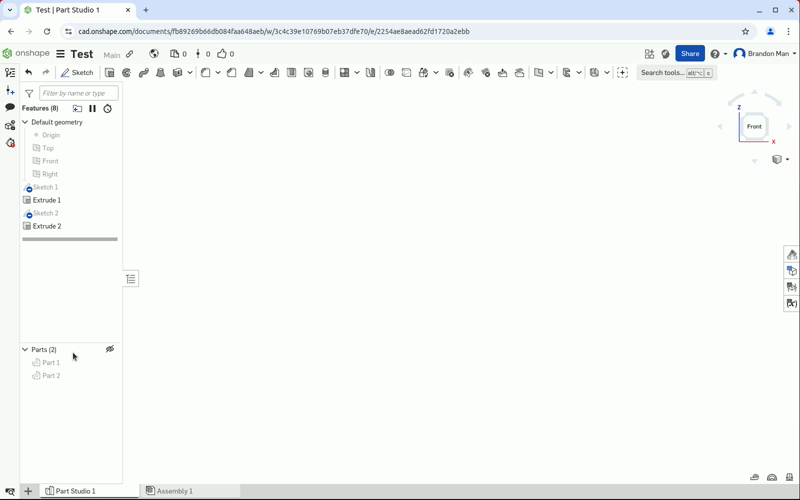
key(down)
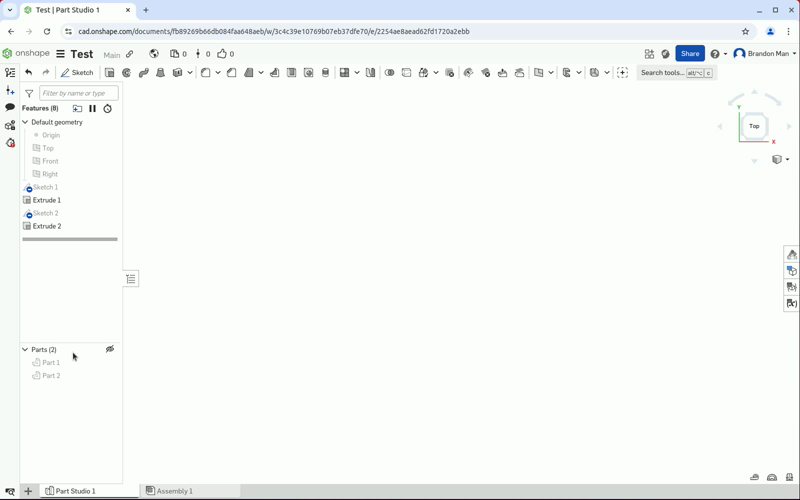
key_up(shift)
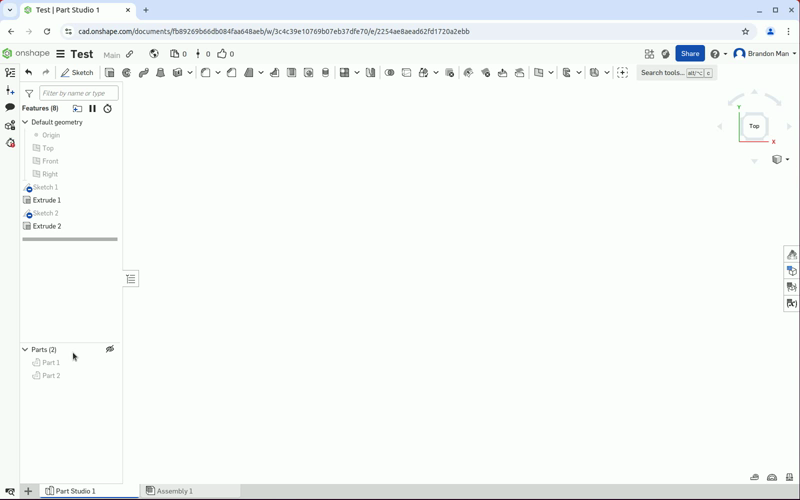
mouse_move(73, 352)
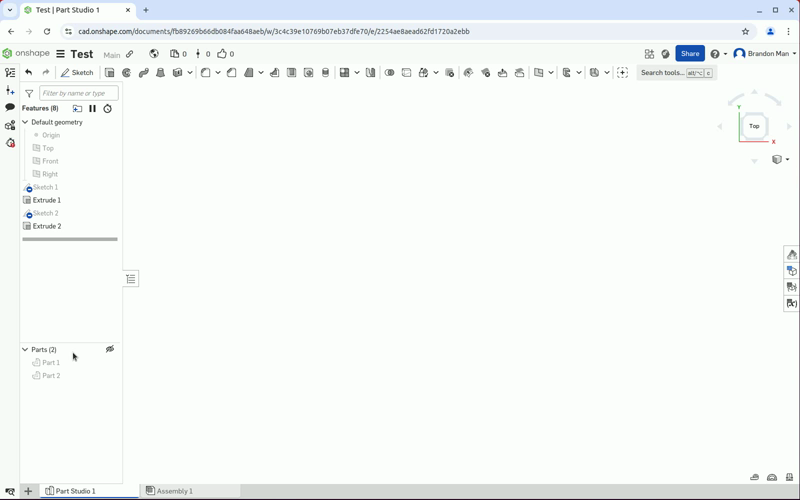
key(shift+y)
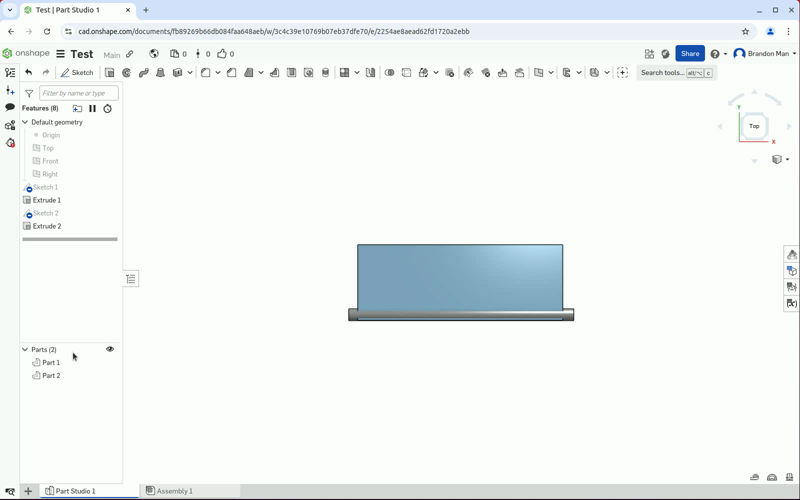
mouse_move(541, 75)
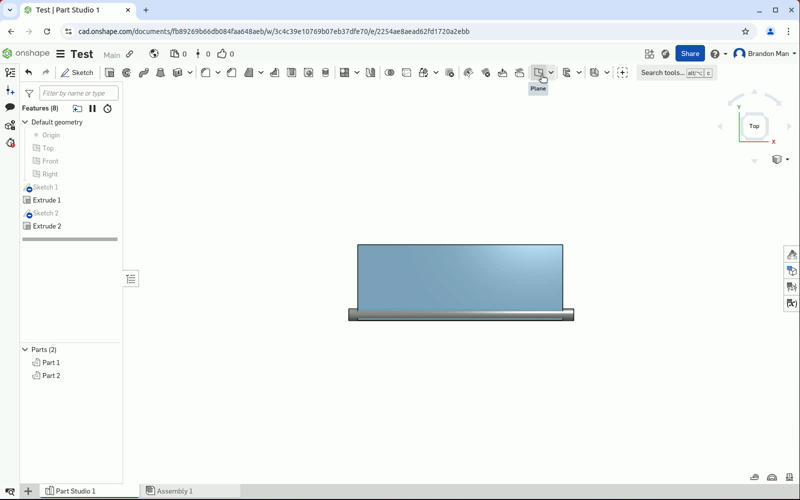
click(541, 75)
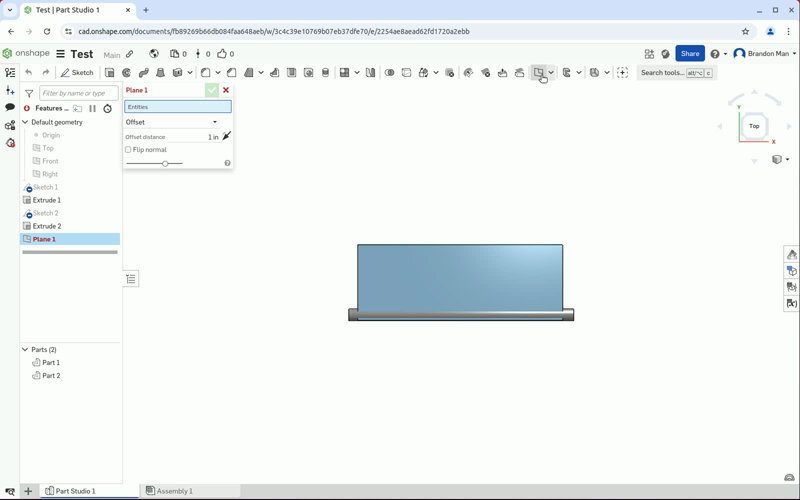
mouse_move(73, 150)
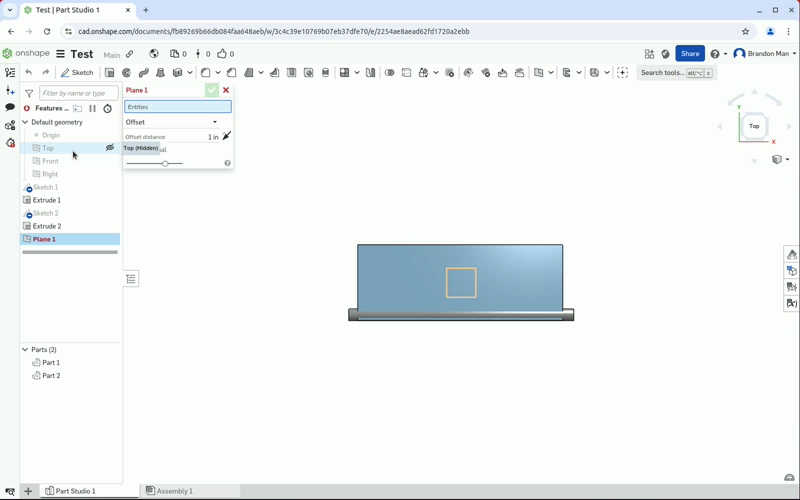
click(73, 150)
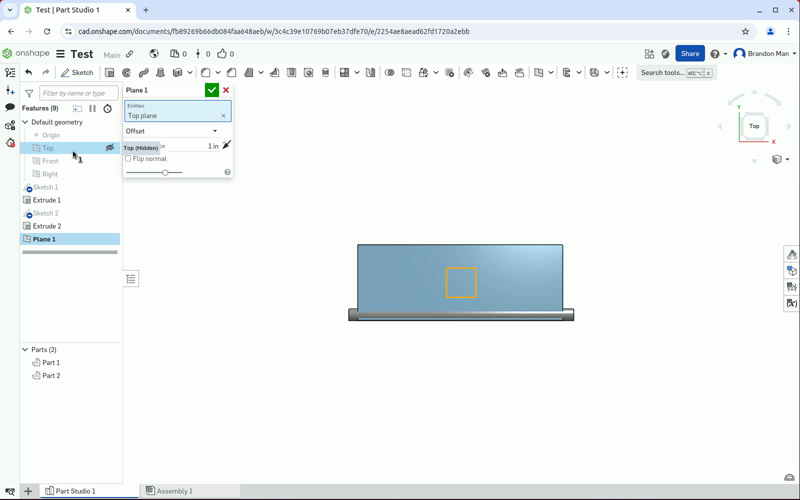
key(tab, 2)
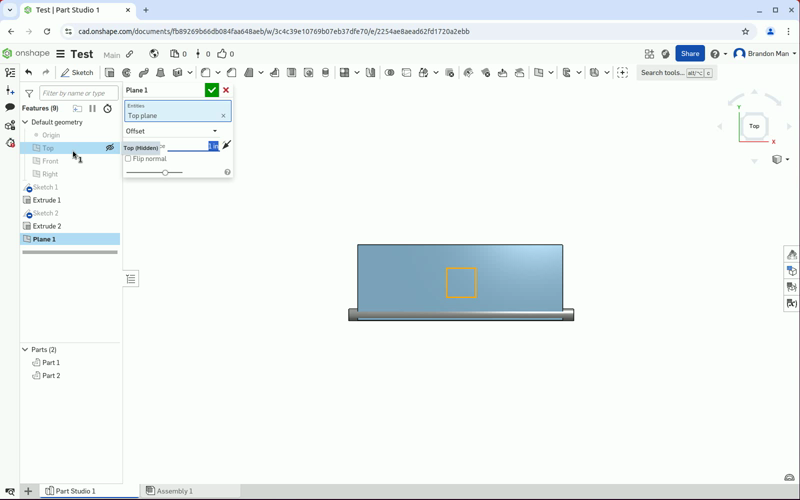
text(2.157)
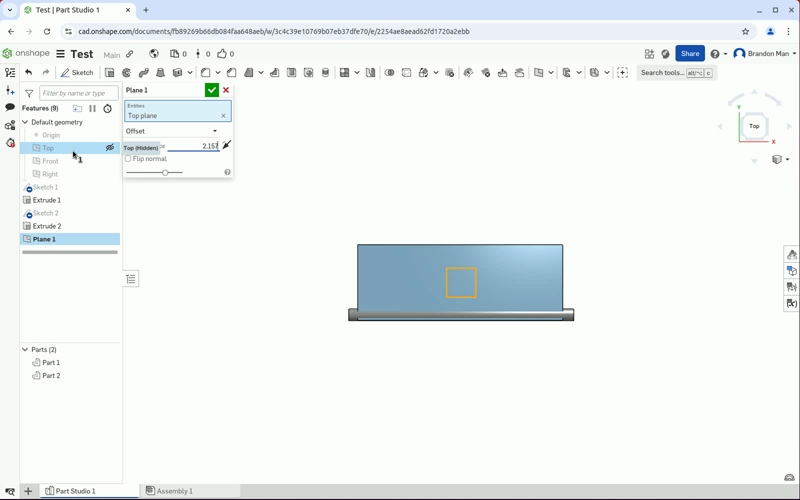
key(enter, 2)
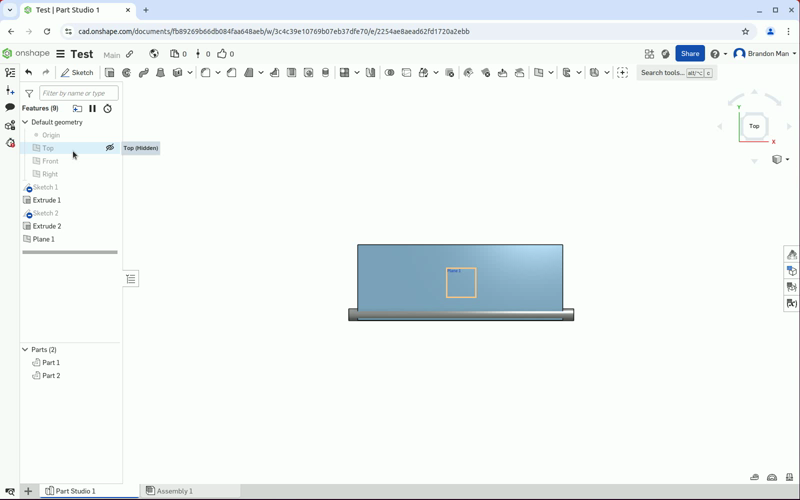
key(shift+s)
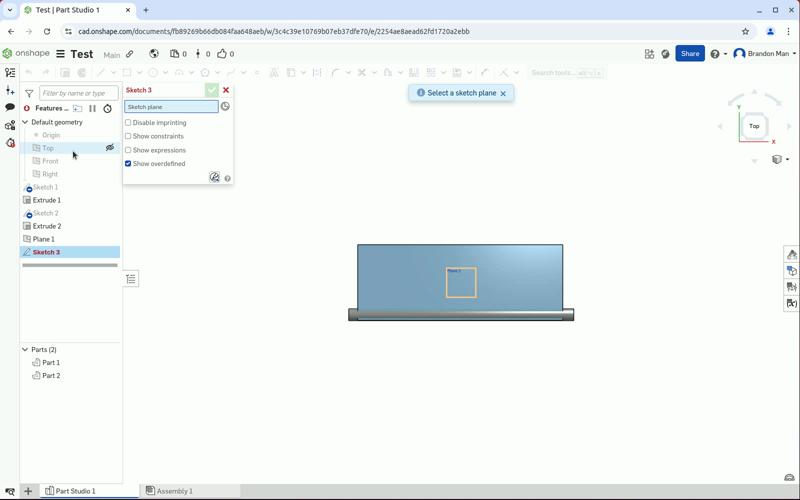
mouse_move(73, 241)
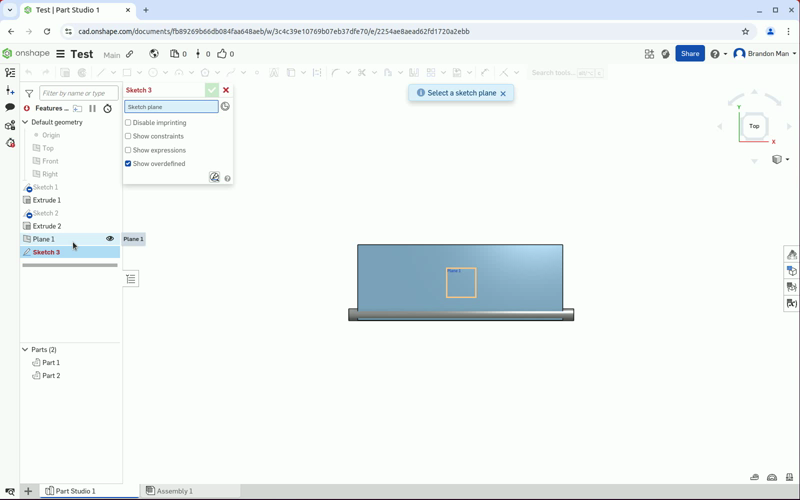
click(73, 241)
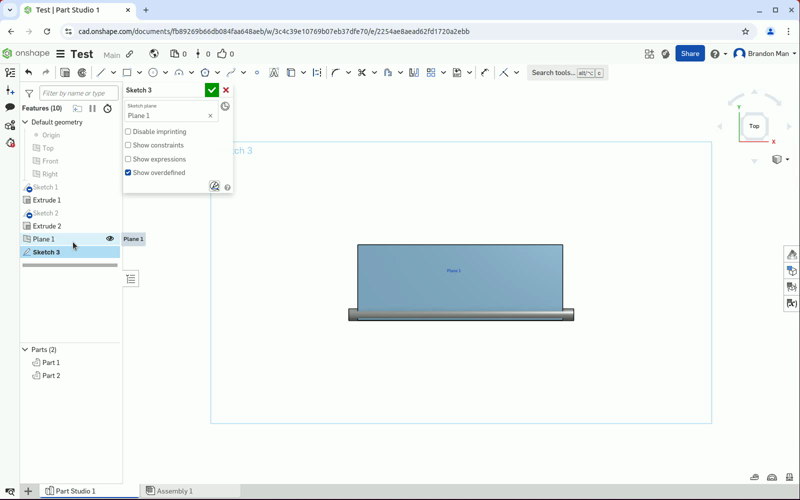
mouse_move(73, 352)
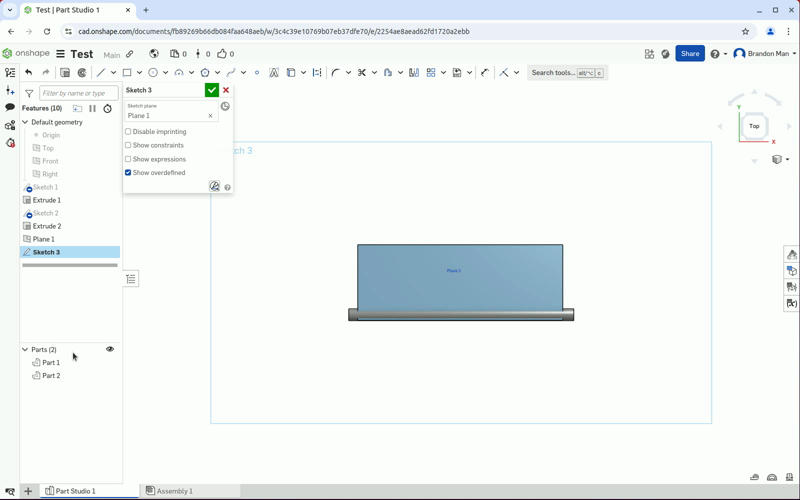
key(y)
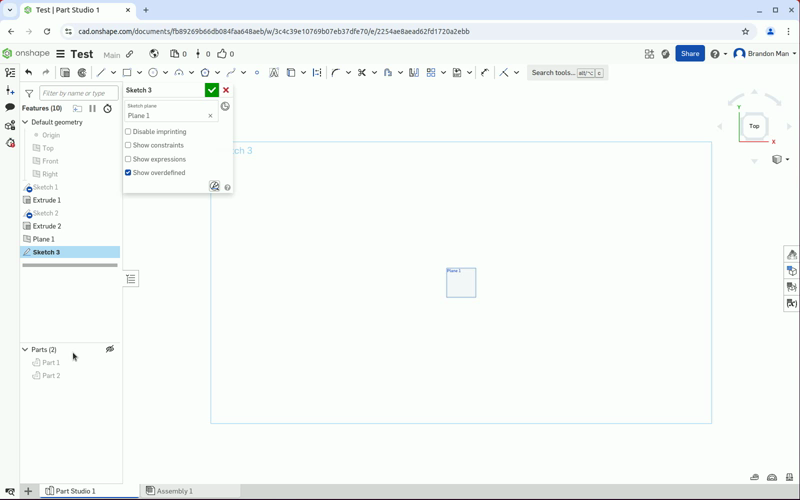
key(l)
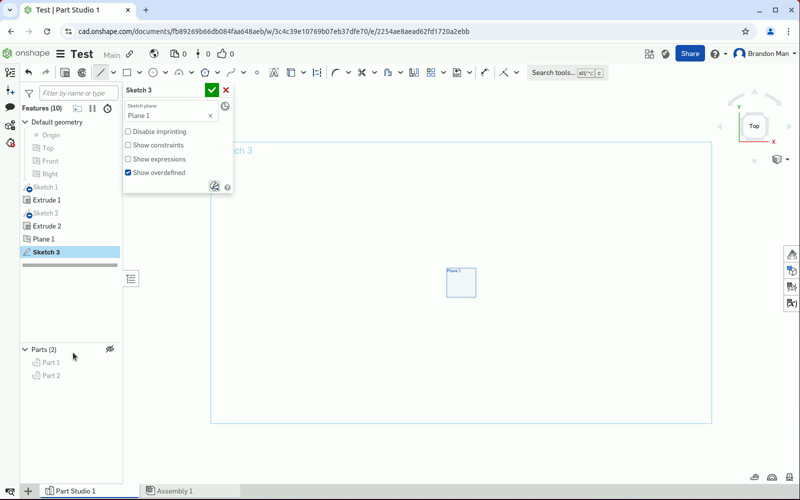
key_down(shift)
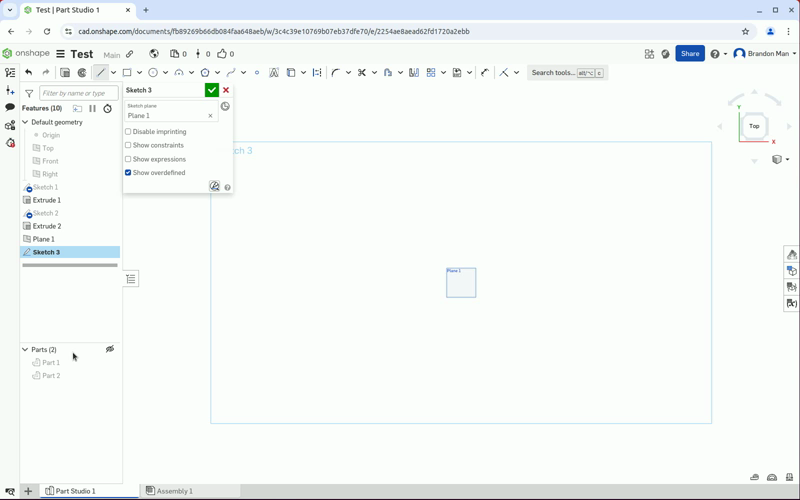
mouse_move(433, 266)
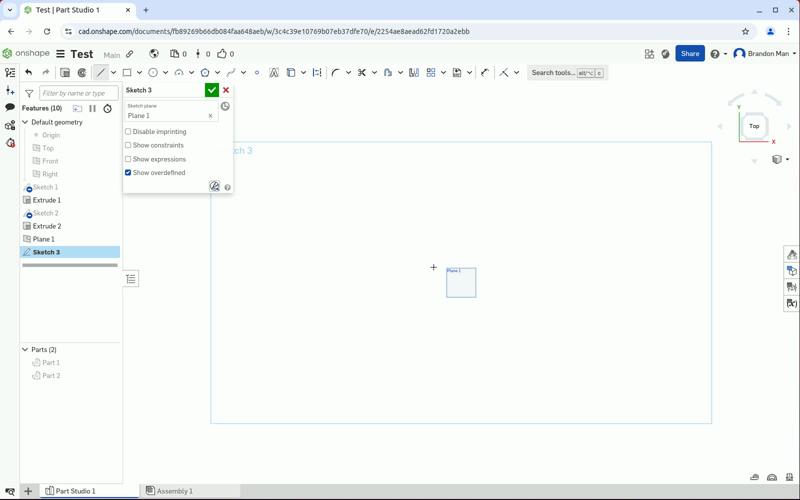
click(433, 266)
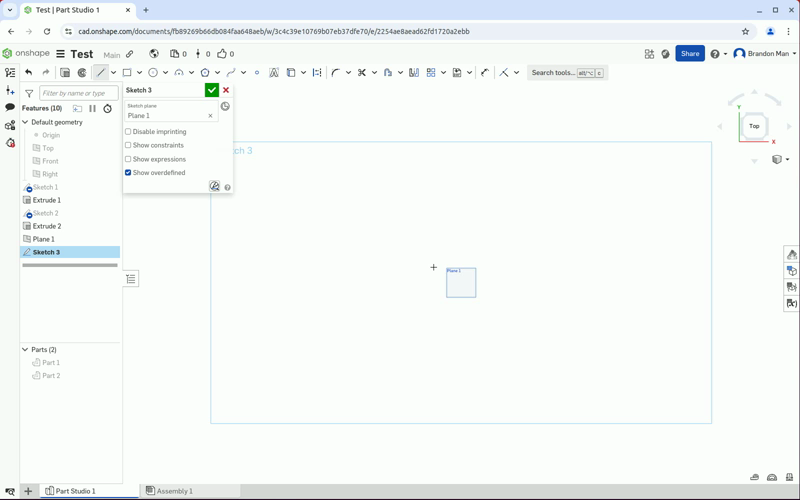
key_up(shift)
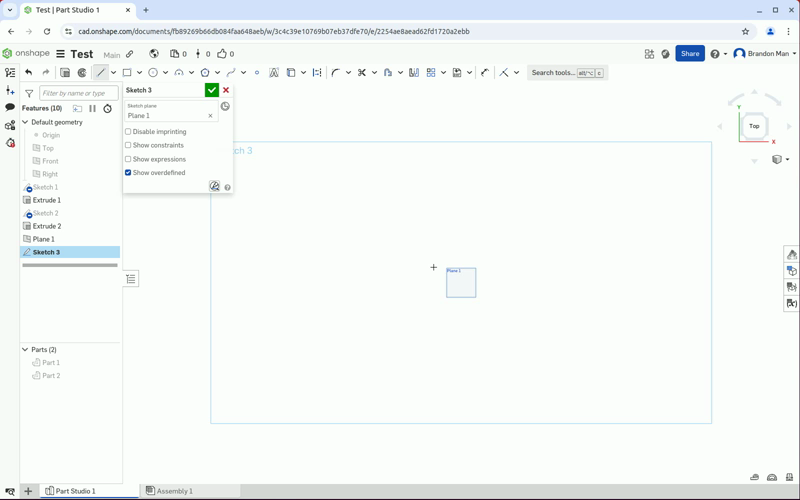
key_down(shift)
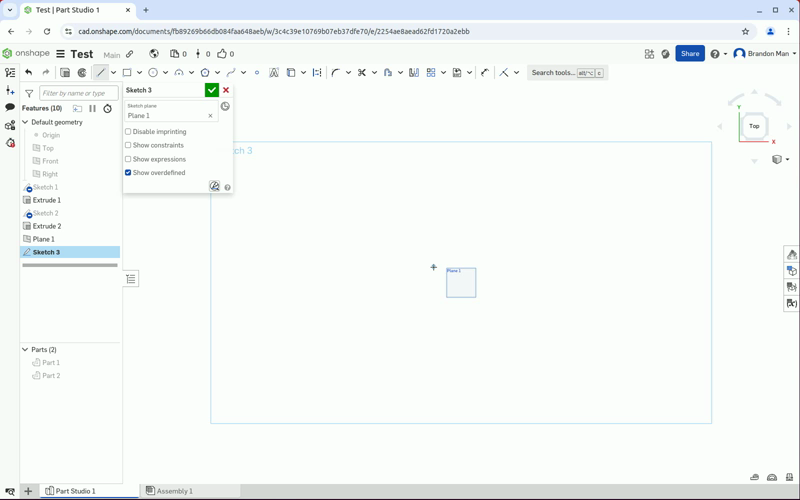
mouse_move(463, 266)
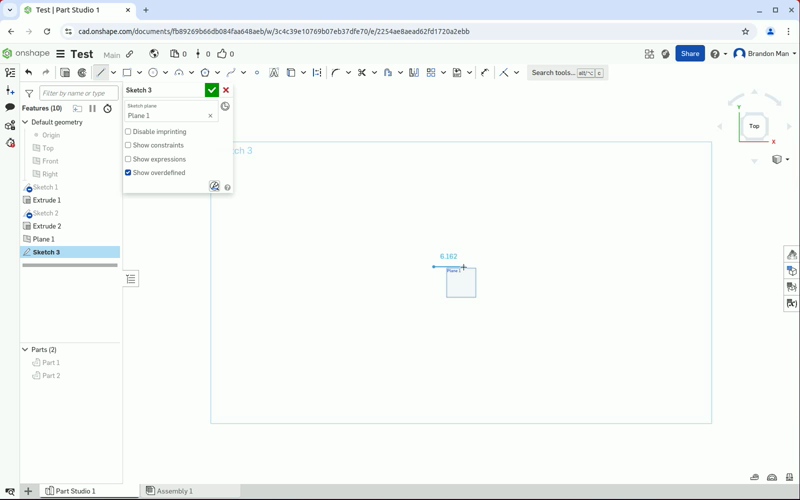
mouse_move(488, 266)
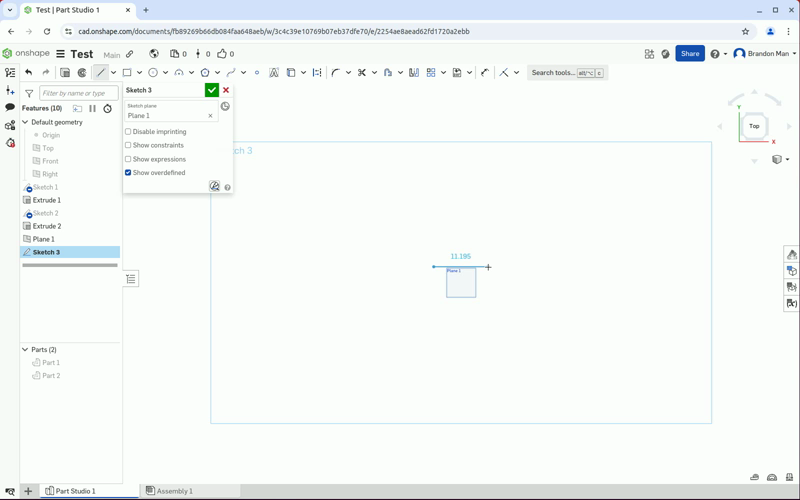
click(488, 266)
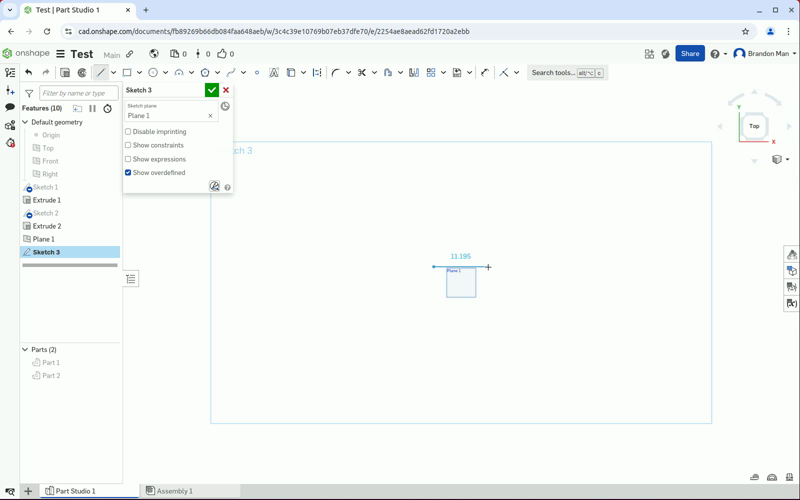
key_up(shift)
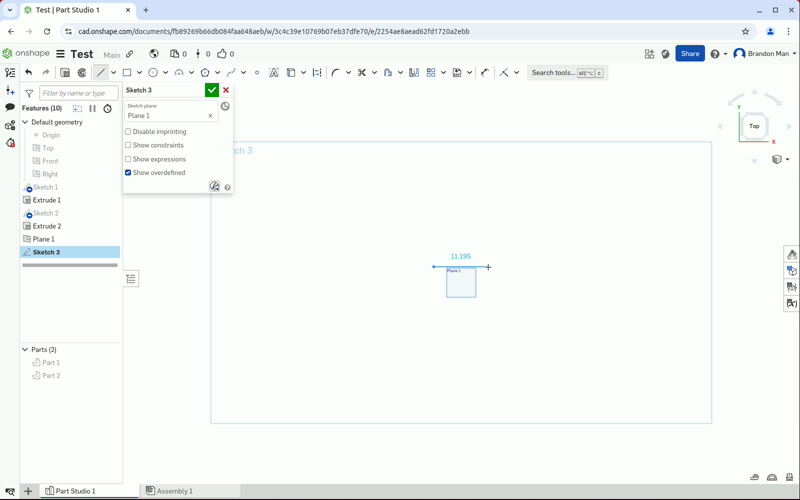
key_down(shift)
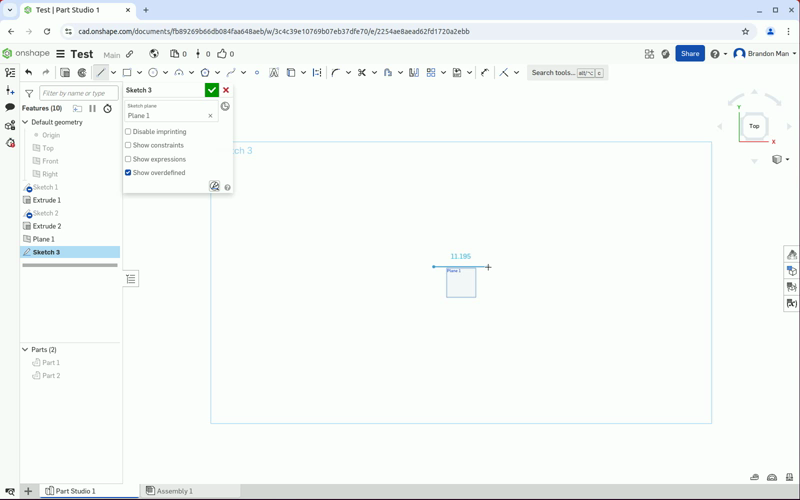
mouse_move(518, 266)
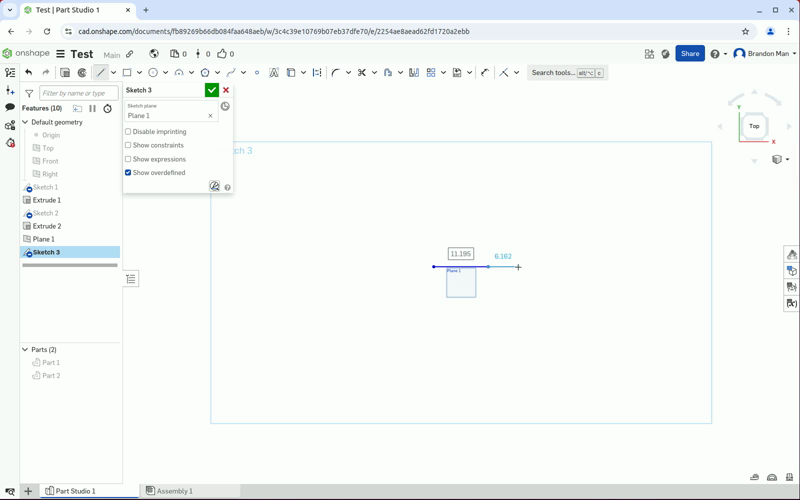
mouse_move(488, 255)
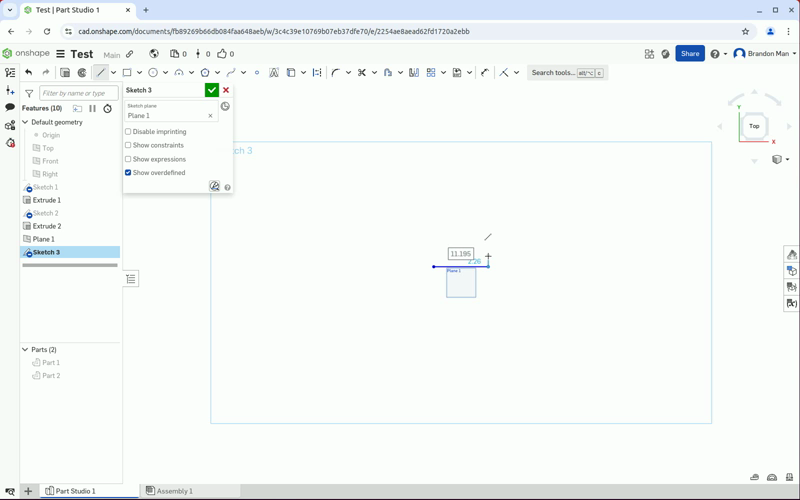
click(488, 255)
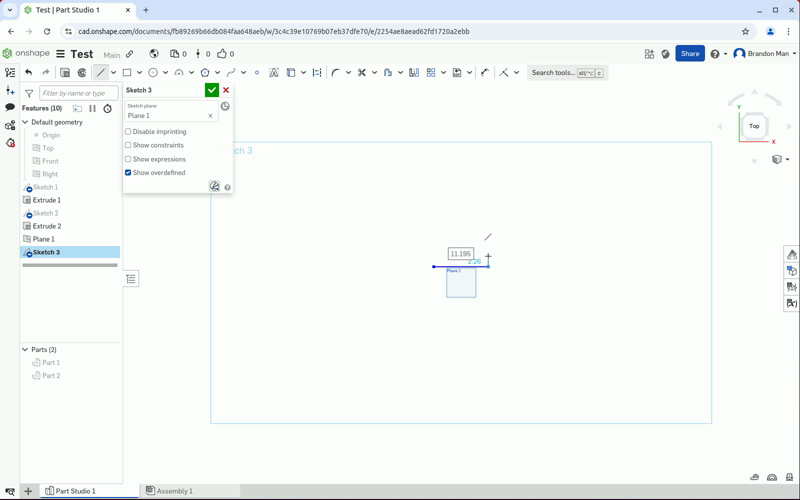
key_up(shift)
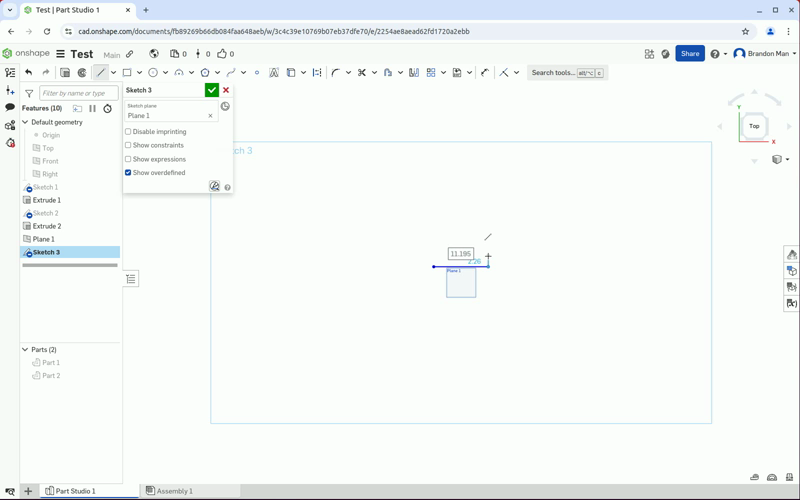
key_down(shift)
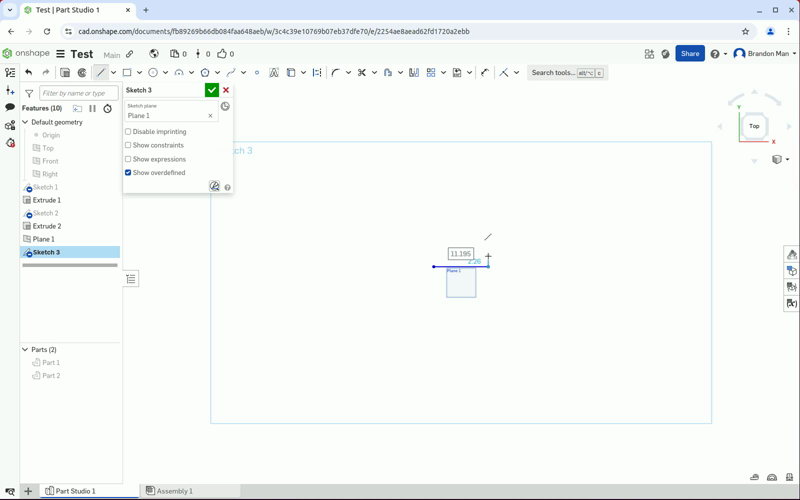
mouse_move(518, 255)
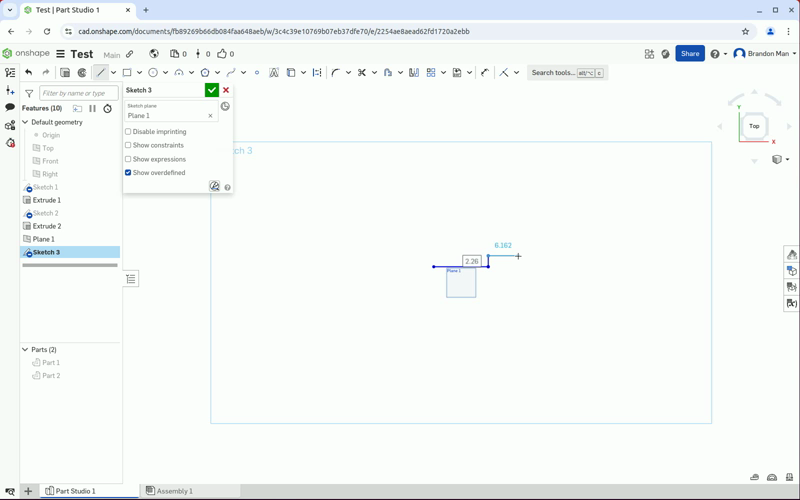
mouse_move(433, 255)
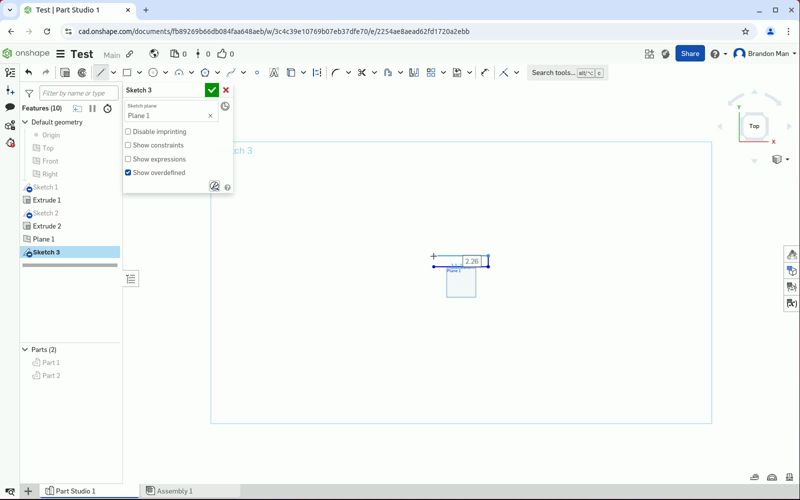
click(433, 255)
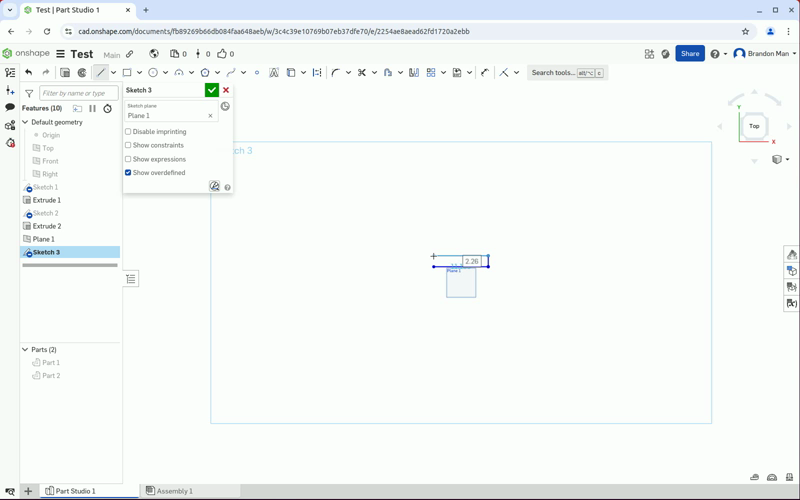
key_up(shift)
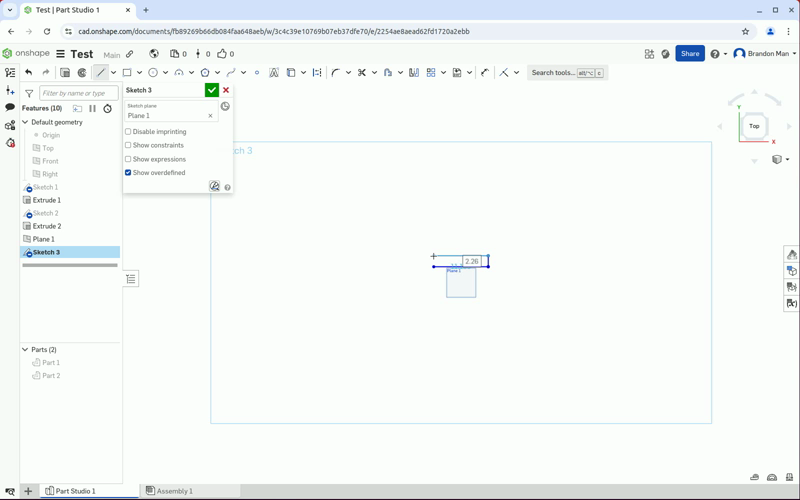
mouse_move(463, 255)
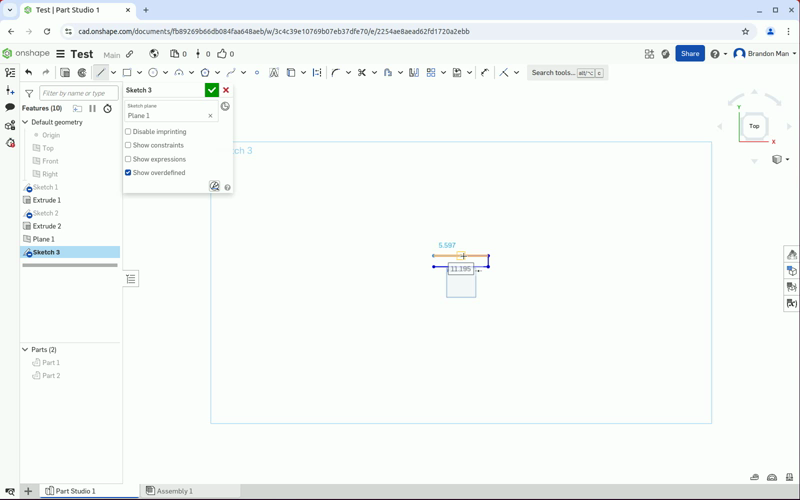
key_down(shift)
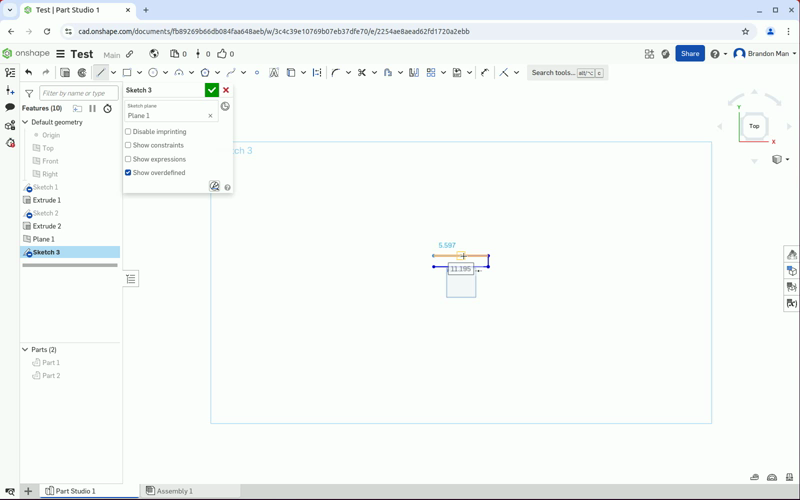
mouse_move(433, 266)
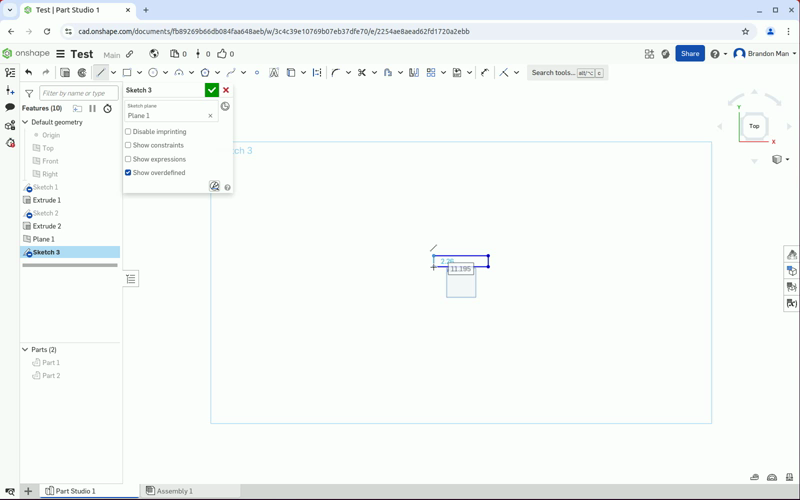
key_up(shift)
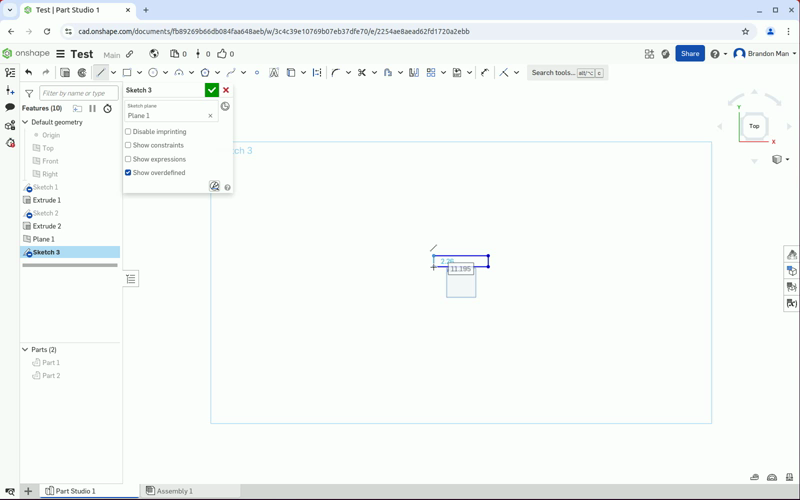
click(433, 266)
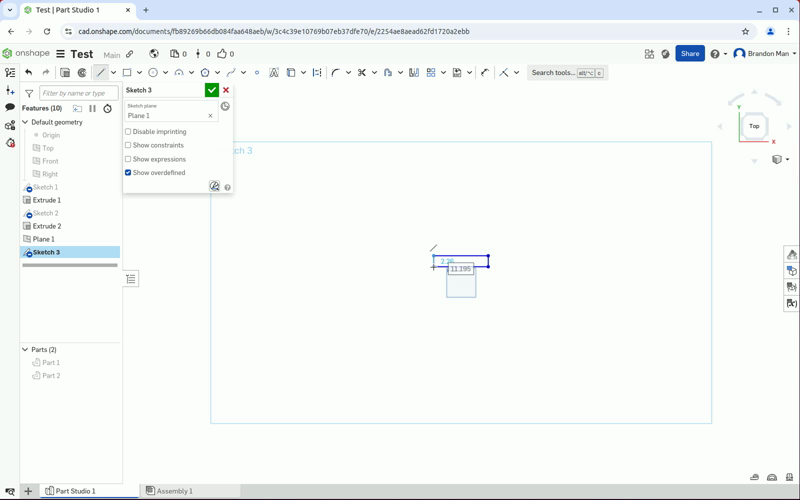
key(esc)
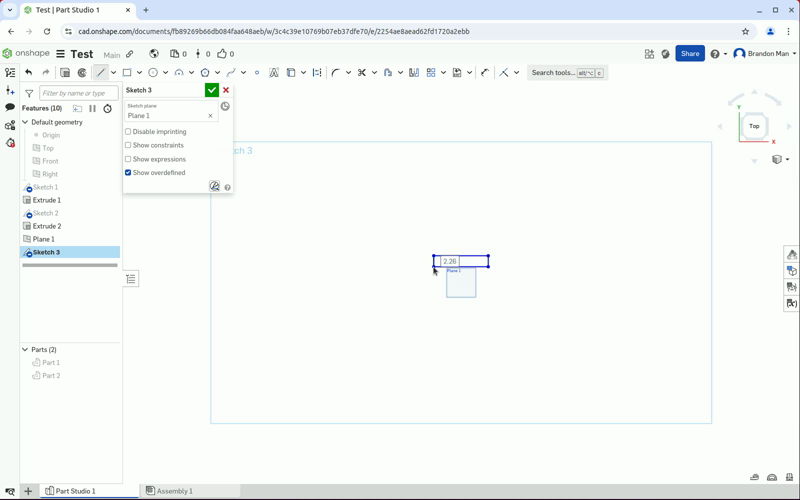
mouse_move(484, 265)
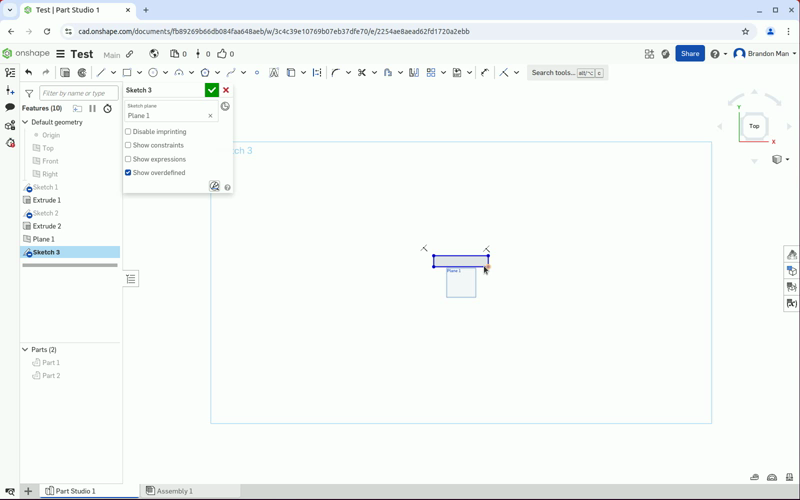
scroll(6)
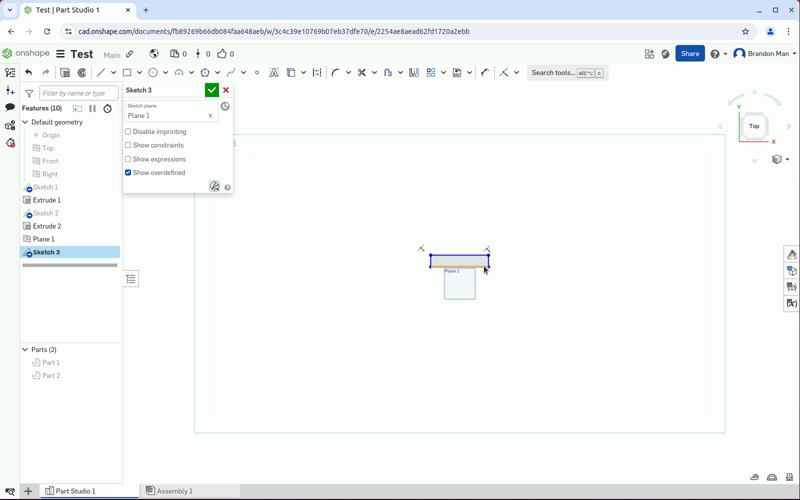
scroll(6)
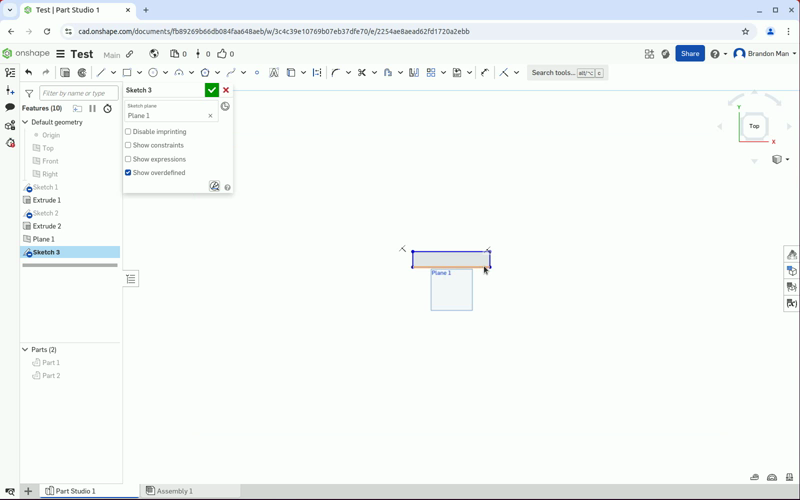
scroll(6)
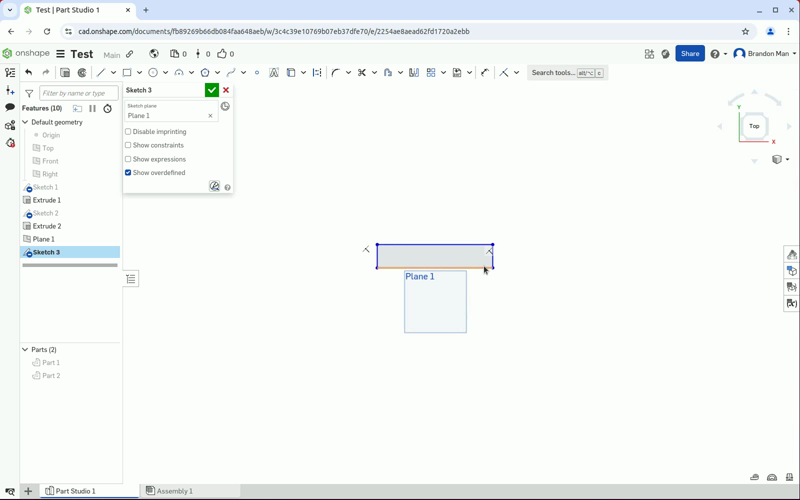
scroll(6)
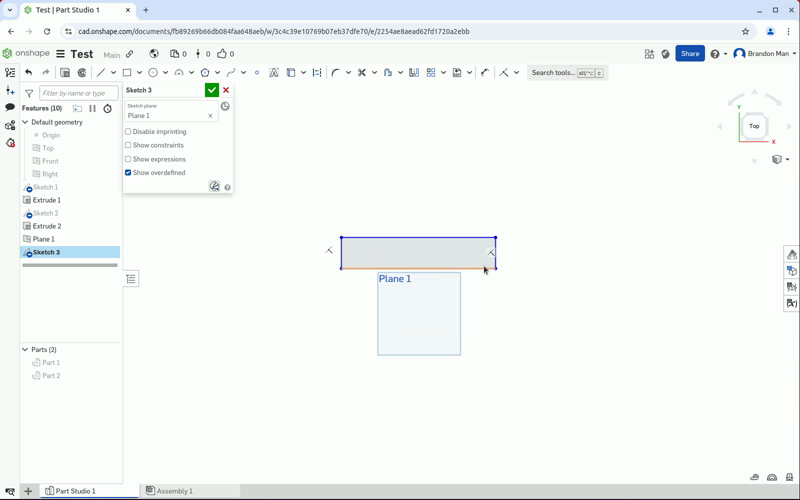
scroll(6)
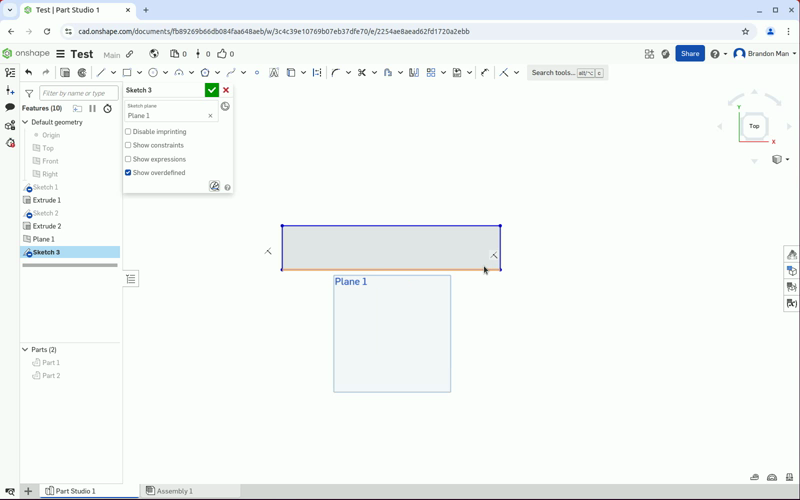
scroll(6)
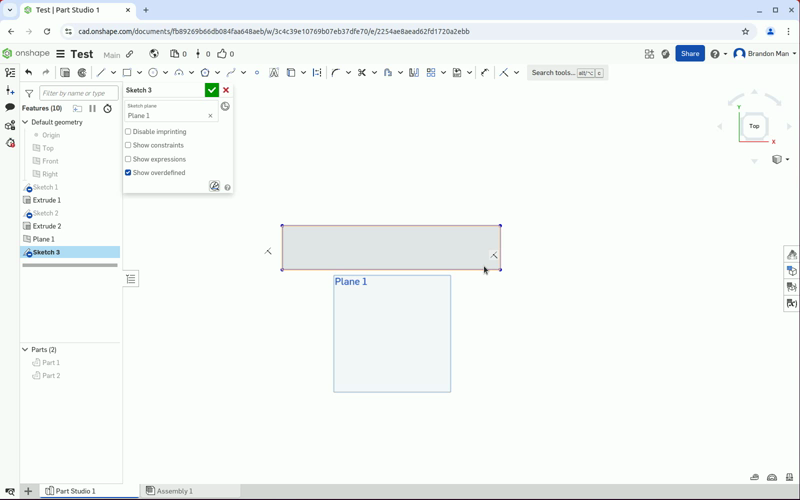
scroll(6)
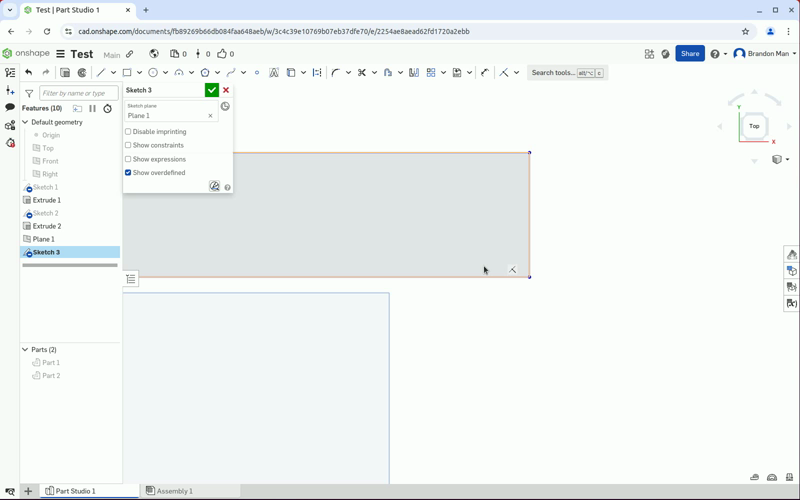
click(484, 265)
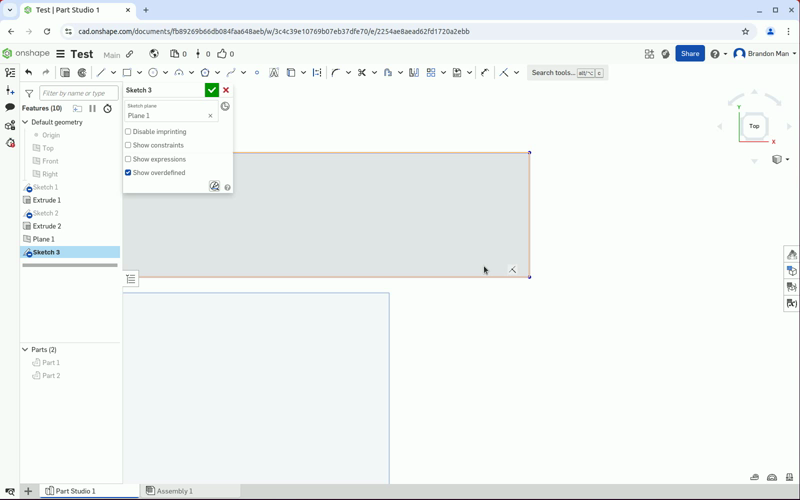
scroll(-6)
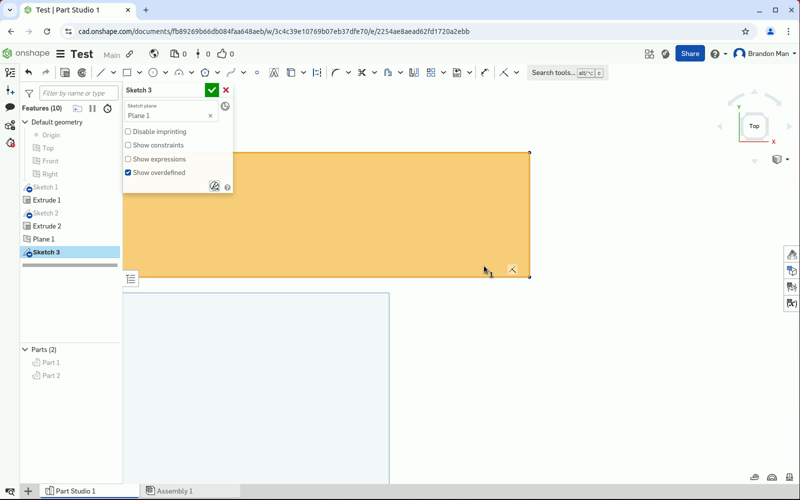
scroll(-6)
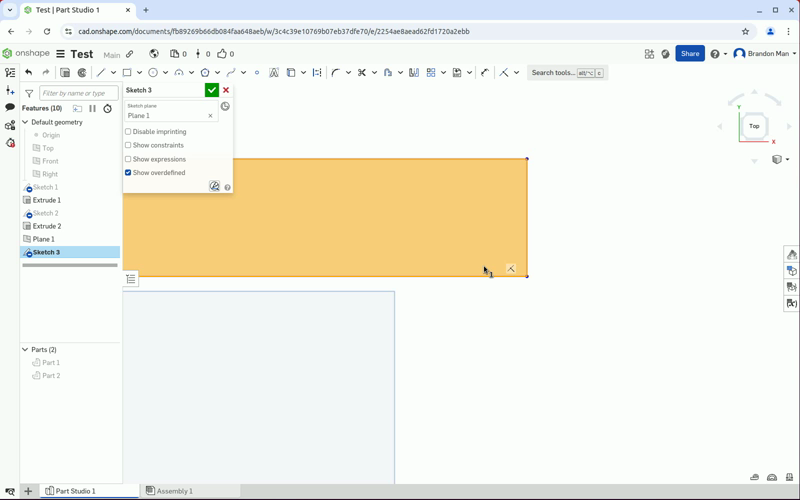
scroll(-6)
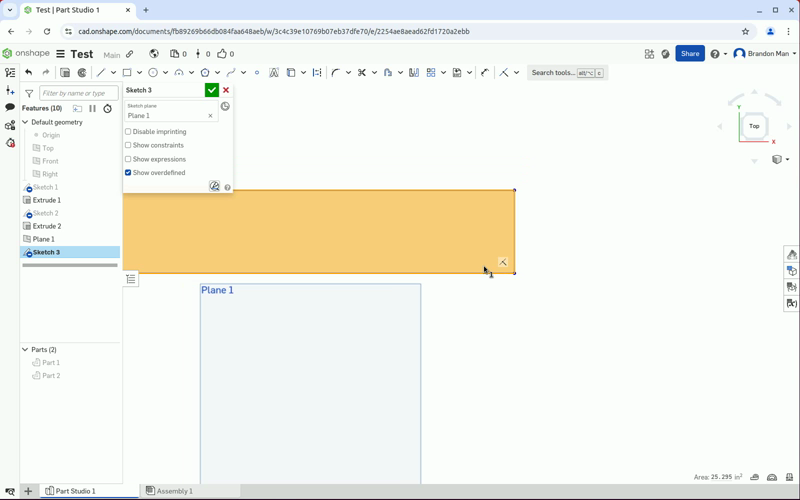
scroll(-6)
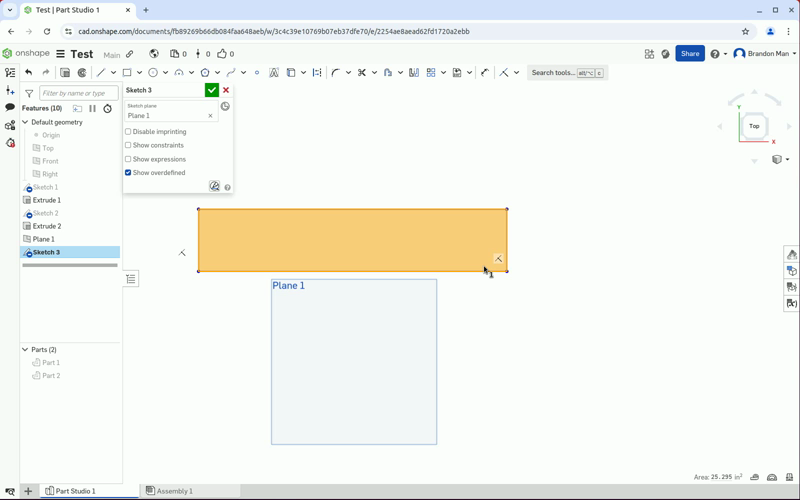
scroll(-6)
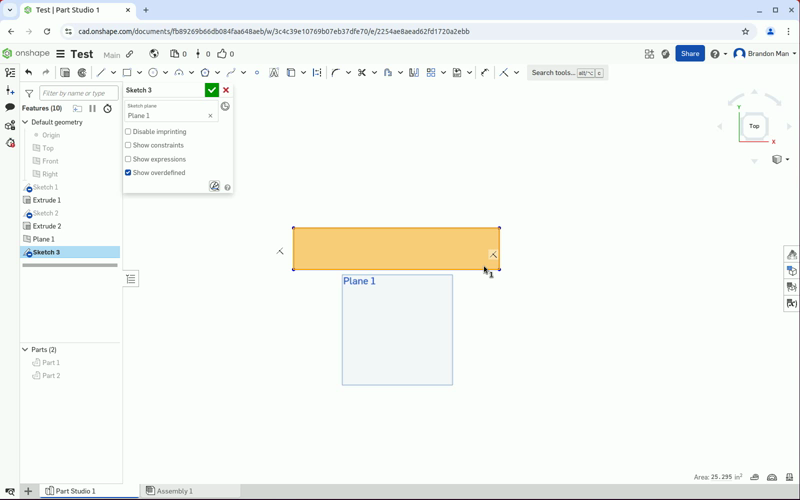
scroll(-6)
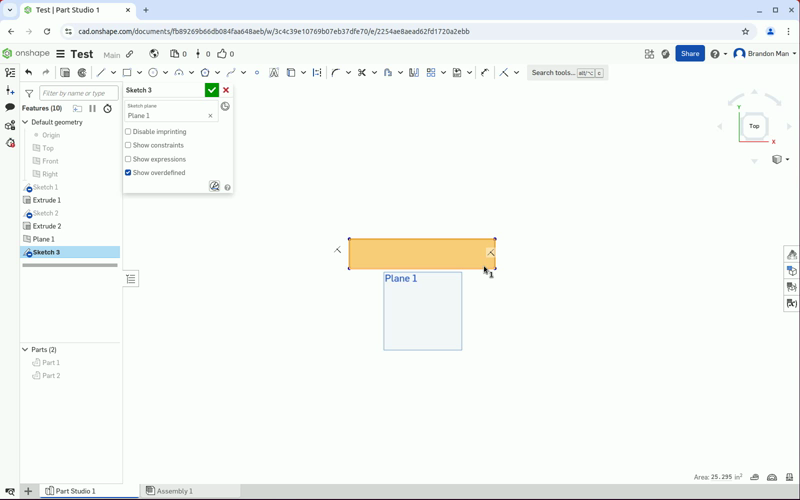
scroll(-6)
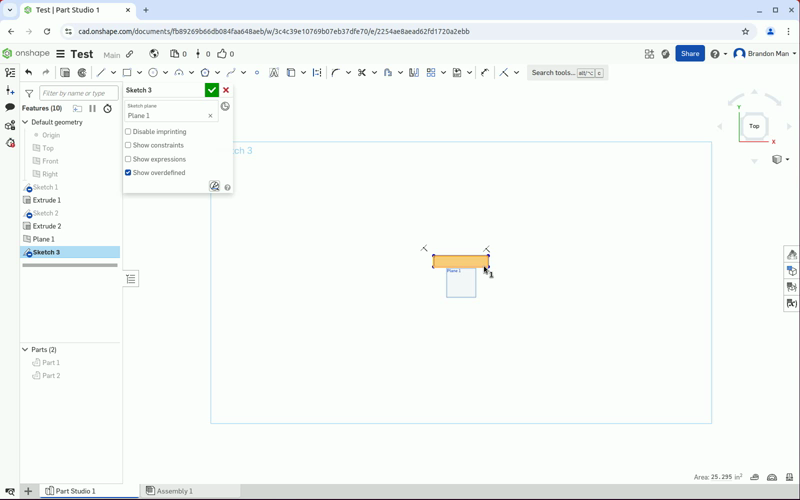
mouse_move(73, 352)
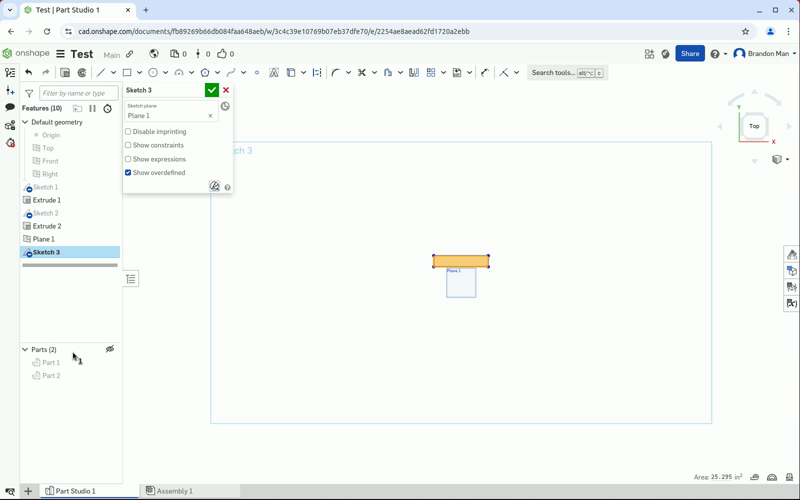
key(shift+y)
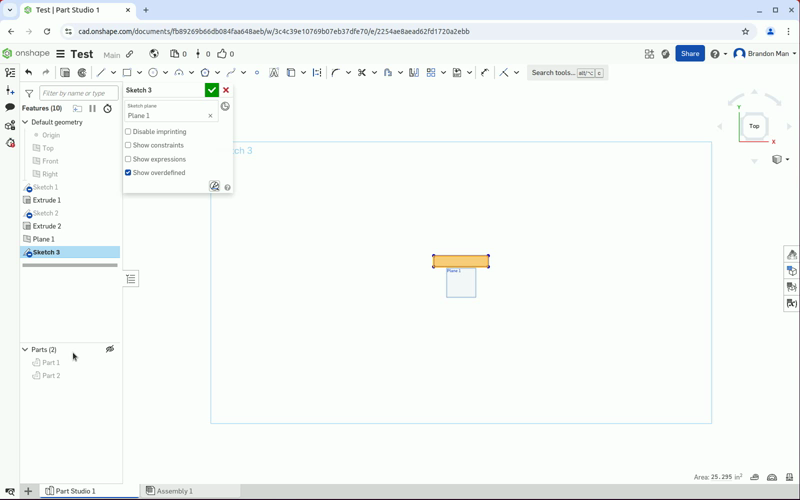
key(shift+e)
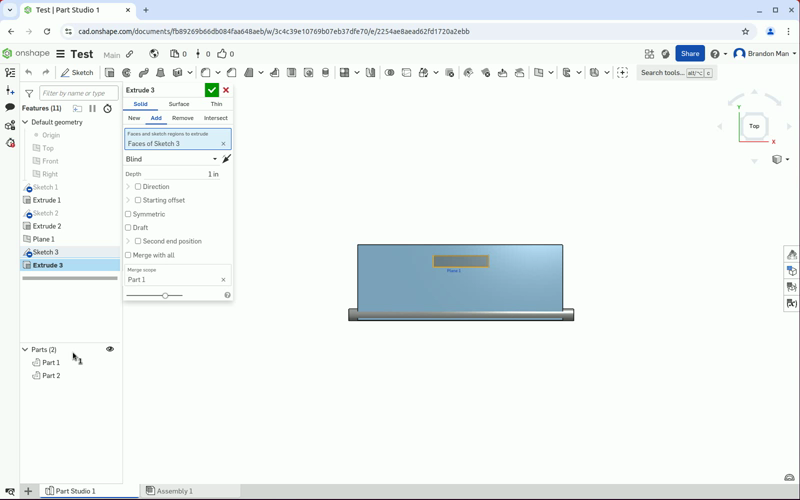
mouse_move(143, 106)
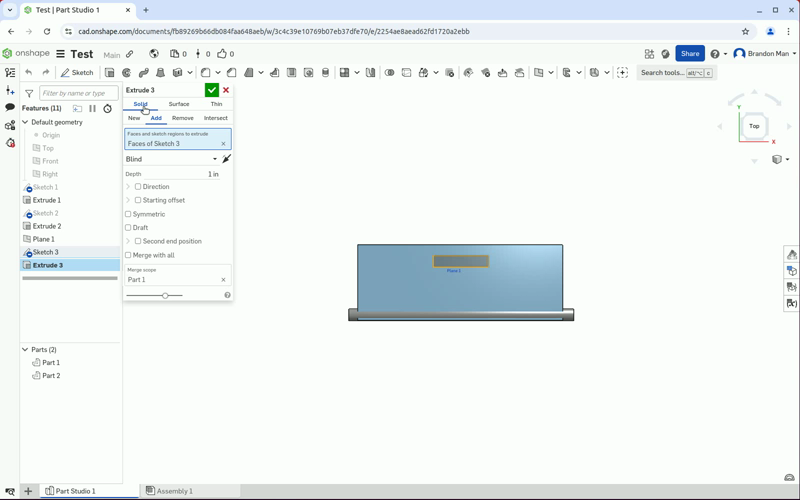
click(143, 106)
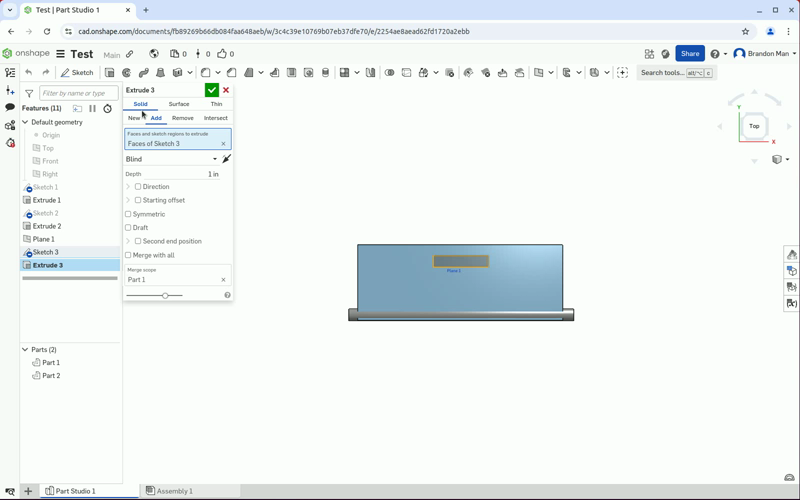
mouse_move(137, 120)
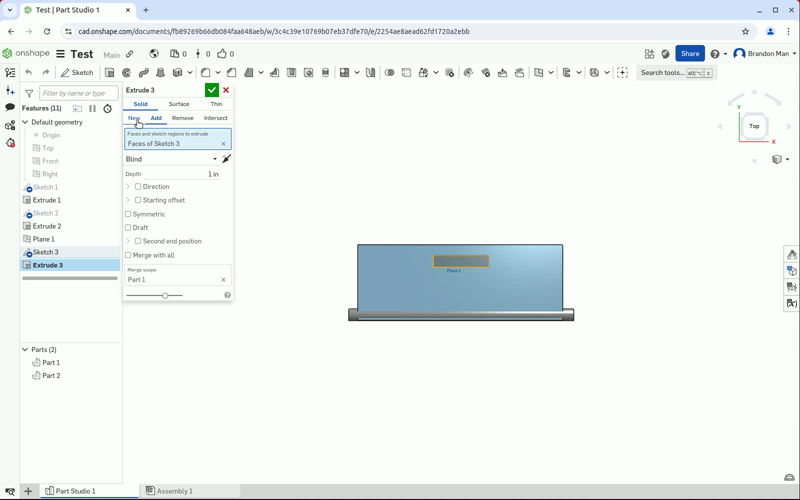
click(137, 120)
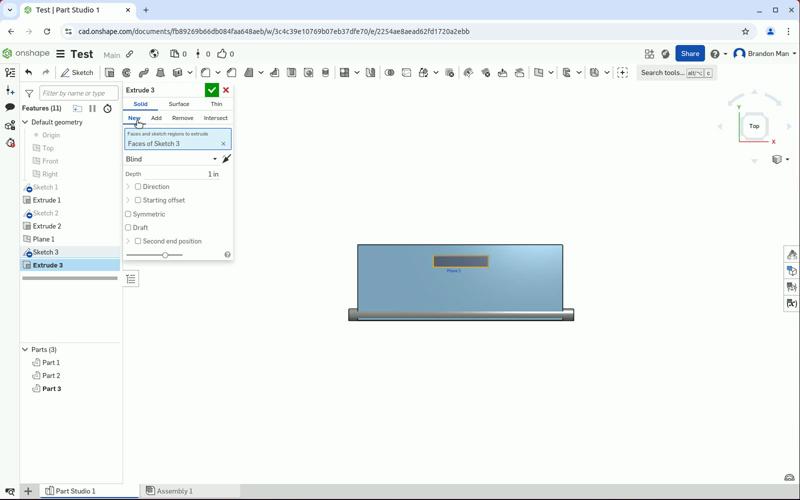
key(tab, 4)
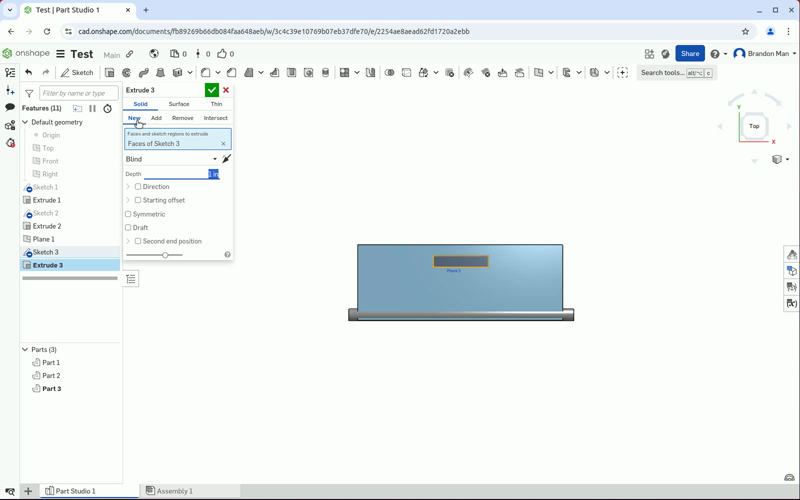
text(1.204)
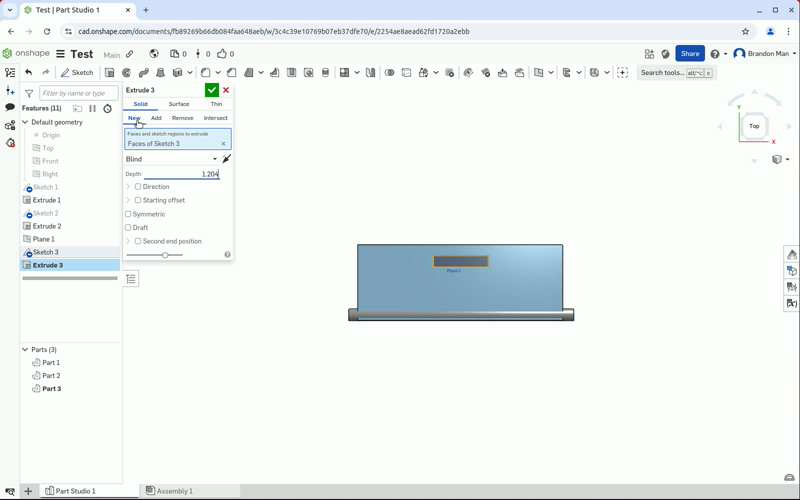
key(enter)
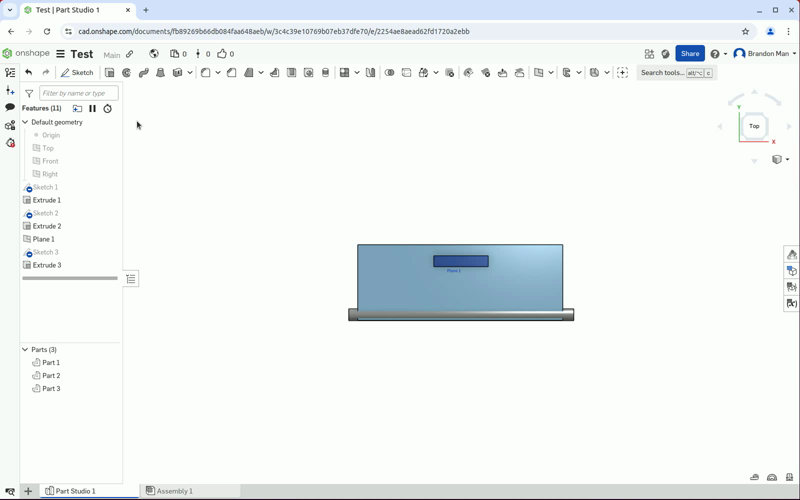
key(shift+h)
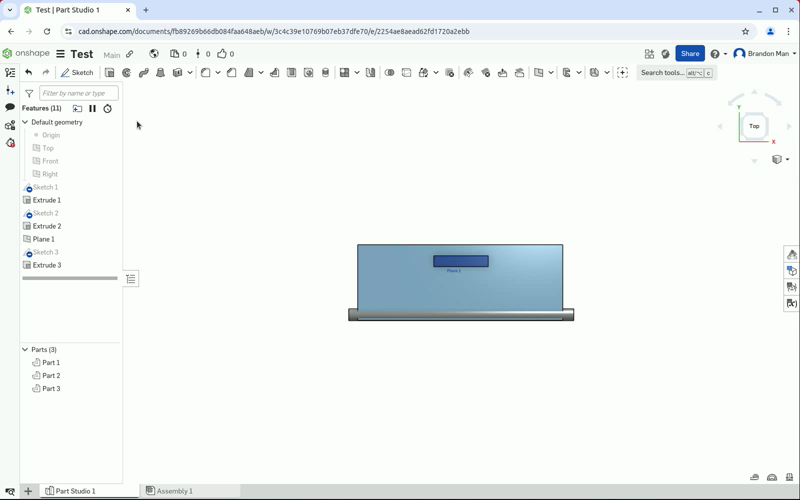
key(shift+h)
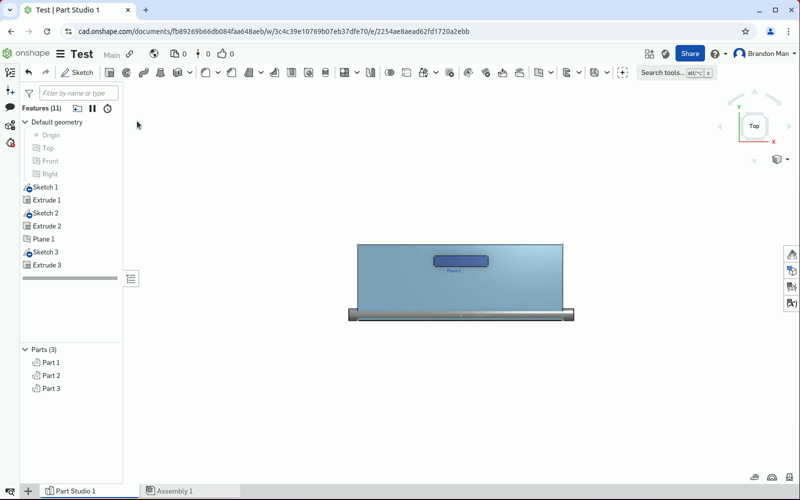
key(shift+7)
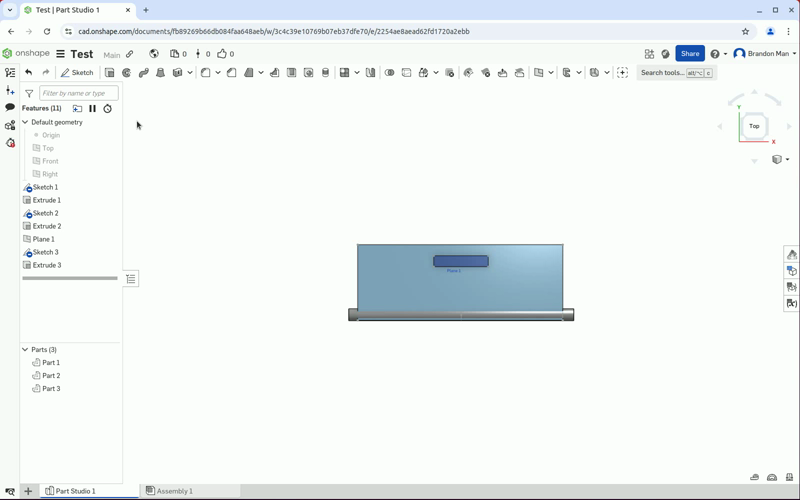
key(up, 3)
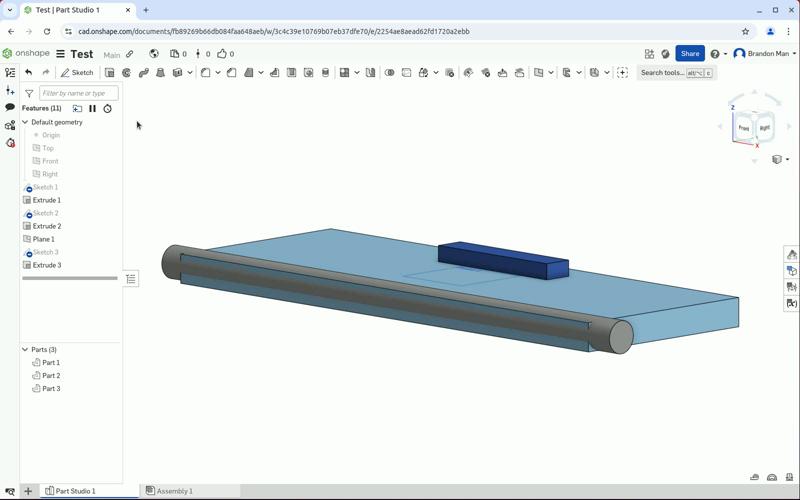
key(left, 3)
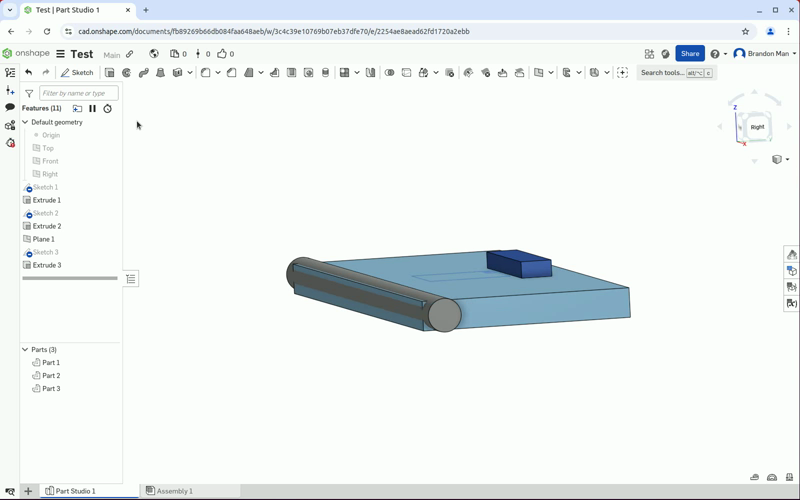
key(right, 3)
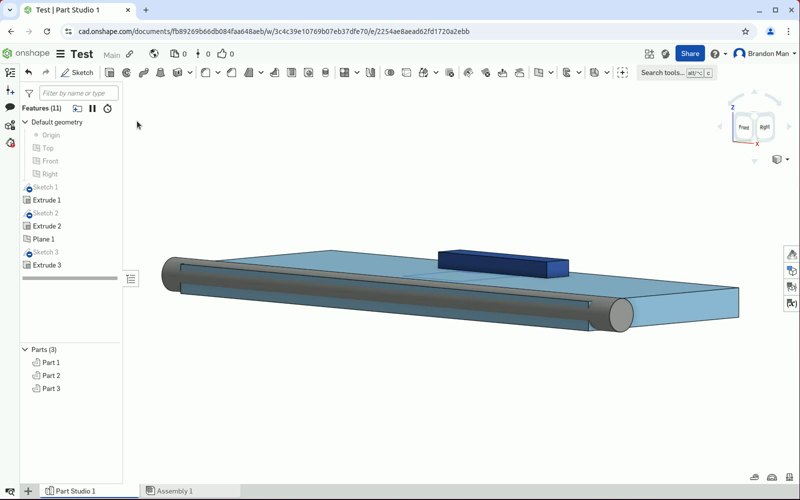
key(down, 3)
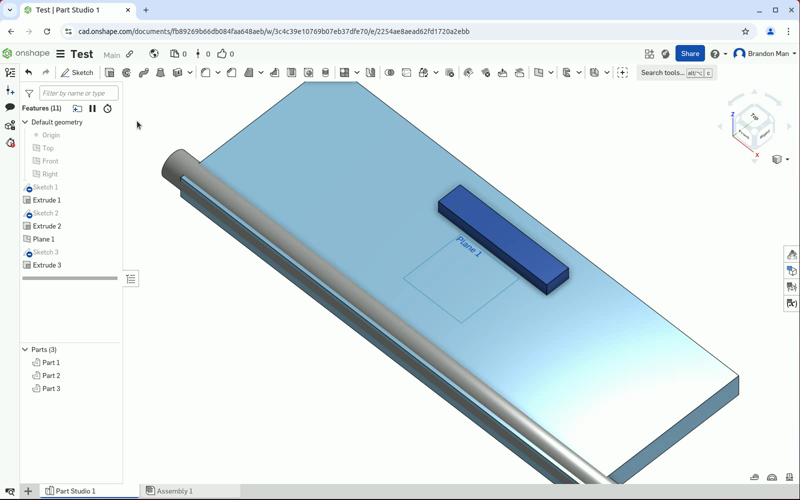
mouse_move(73, 189)
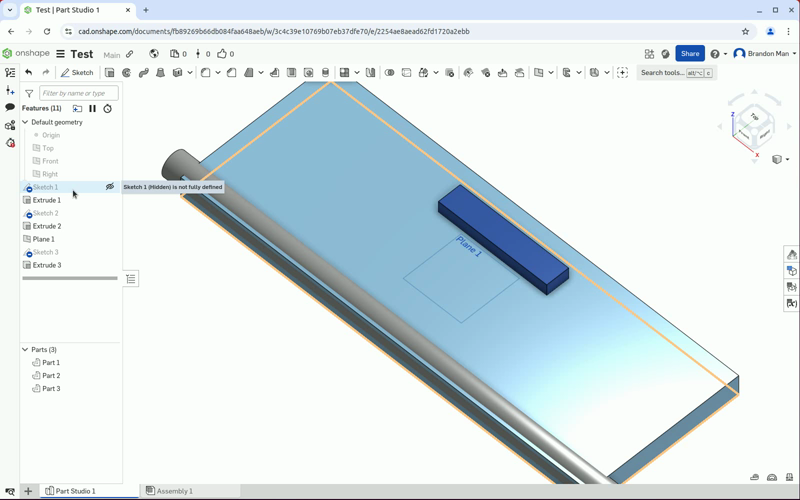
click(73, 189)